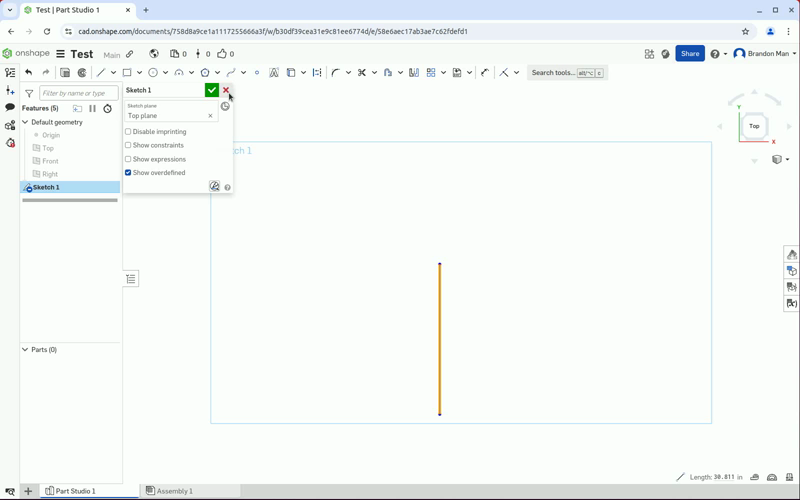
key(shift+h)
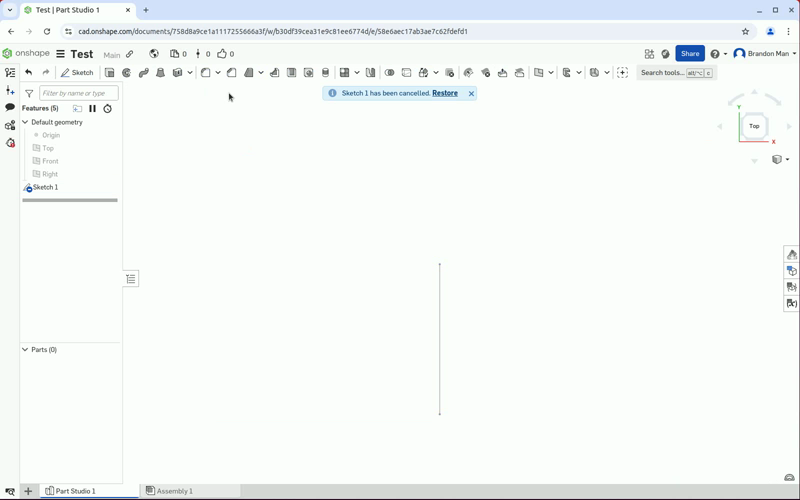
key(shift+s)
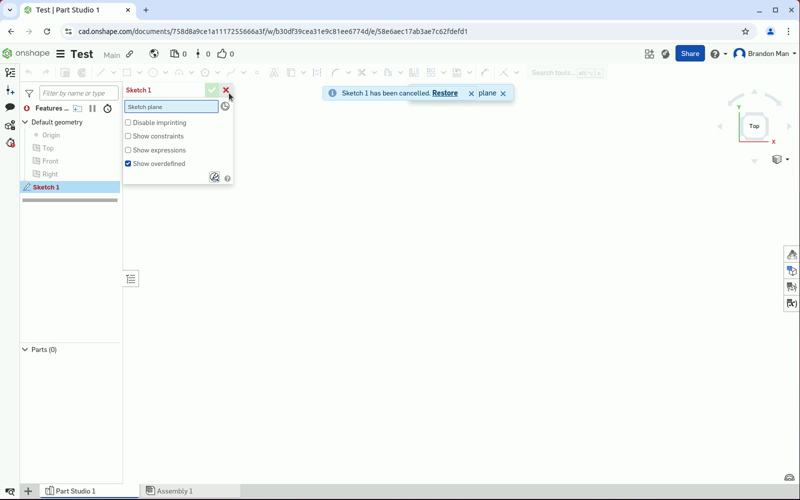
mouse_move(73, 150)
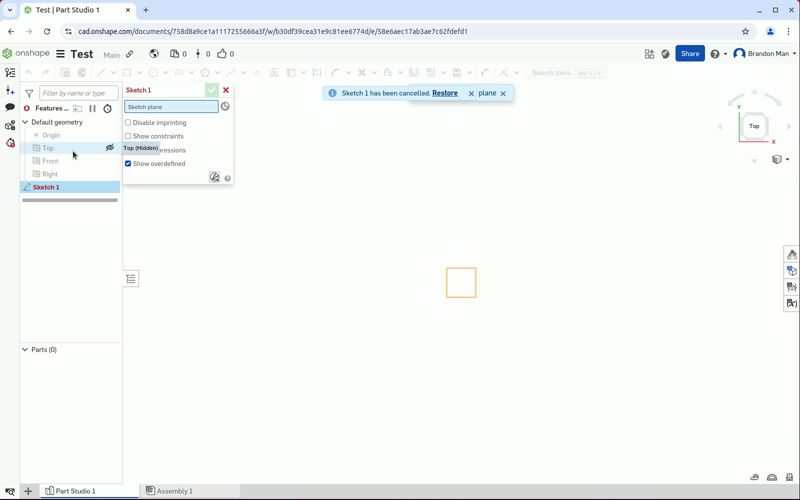
click(73, 150)
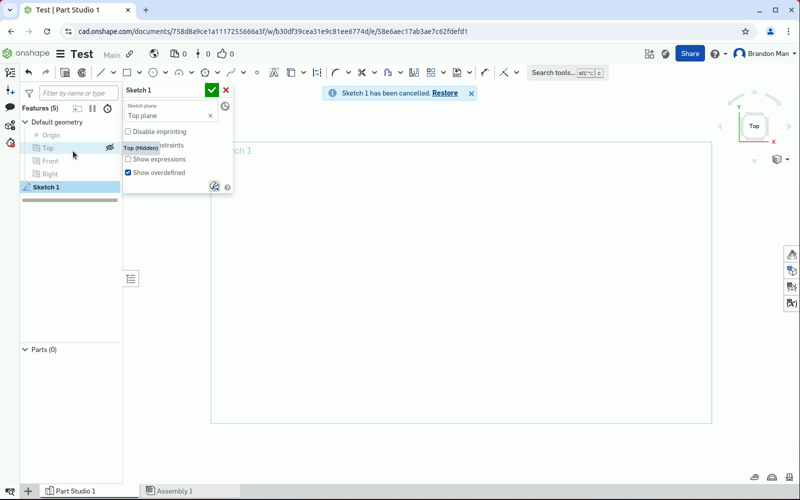
mouse_move(73, 352)
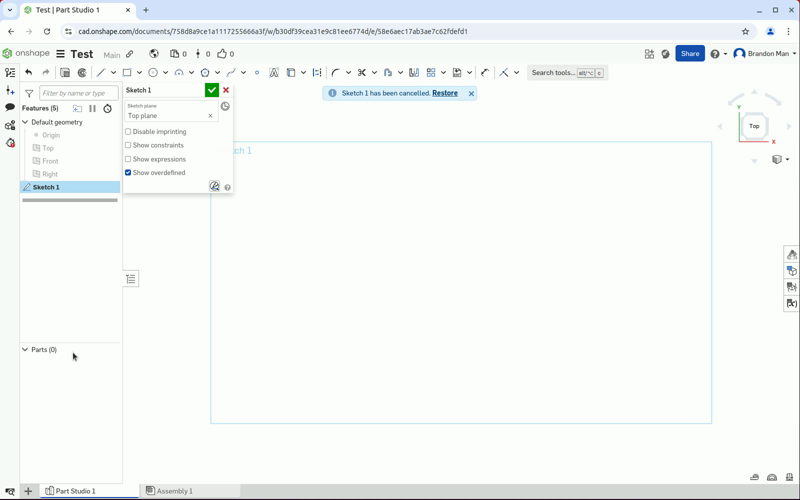
key(y)
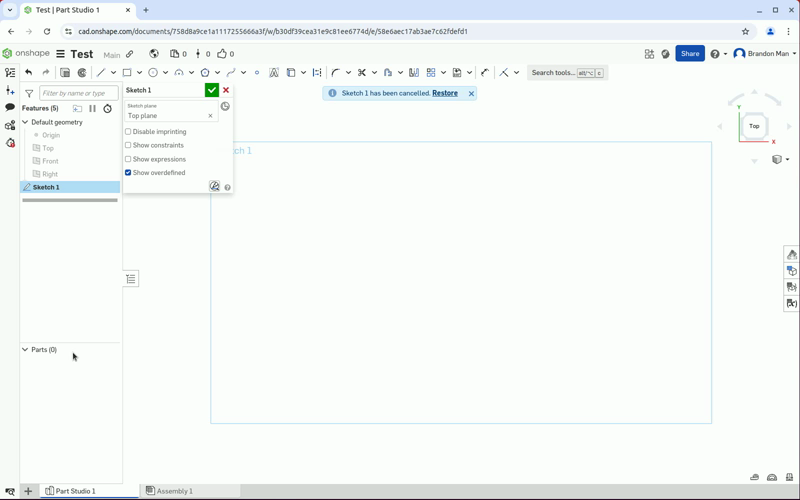
key(l)
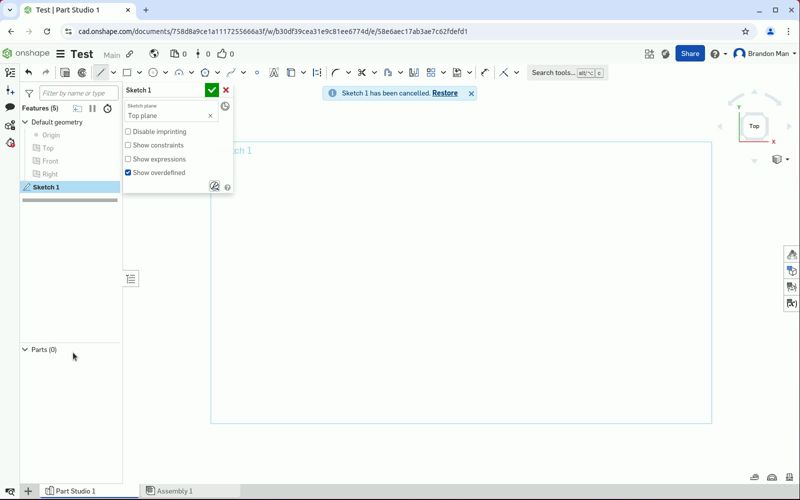
key_down(shift)
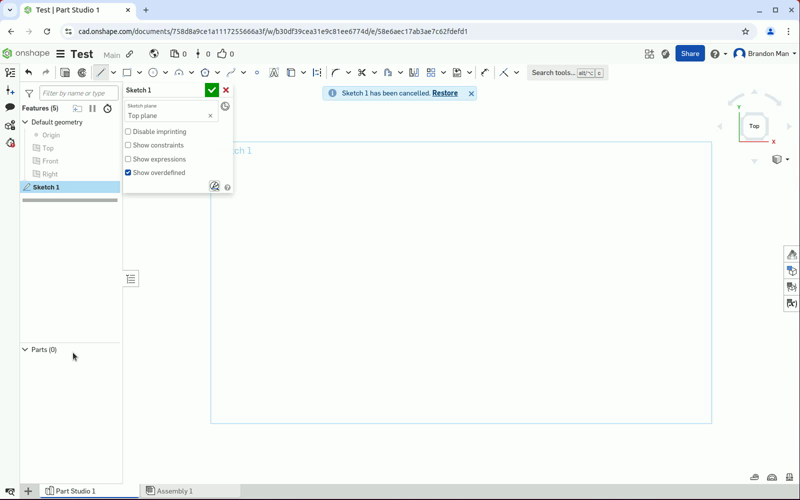
mouse_move(473, 282)
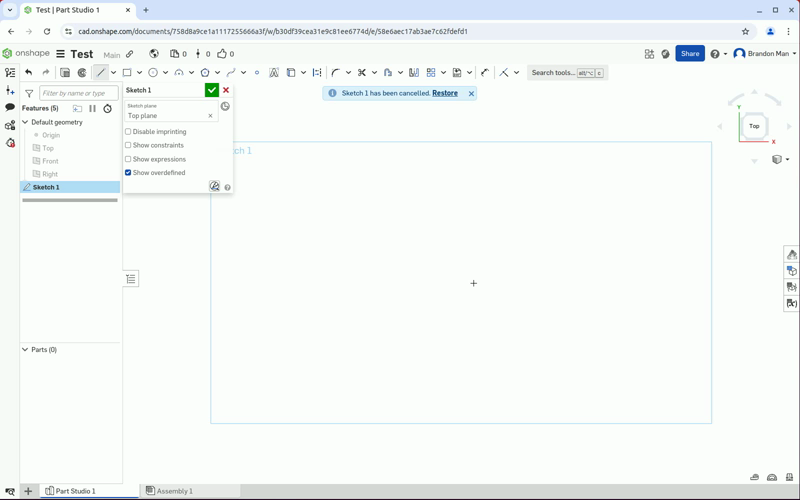
click(473, 282)
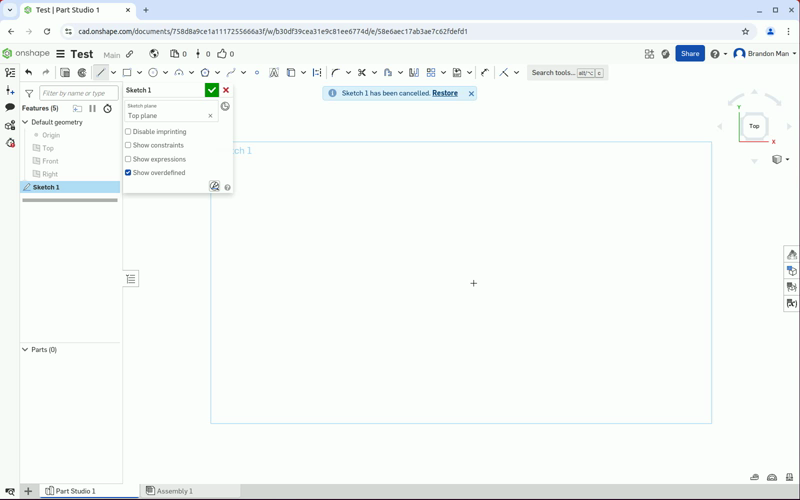
key_up(shift)
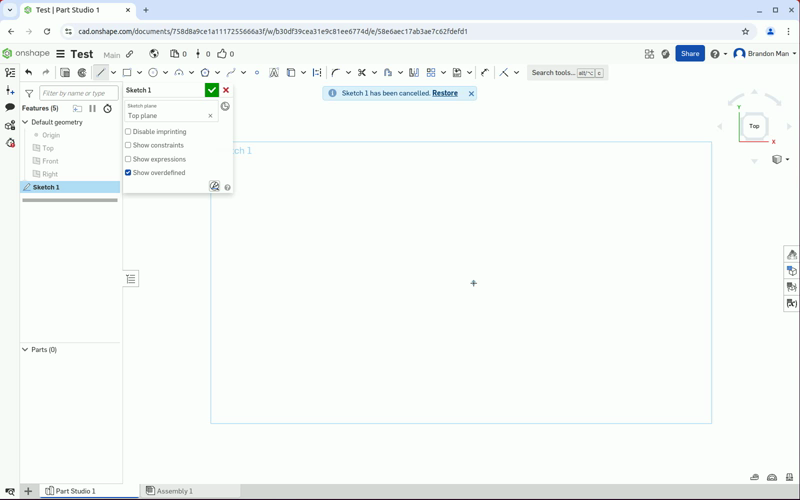
key_down(shift)
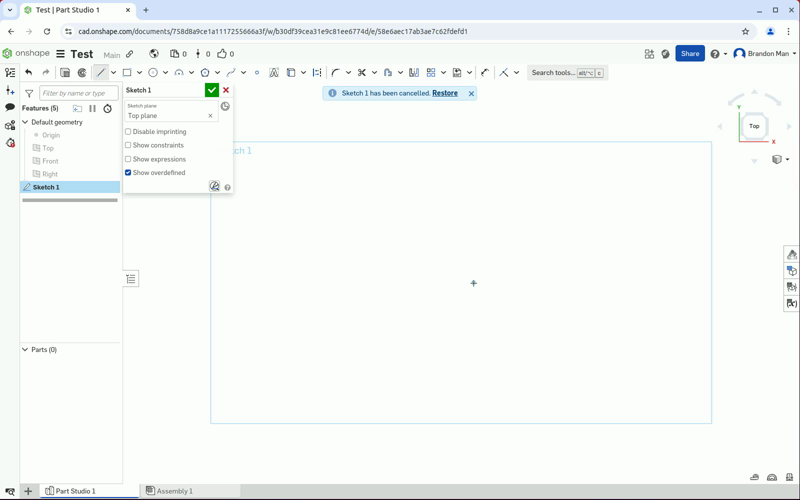
mouse_move(503, 282)
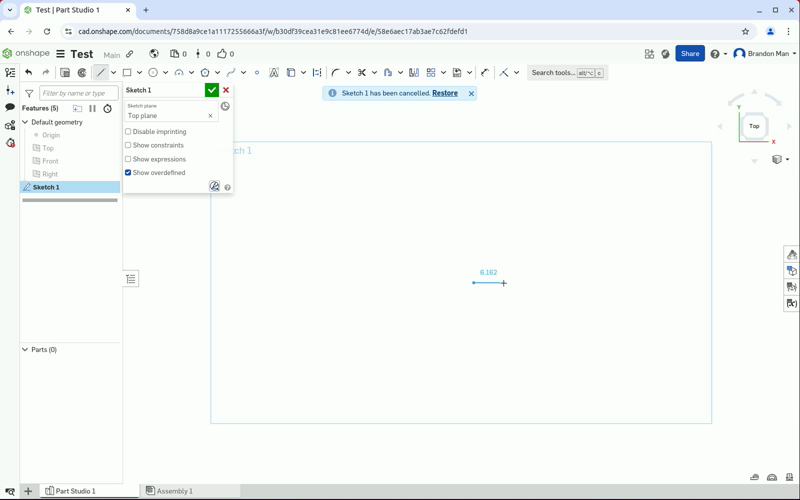
mouse_move(529, 282)
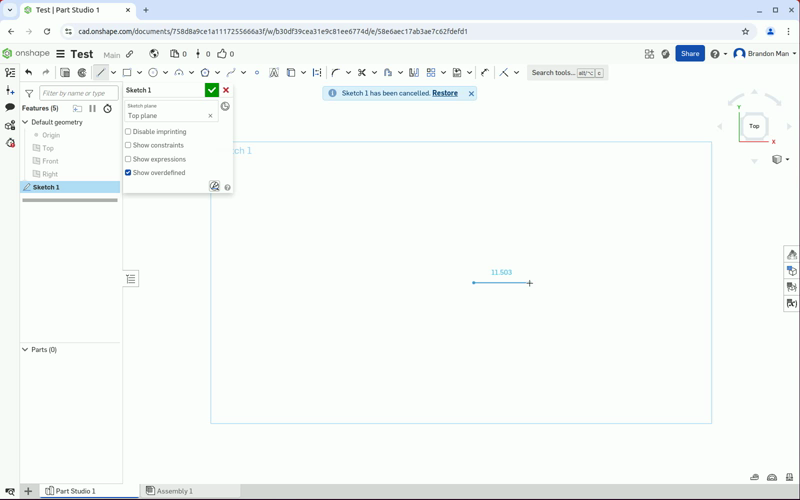
click(529, 282)
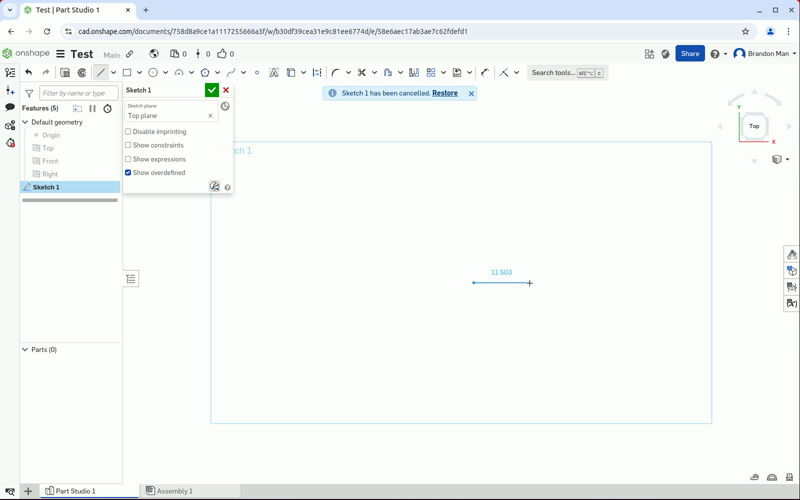
key_up(shift)
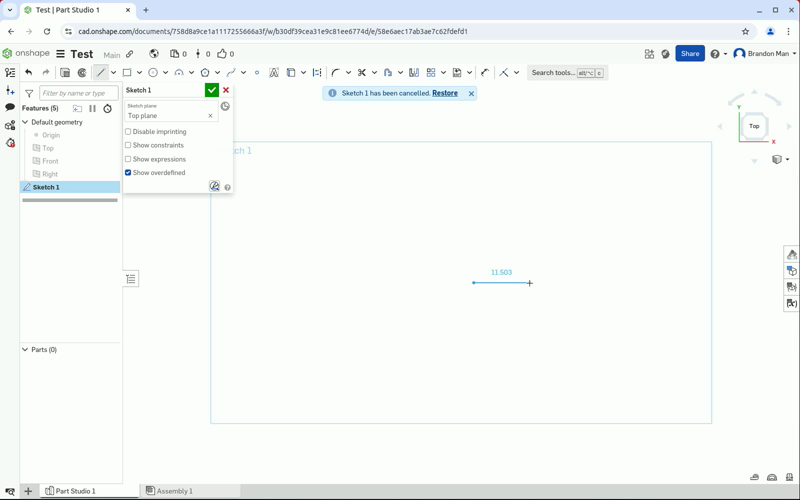
key_down(shift)
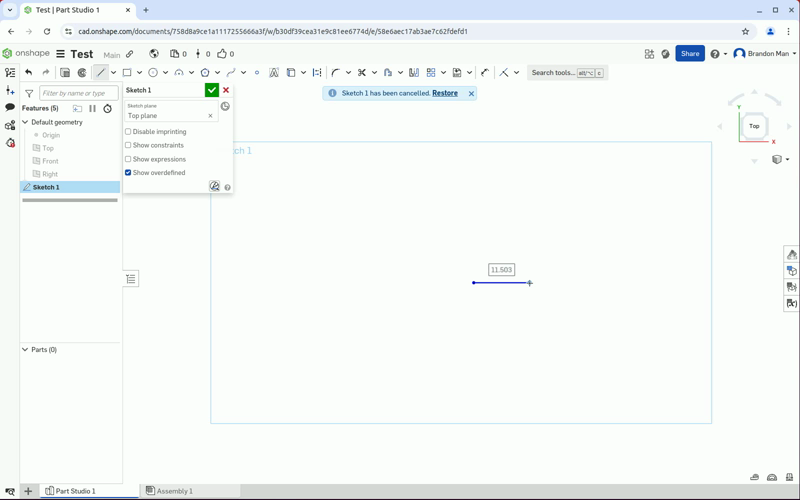
mouse_move(529, 220)
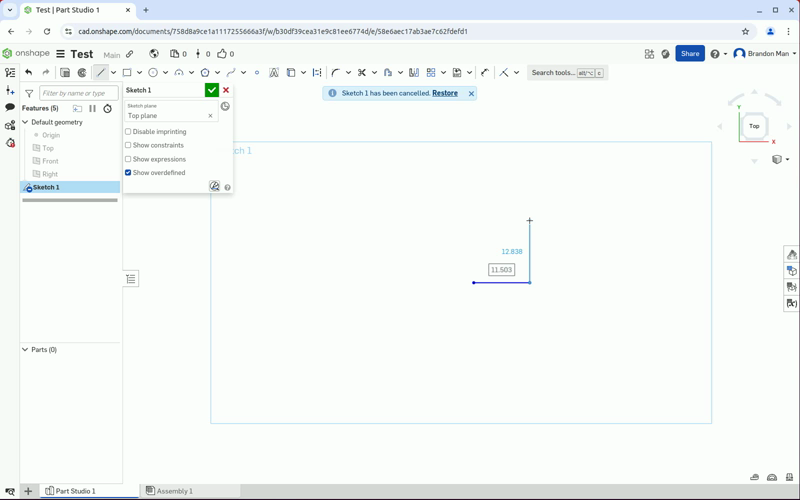
click(529, 220)
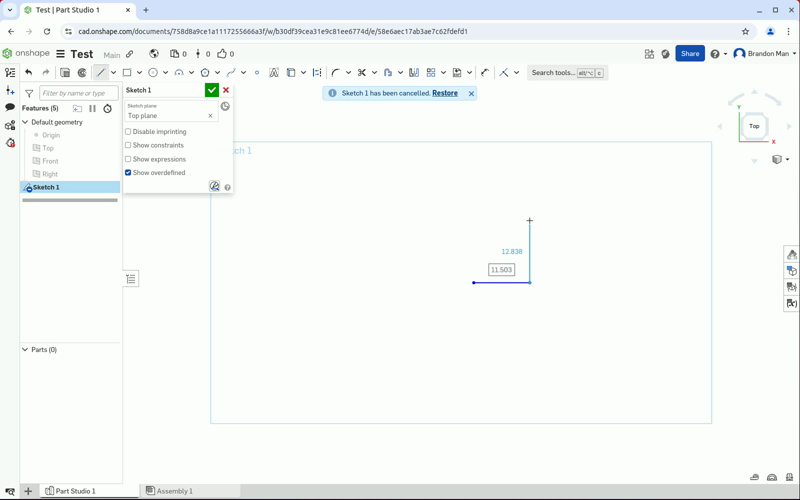
key_up(shift)
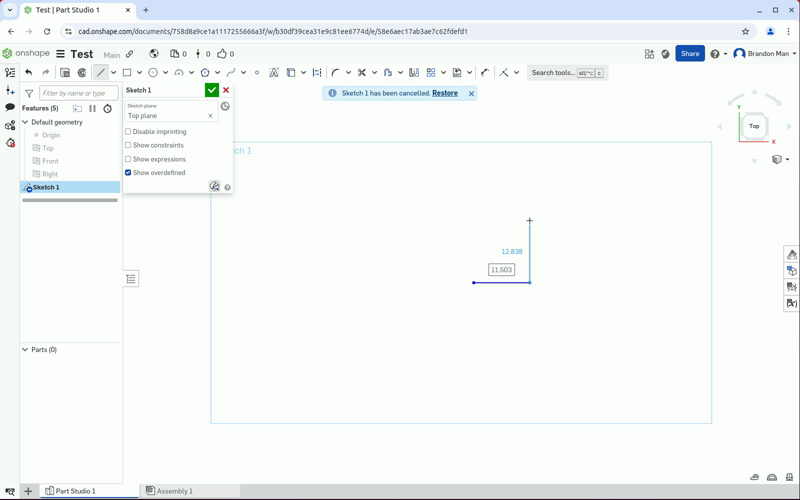
key_down(shift)
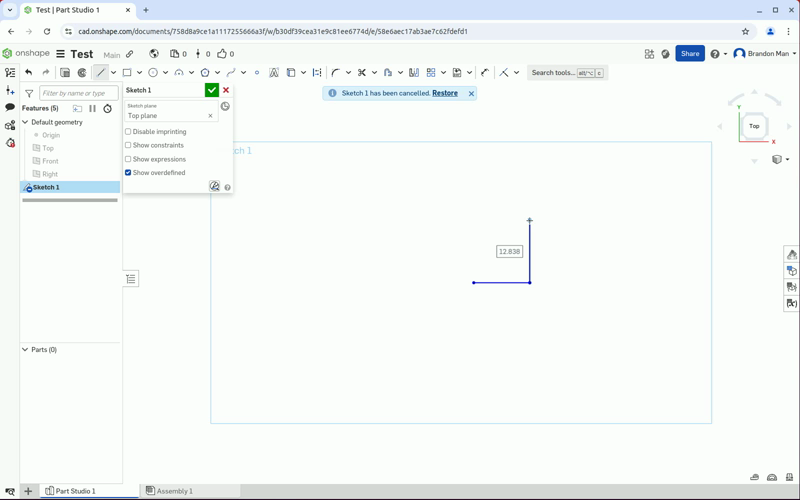
mouse_move(559, 220)
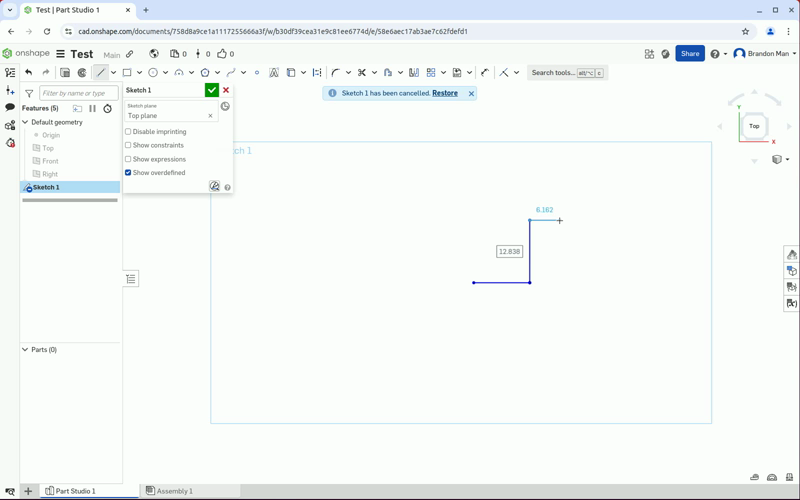
mouse_move(473, 220)
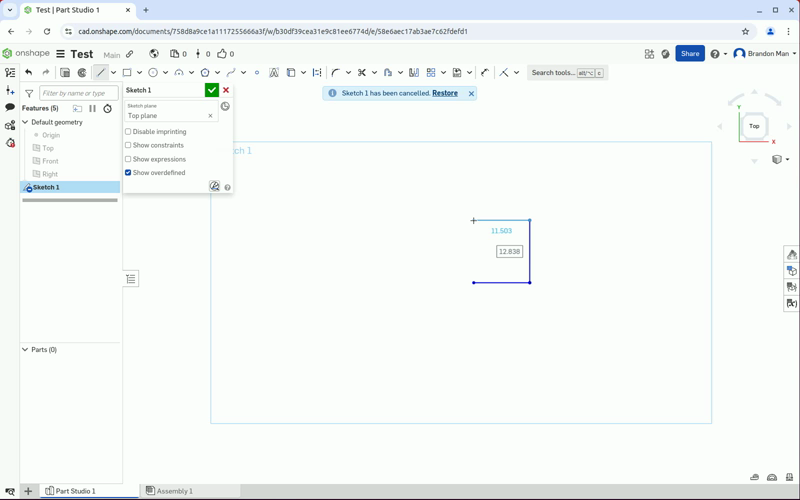
click(473, 220)
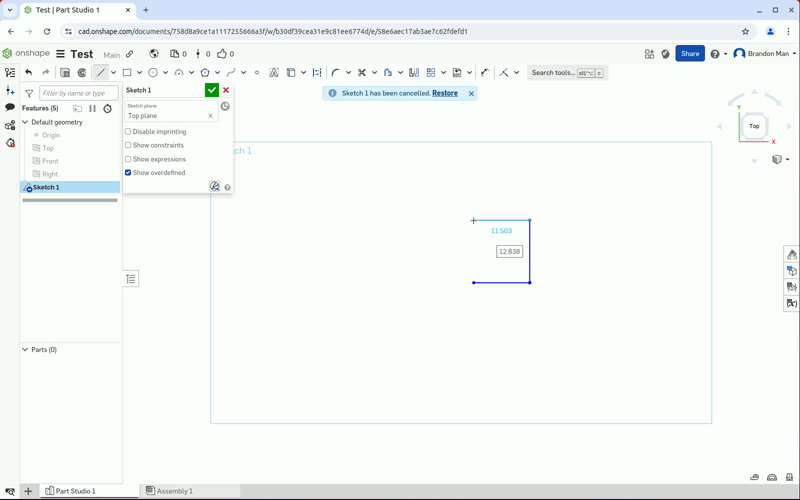
key_up(shift)
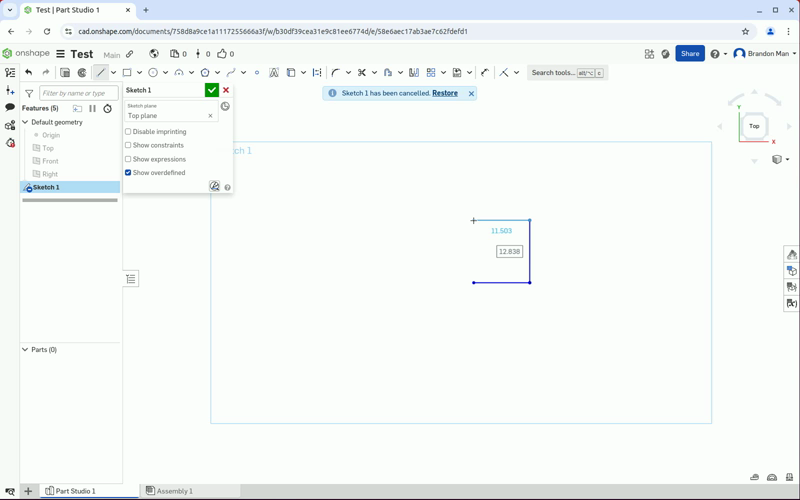
key_down(shift)
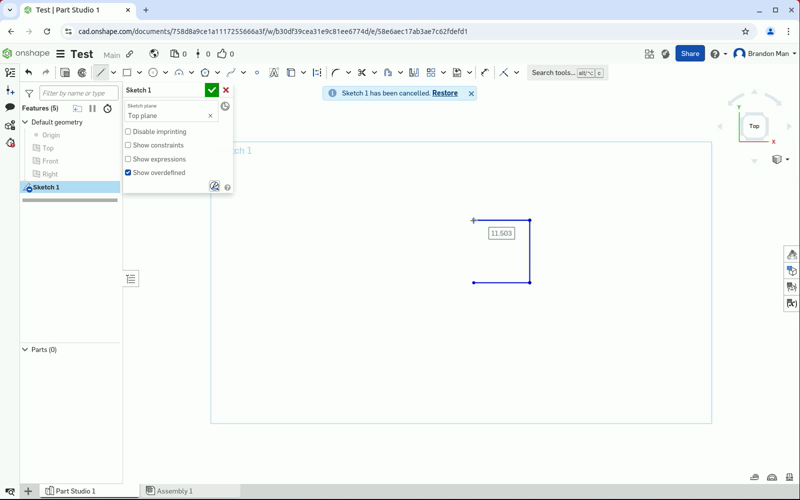
mouse_move(473, 282)
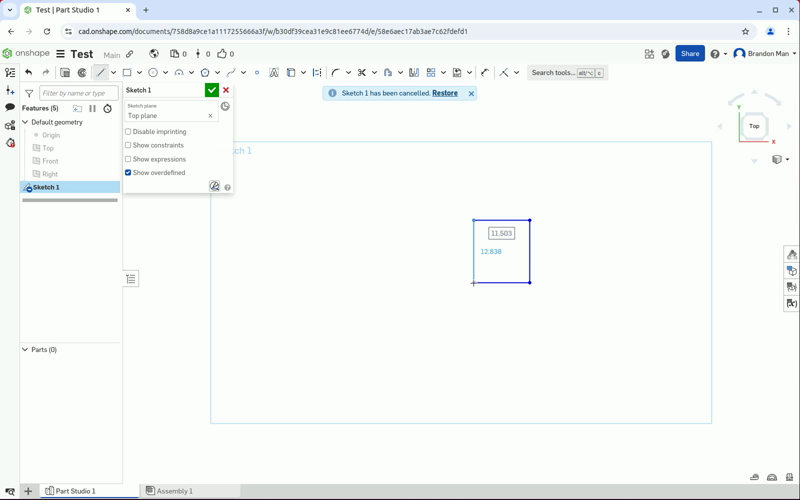
key_up(shift)
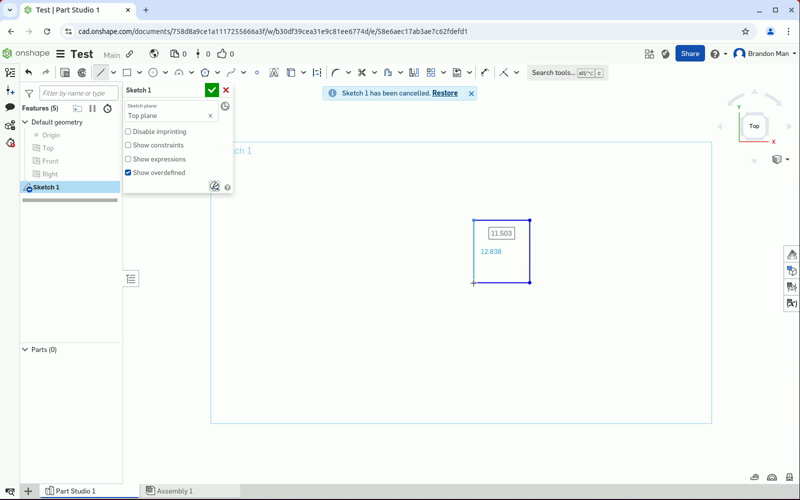
click(473, 282)
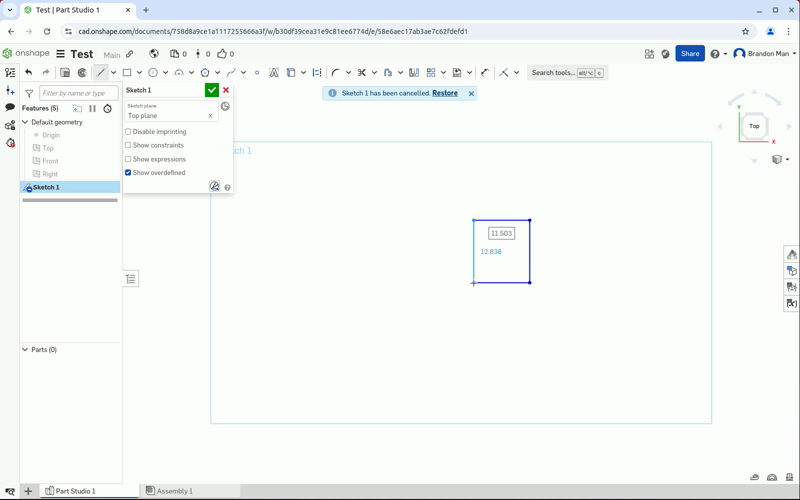
key(esc)
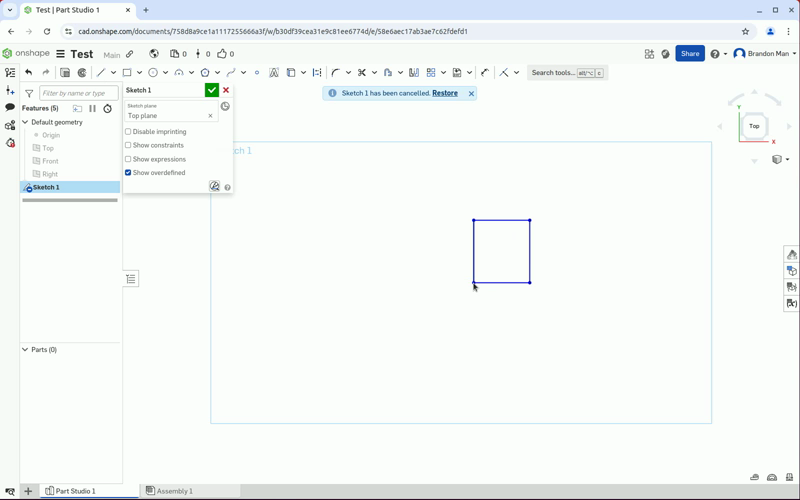
mouse_move(478, 257)
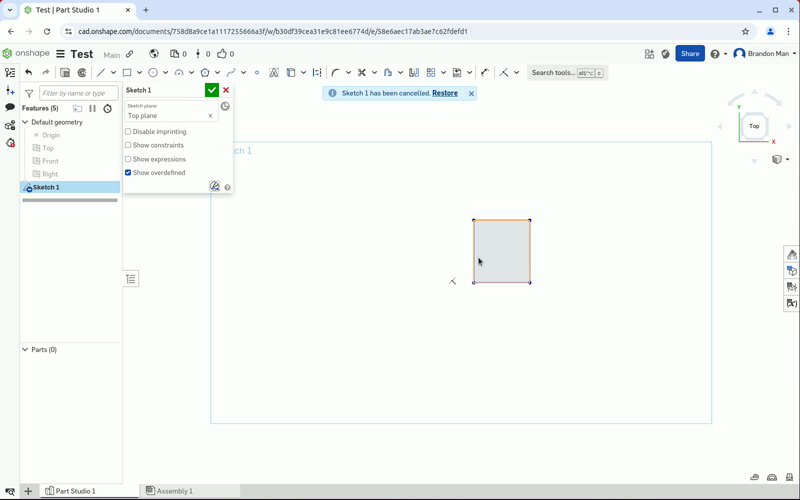
click(478, 257)
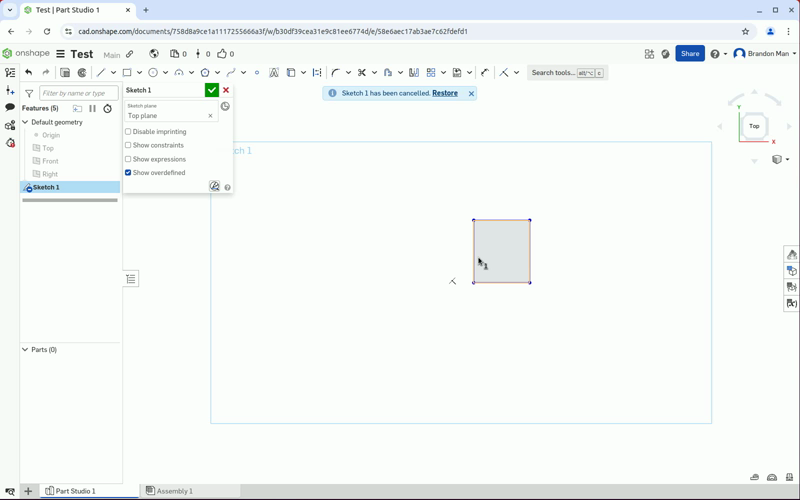
mouse_move(73, 352)
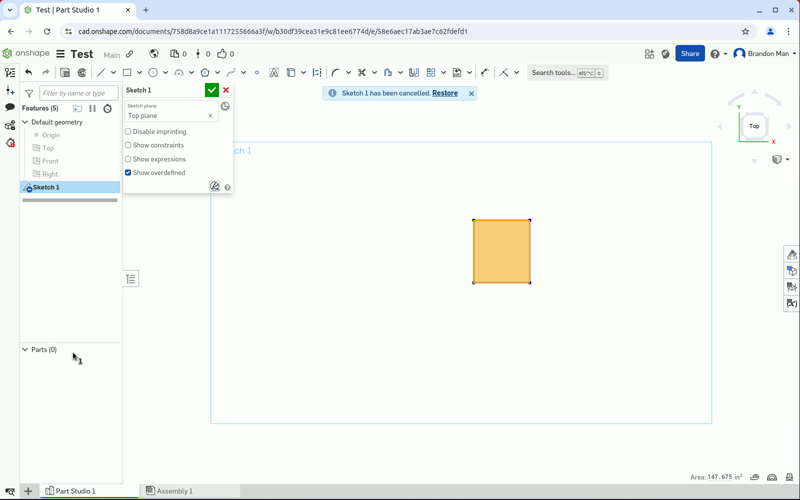
key(shift+y)
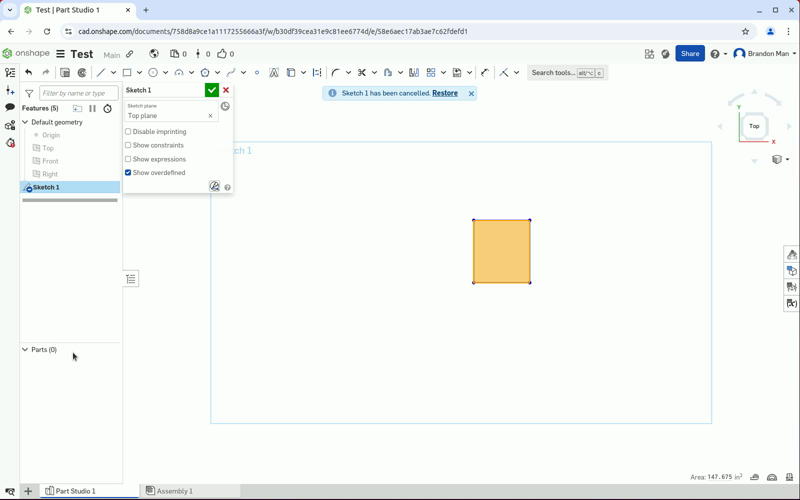
key(shift+e)
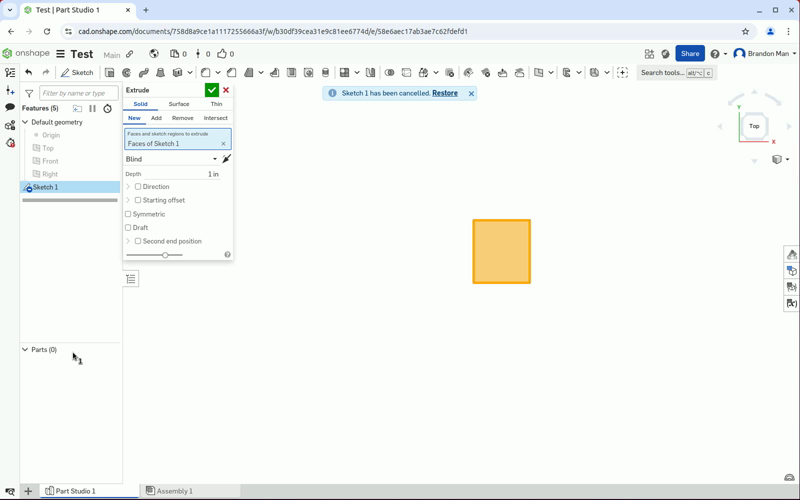
mouse_move(143, 106)
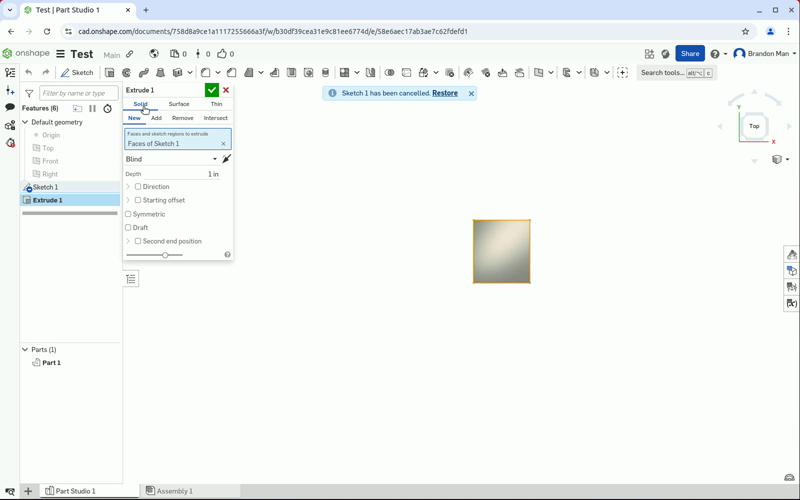
click(143, 106)
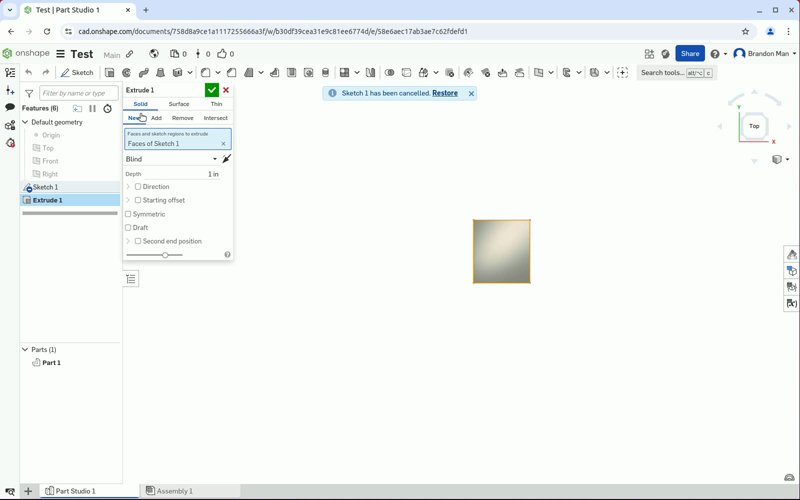
mouse_move(137, 120)
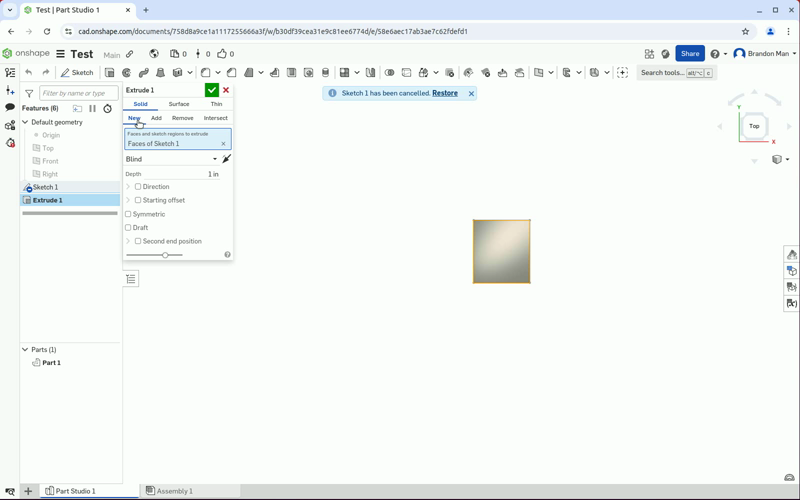
click(137, 120)
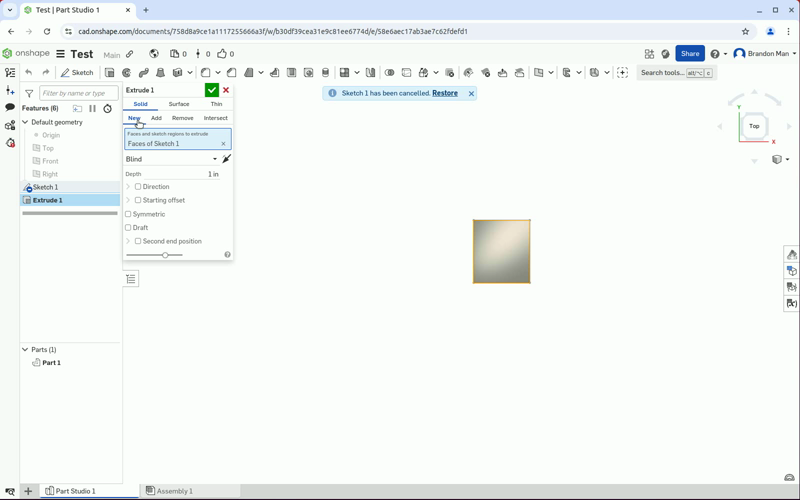
key(tab, 4)
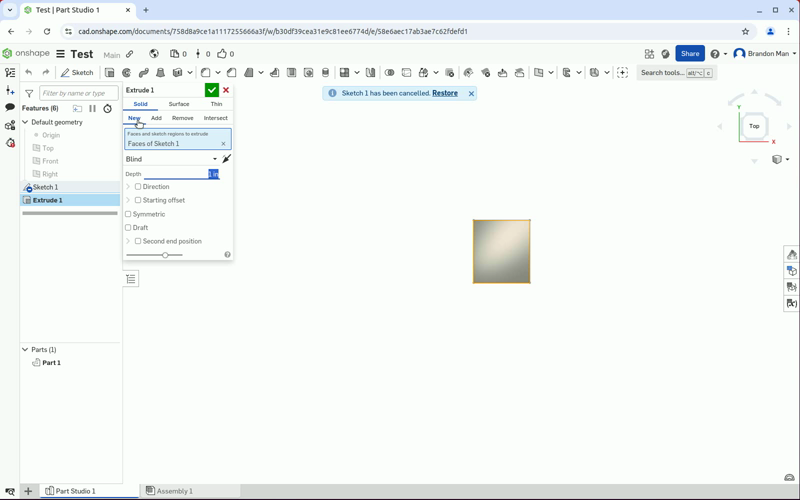
text(7.221)
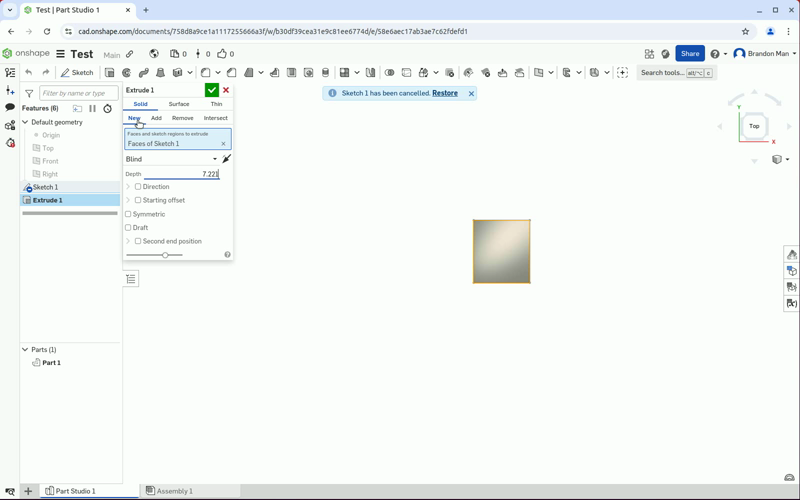
key(enter)
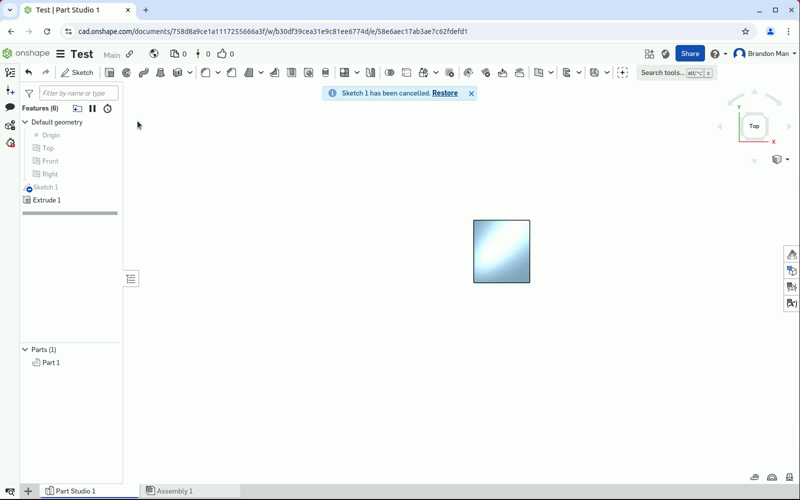
key(shift+h)
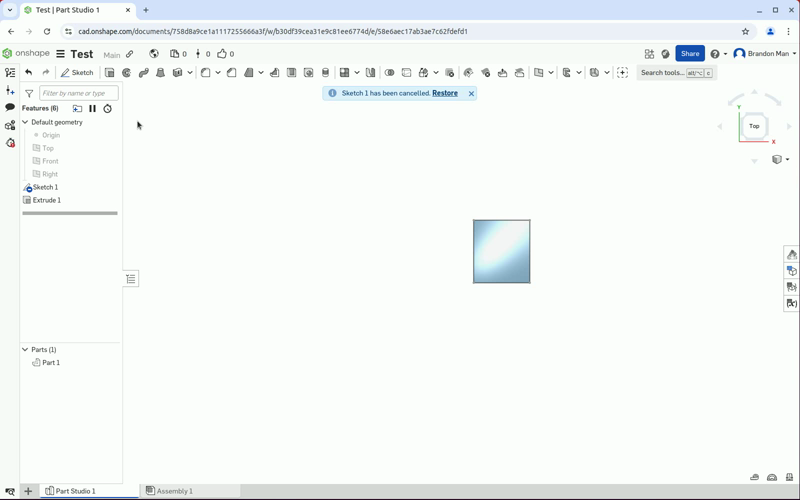
key(shift+h)
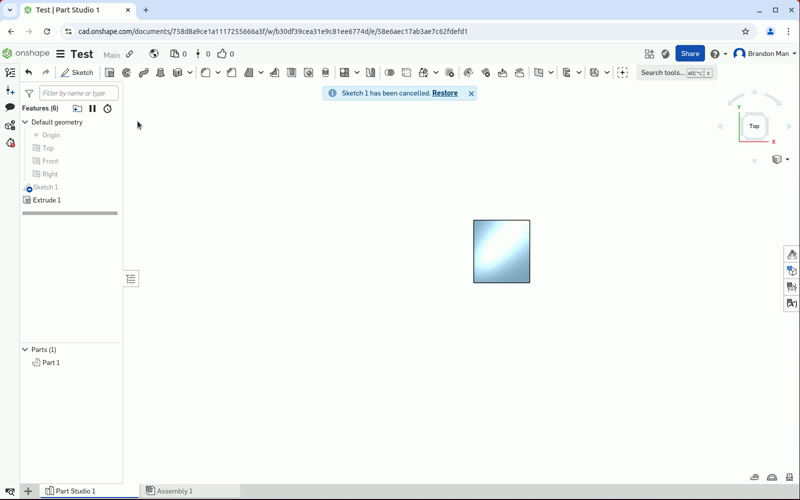
mouse_move(73, 189)
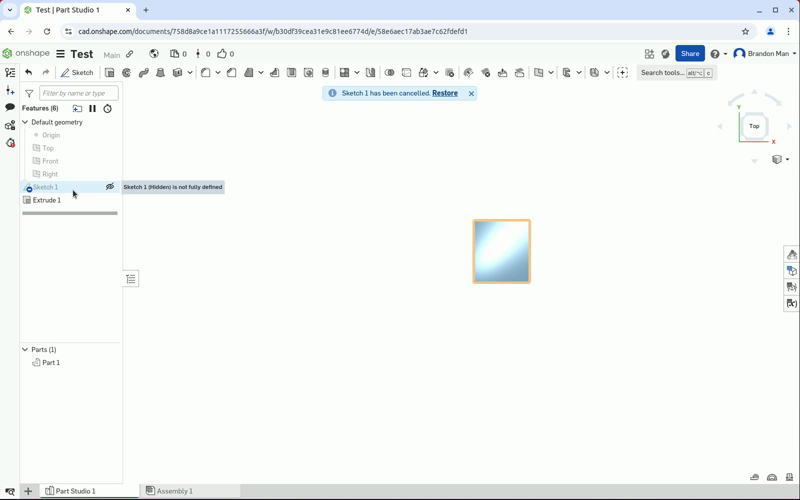
click(73, 189)
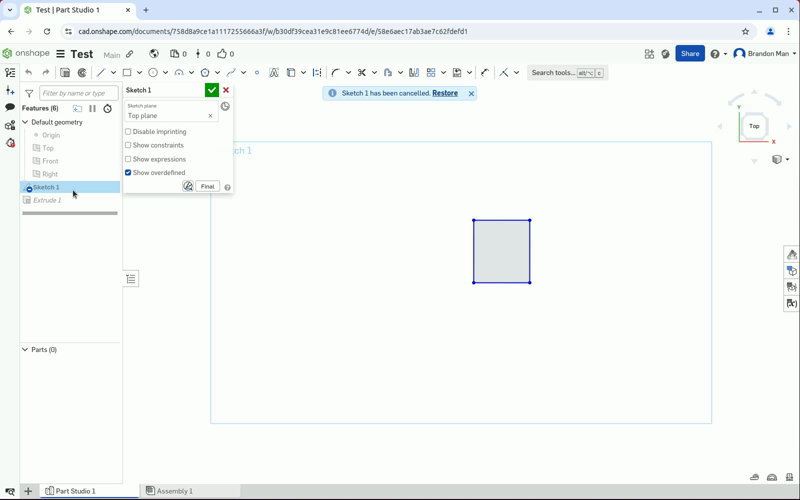
mouse_move(229, 92)
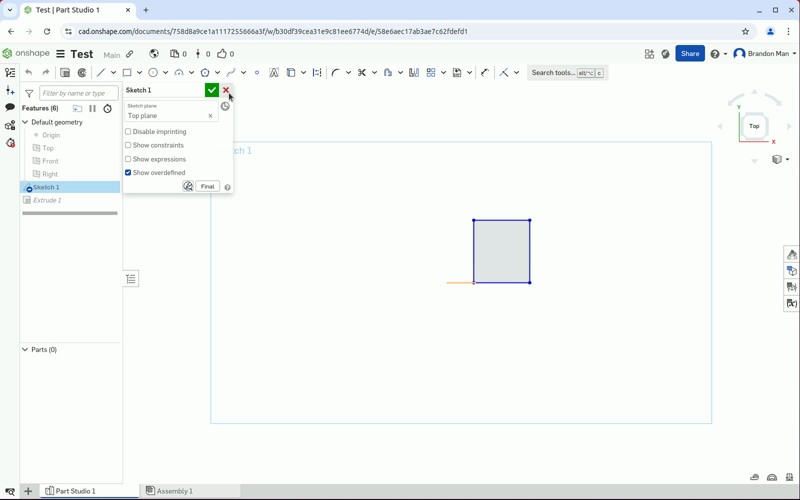
click(229, 92)
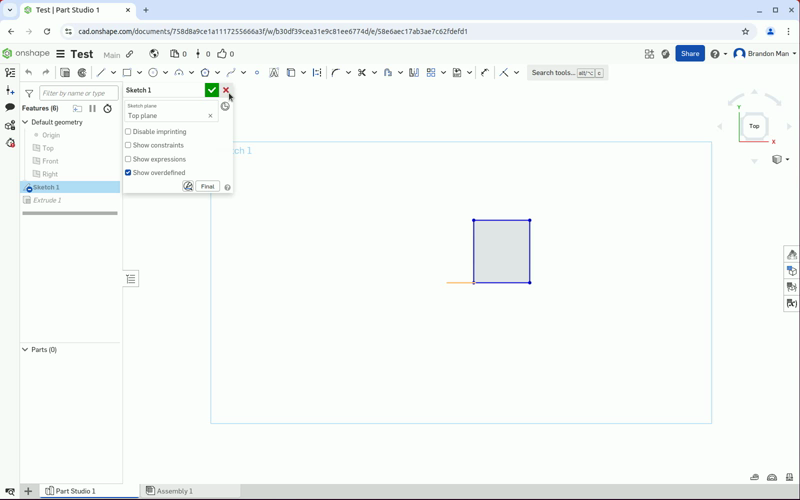
key(shift+s)
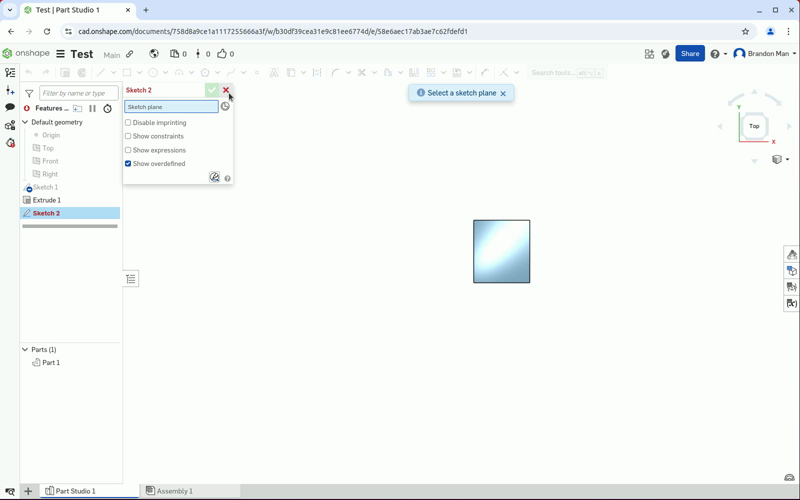
mouse_move(73, 150)
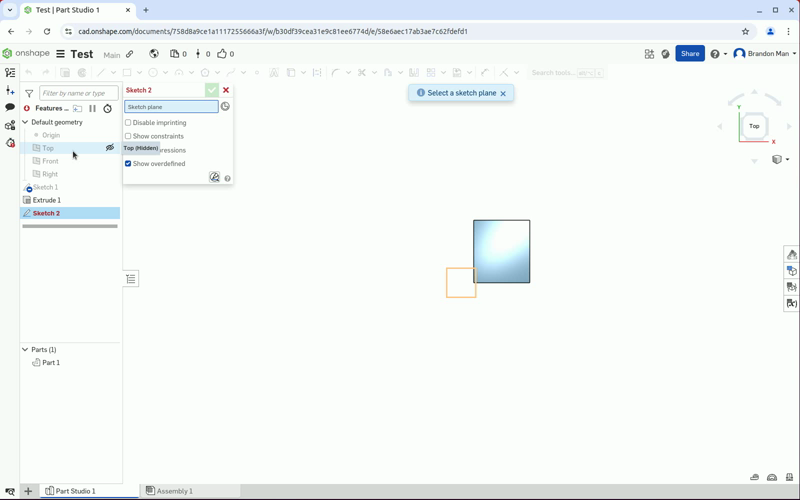
click(73, 150)
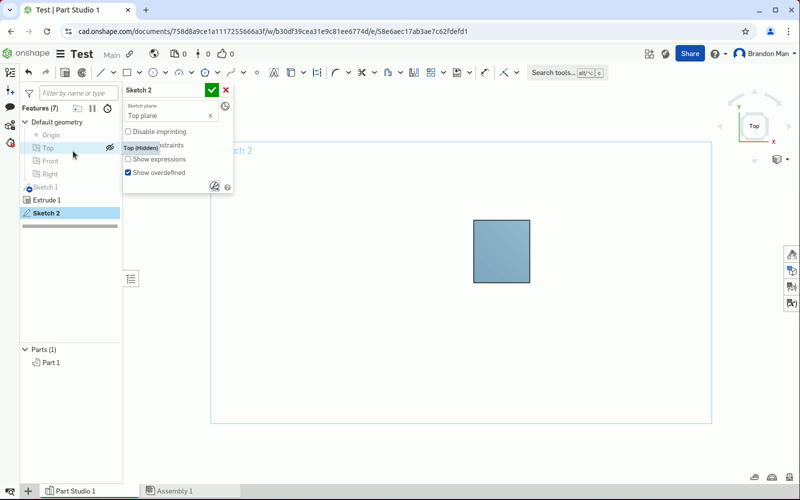
mouse_move(73, 352)
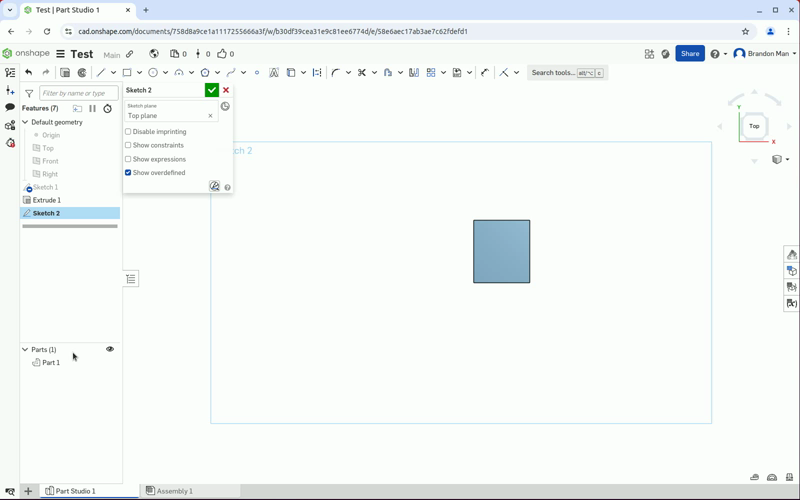
key(y)
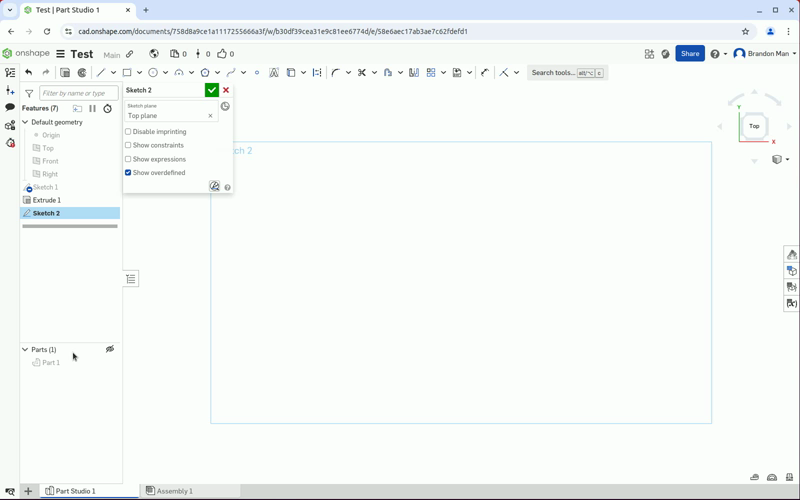
key(l)
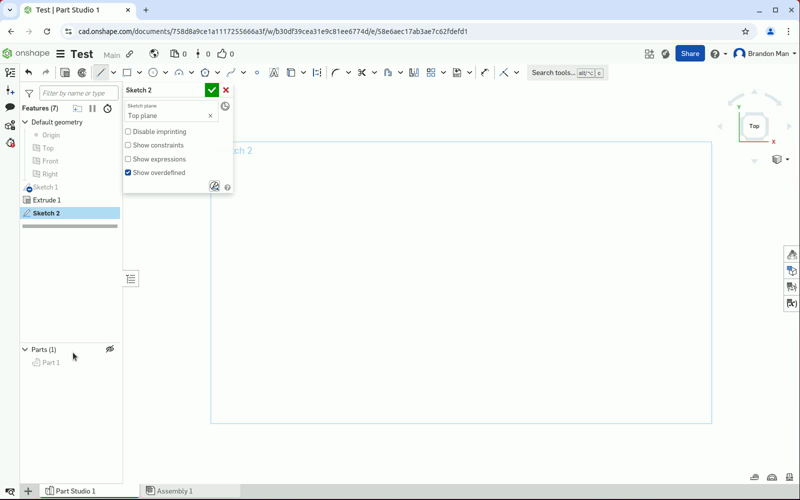
key_down(shift)
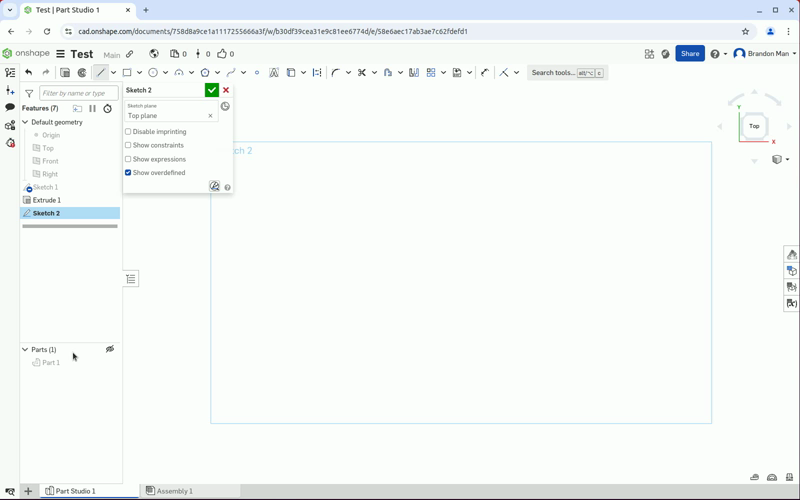
mouse_move(546, 282)
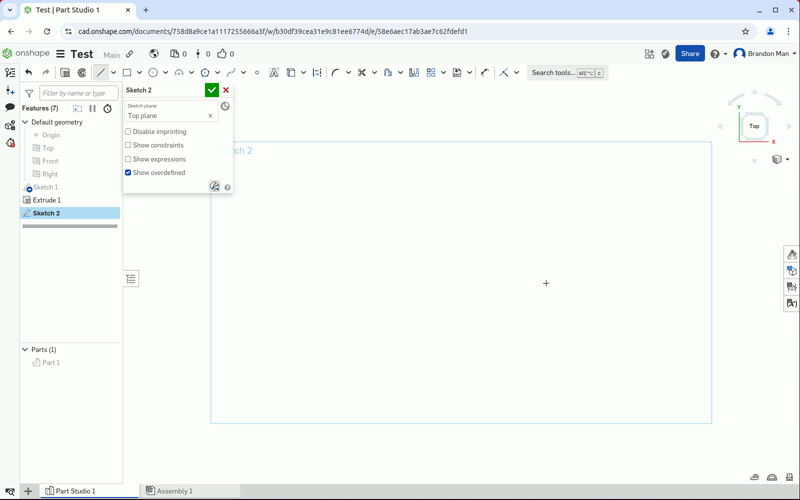
click(546, 282)
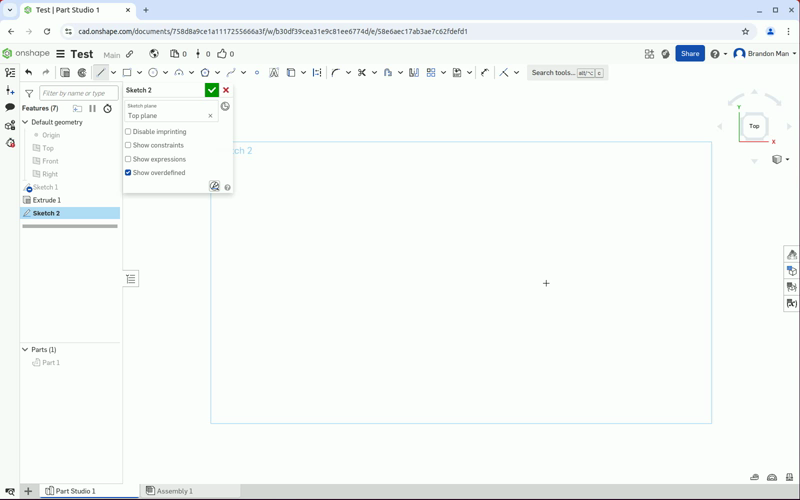
key_up(shift)
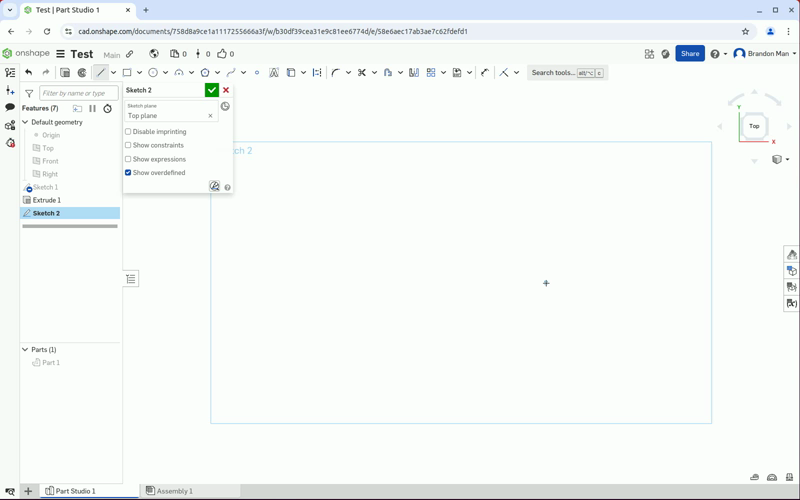
key_down(shift)
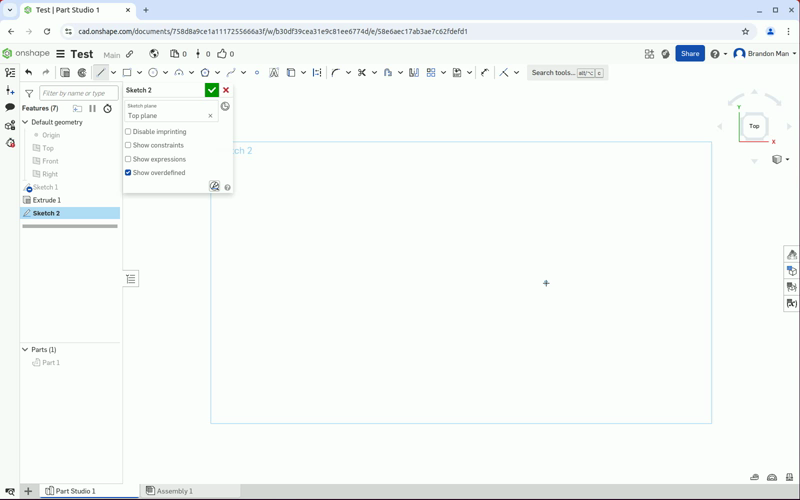
mouse_move(576, 282)
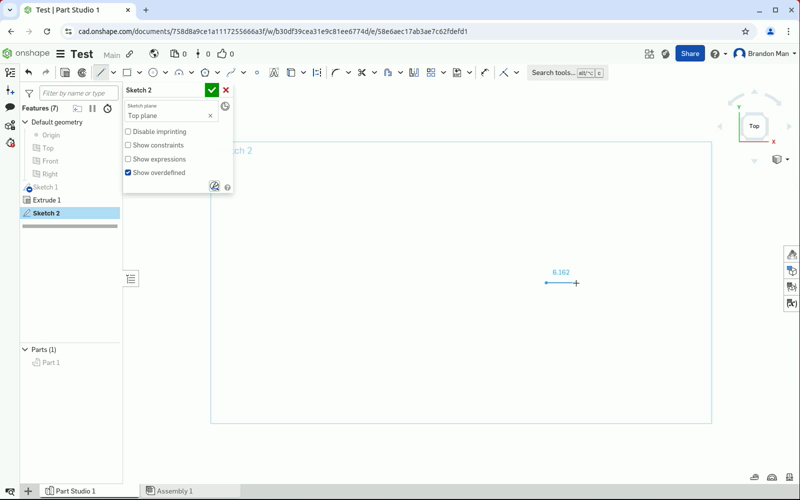
mouse_move(574, 282)
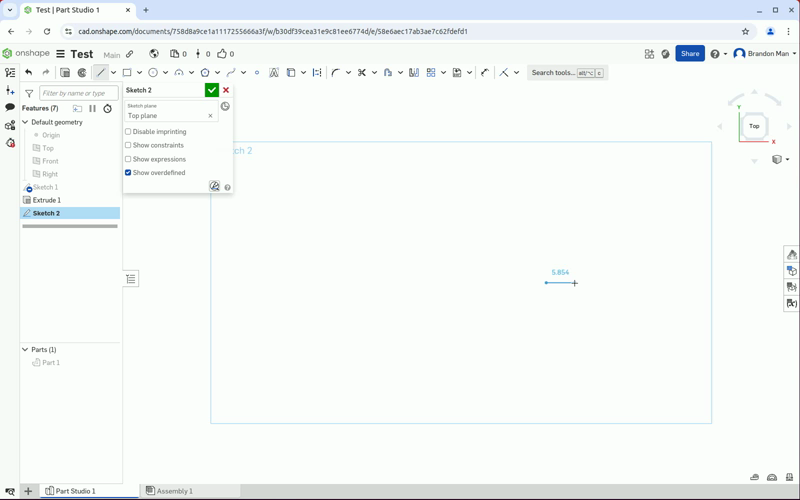
click(574, 282)
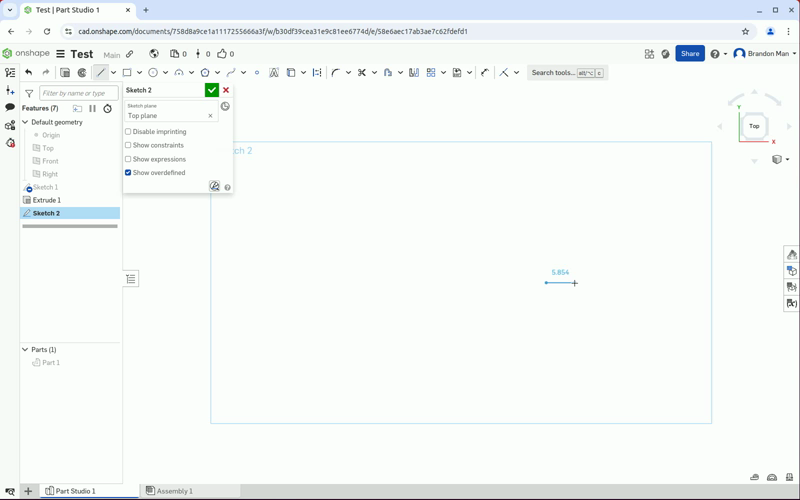
key_up(shift)
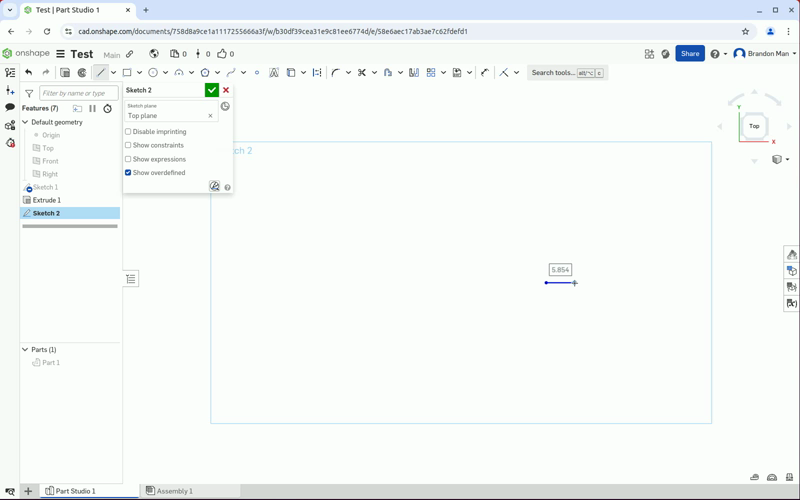
key_down(shift)
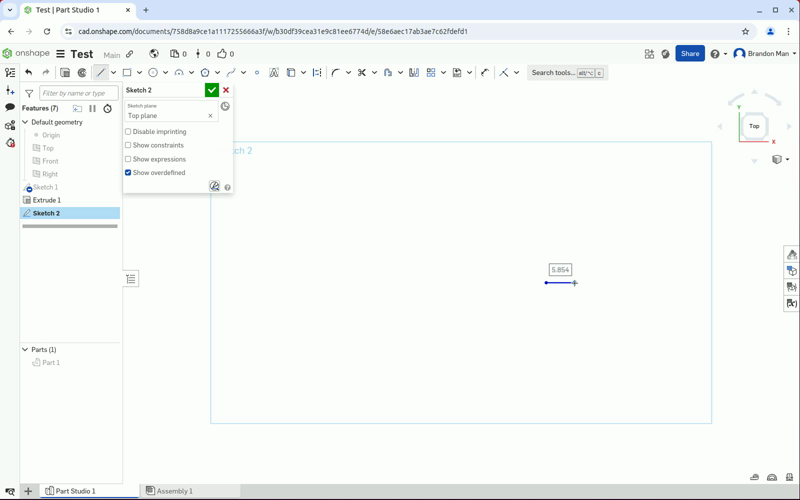
mouse_move(589, 282)
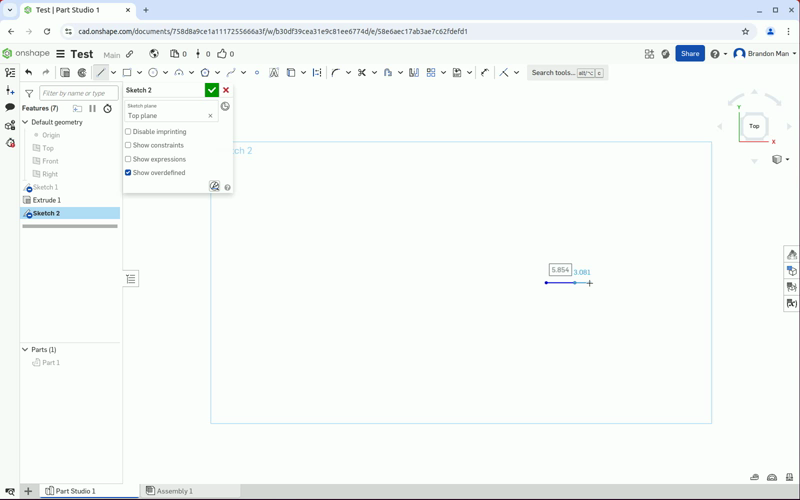
mouse_move(574, 246)
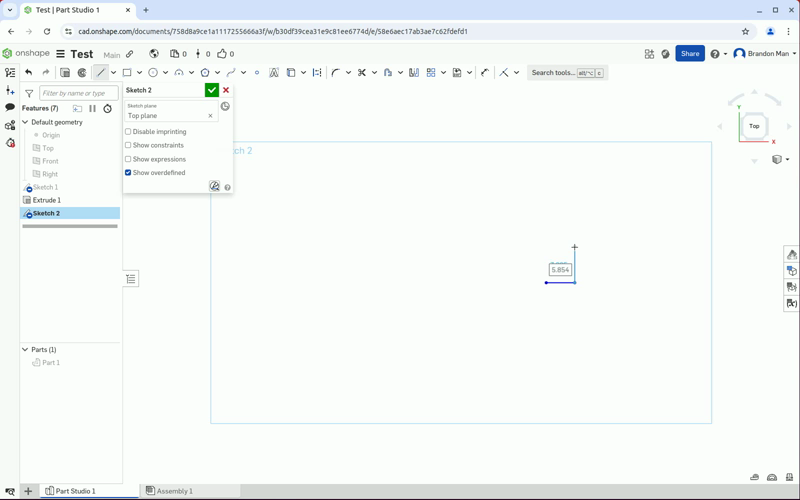
click(574, 246)
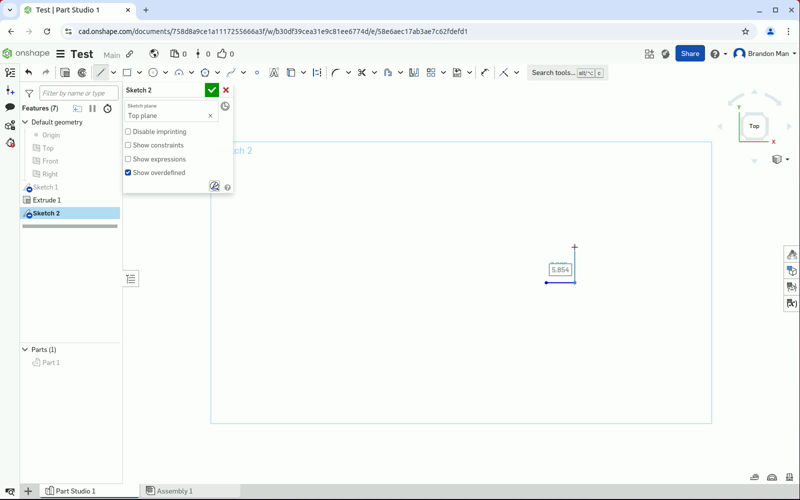
key_up(shift)
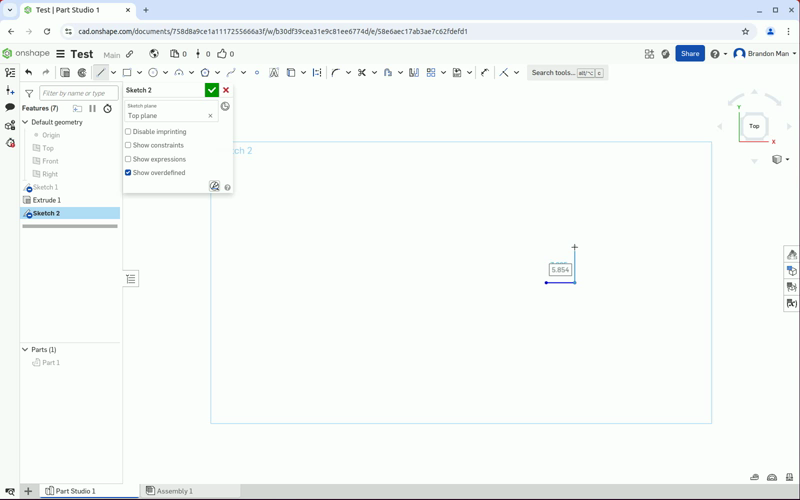
key_down(shift)
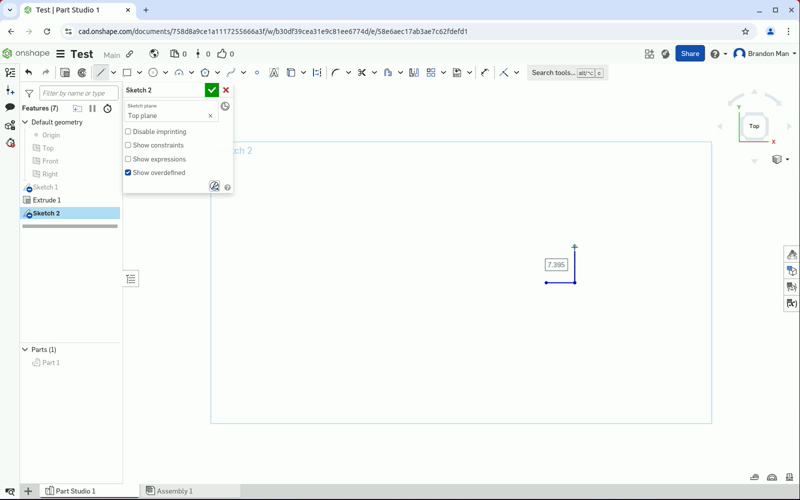
mouse_move(589, 246)
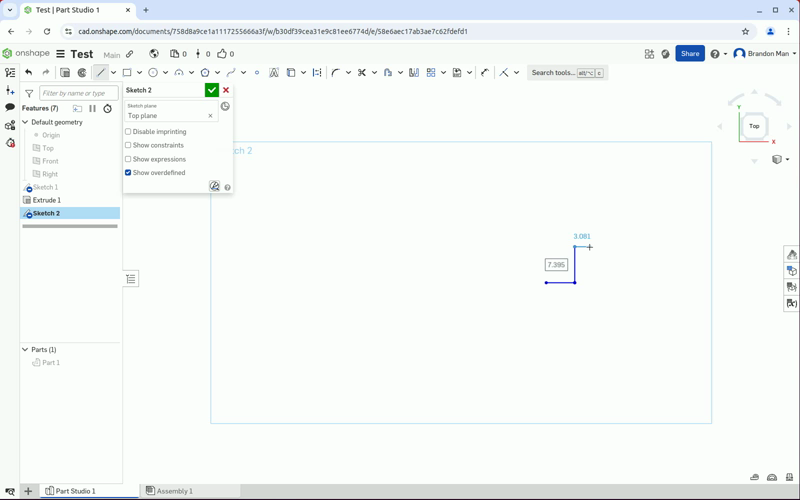
mouse_move(546, 246)
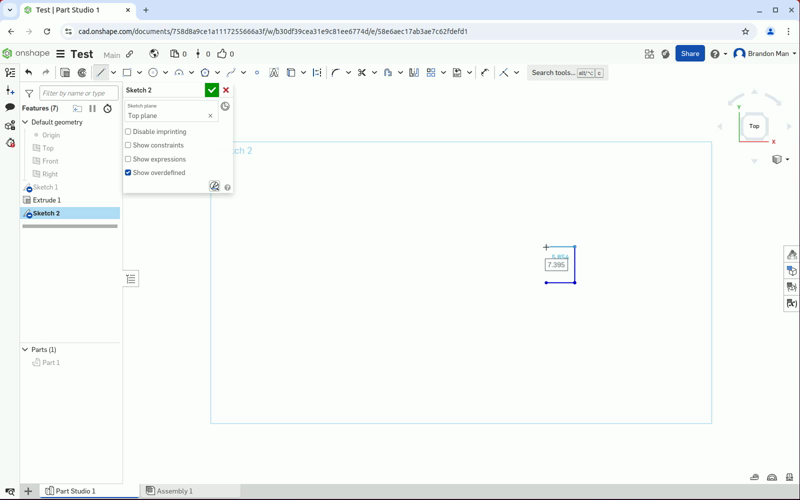
click(546, 246)
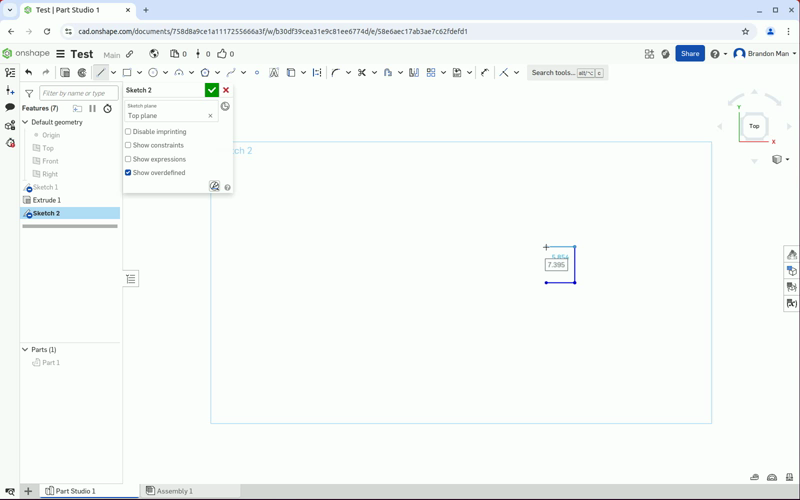
key_up(shift)
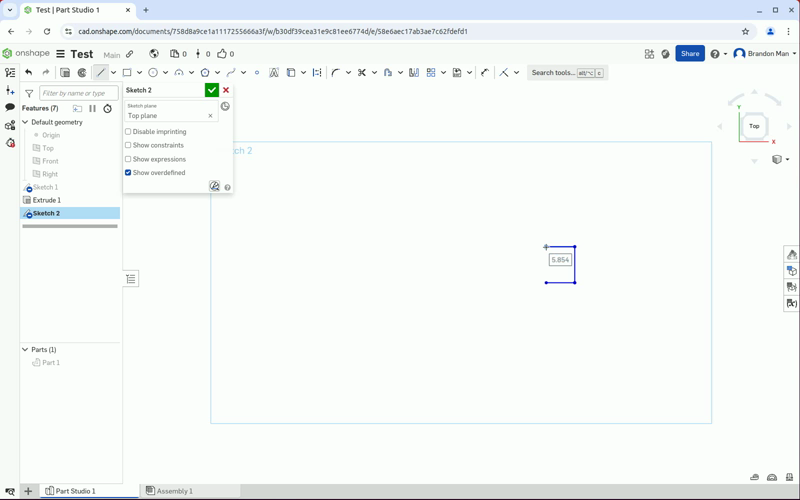
mouse_move(576, 246)
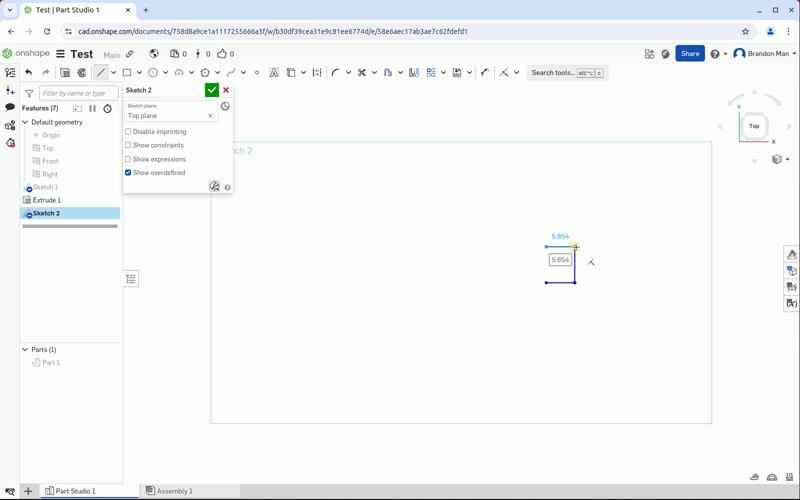
key_down(shift)
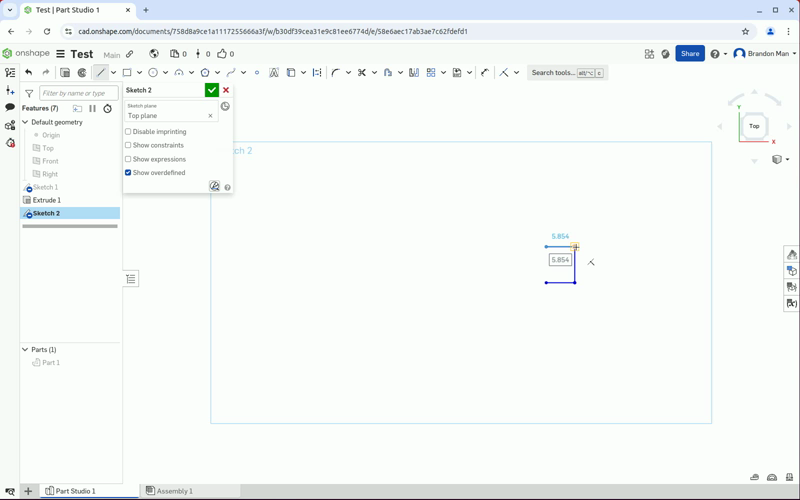
mouse_move(546, 282)
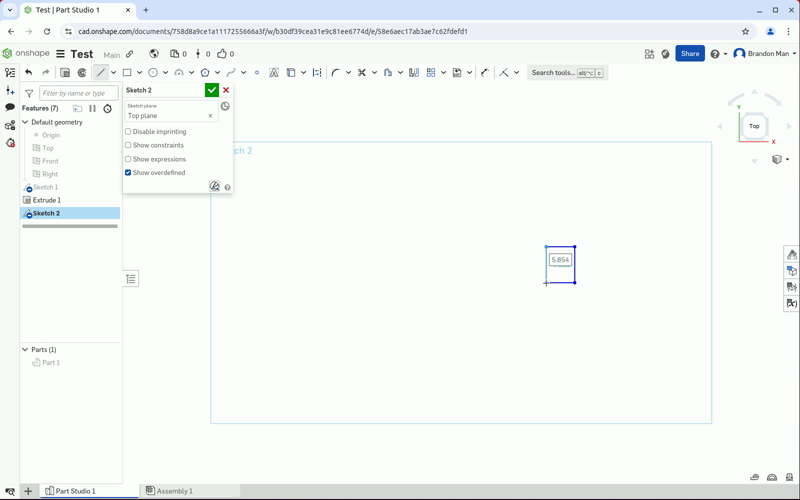
key_up(shift)
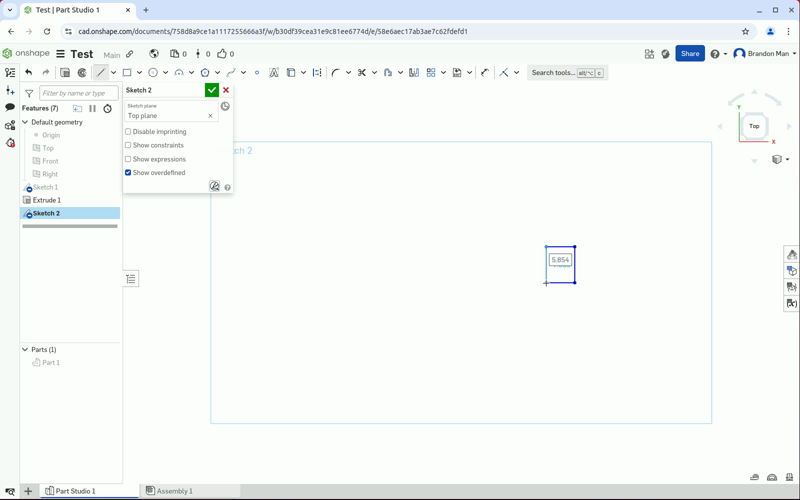
click(546, 282)
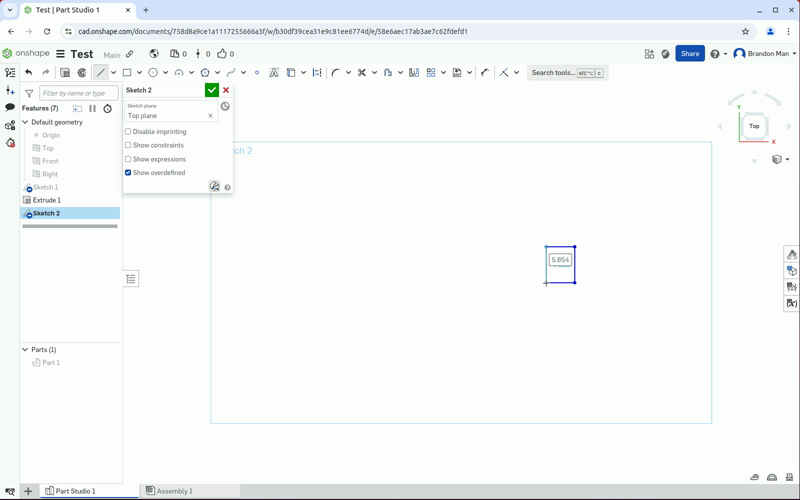
key(esc)
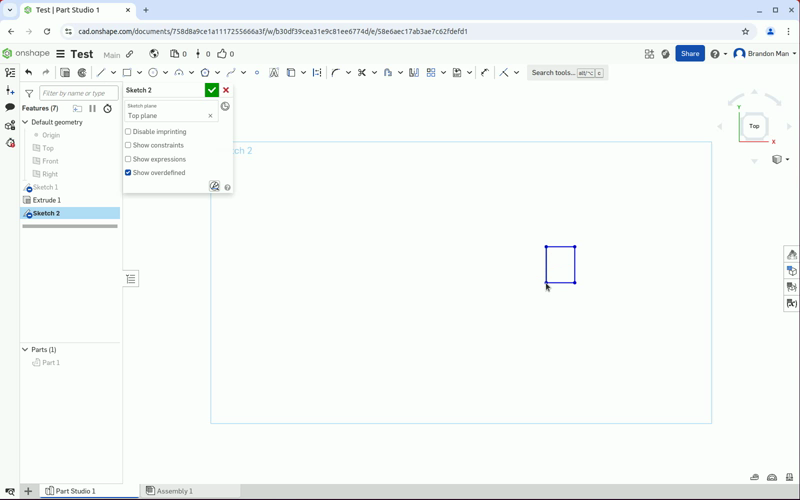
mouse_move(567, 262)
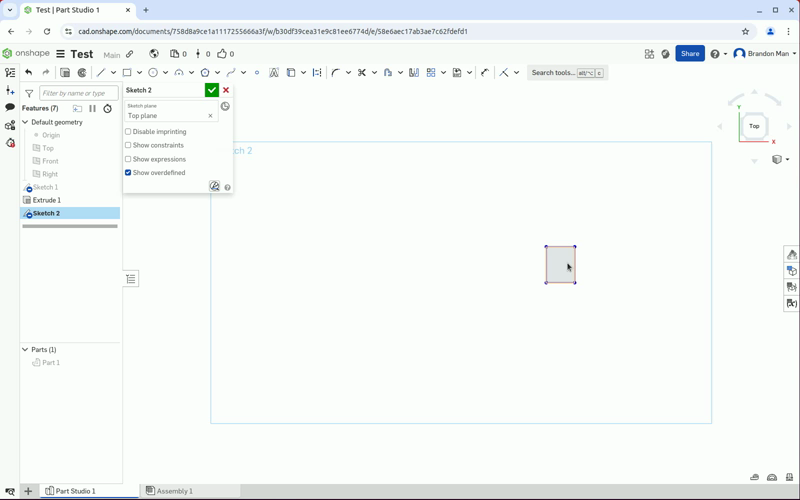
scroll(6)
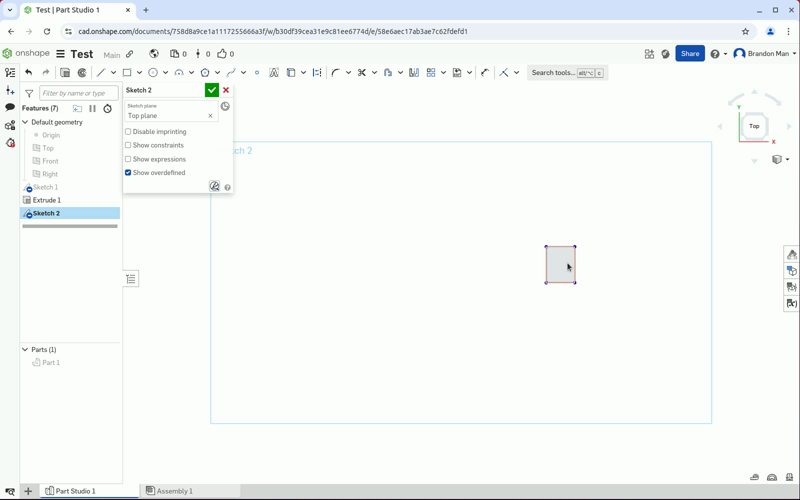
scroll(6)
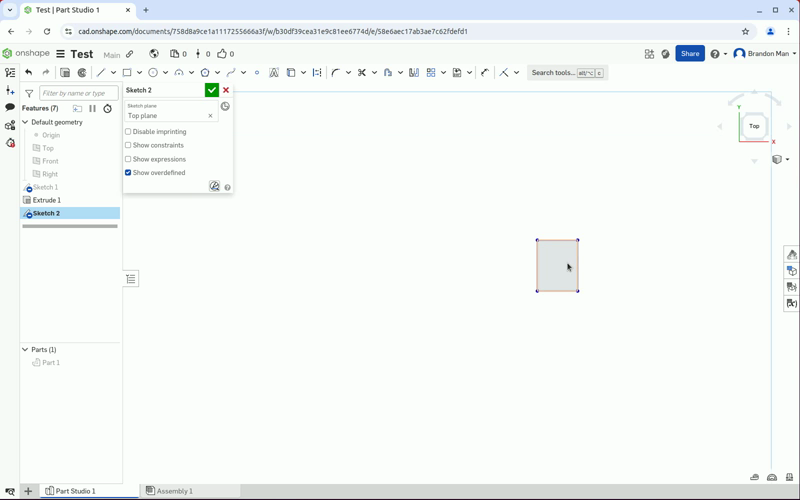
scroll(6)
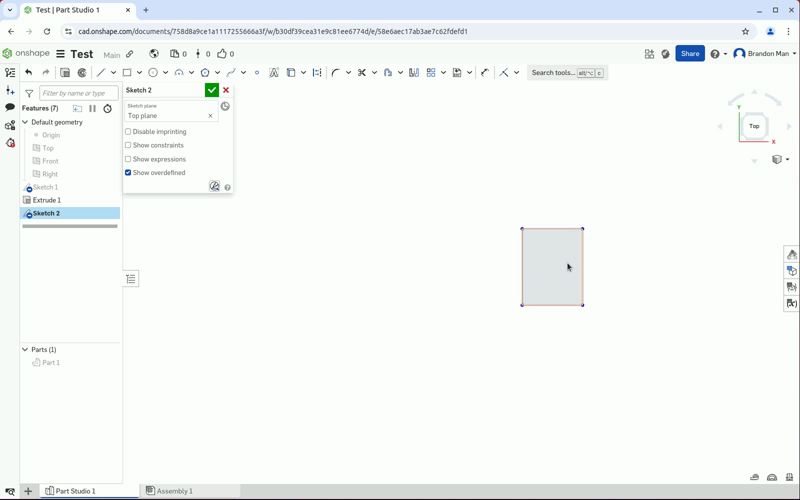
scroll(6)
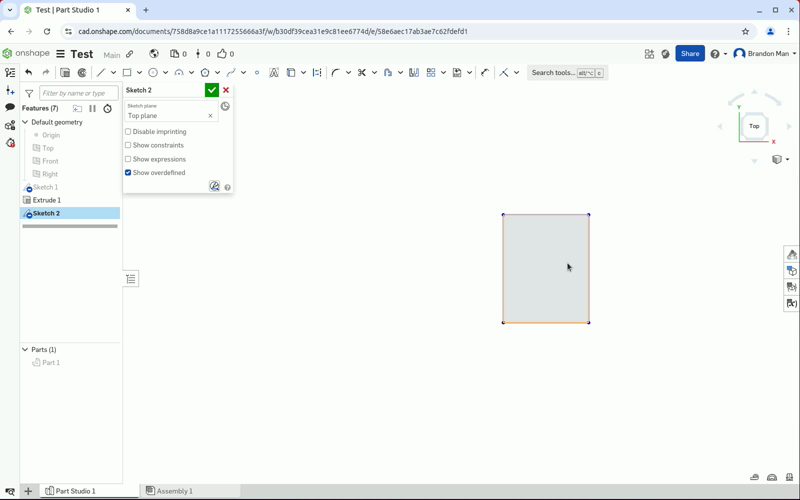
scroll(6)
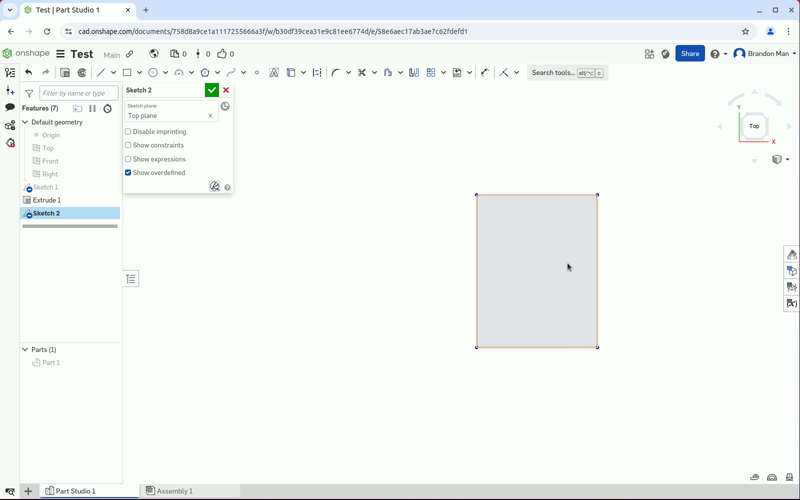
scroll(6)
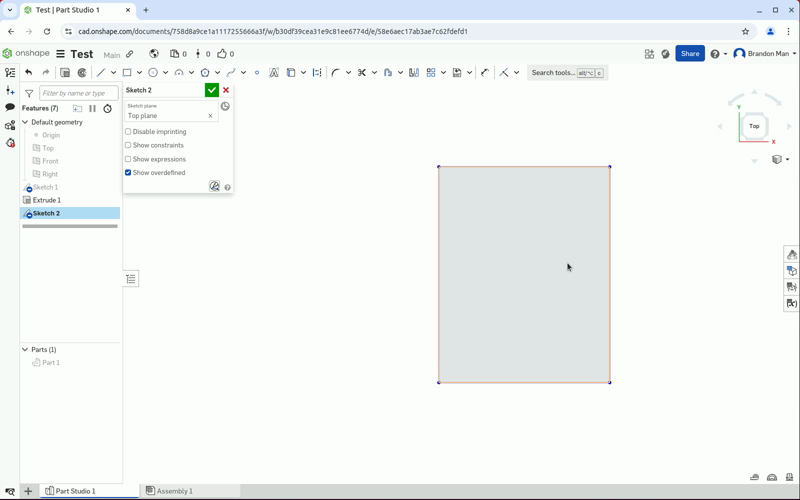
scroll(6)
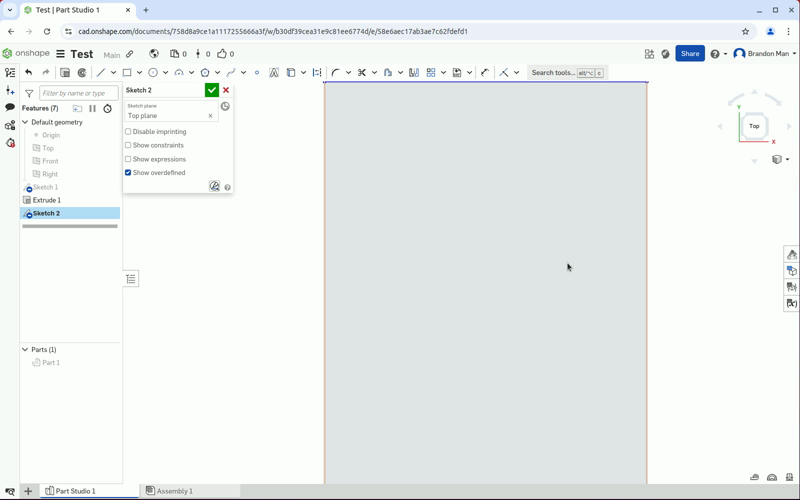
click(567, 262)
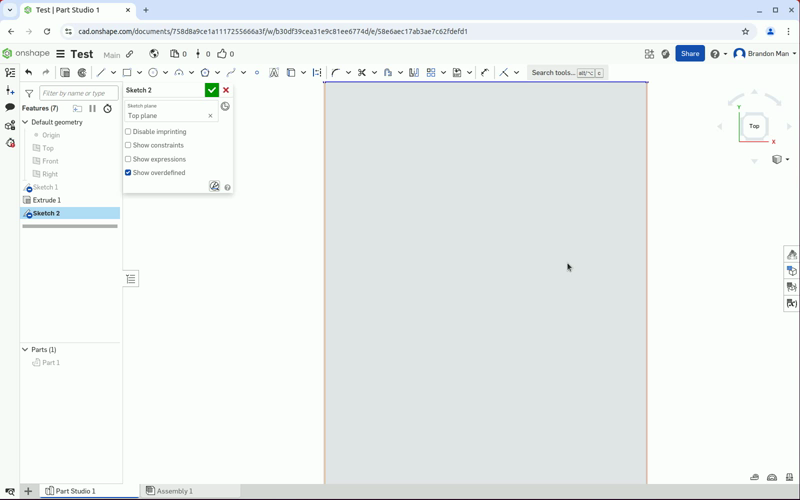
scroll(-6)
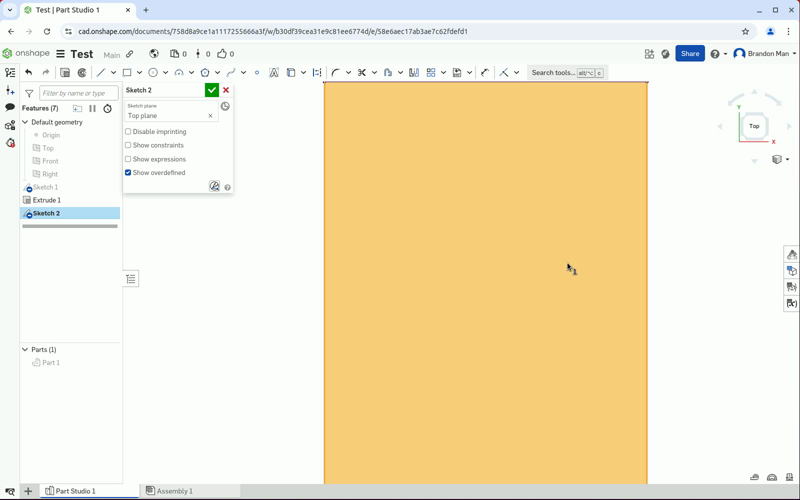
scroll(-6)
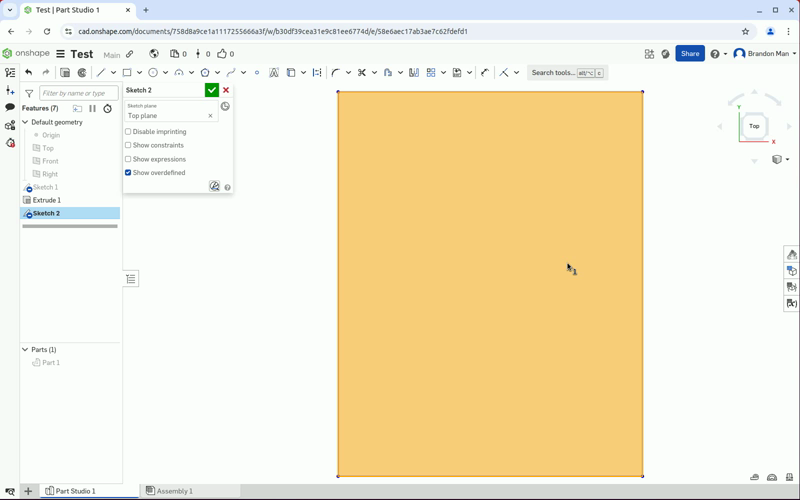
scroll(-6)
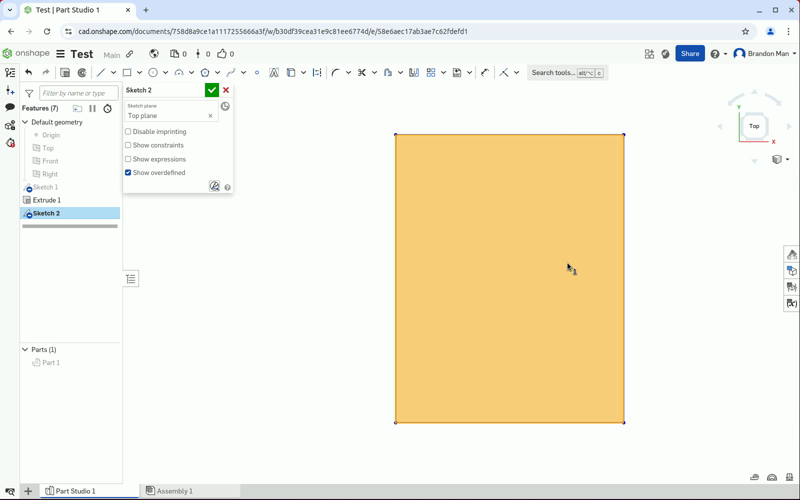
scroll(-6)
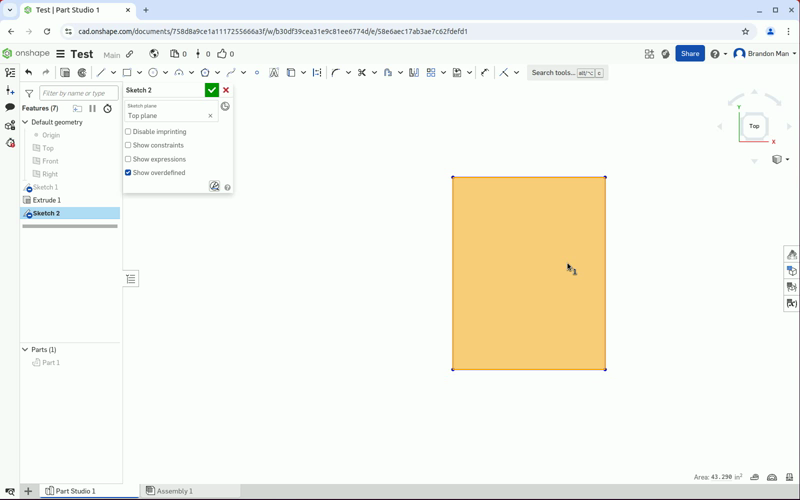
scroll(-6)
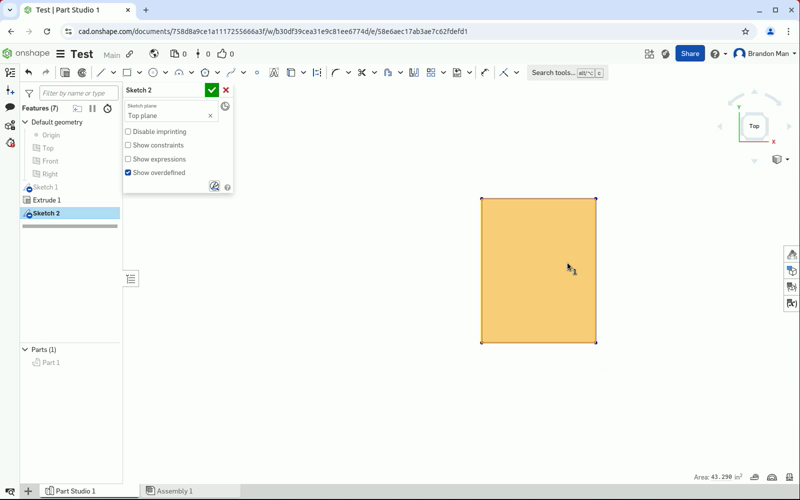
scroll(-6)
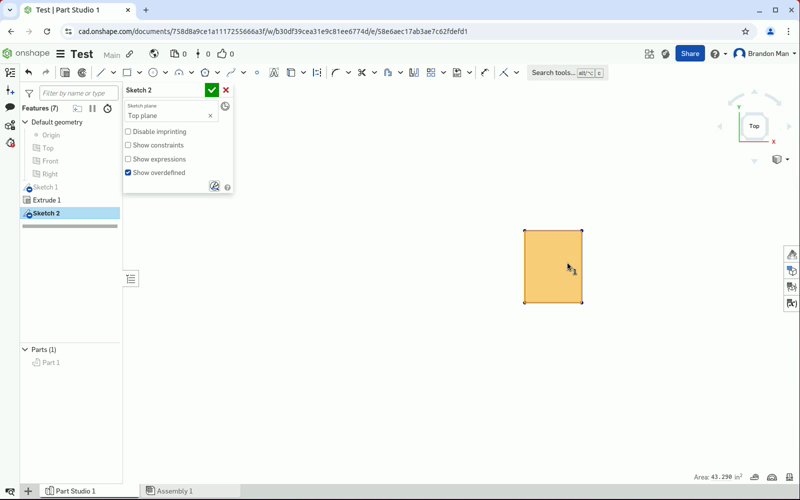
scroll(-6)
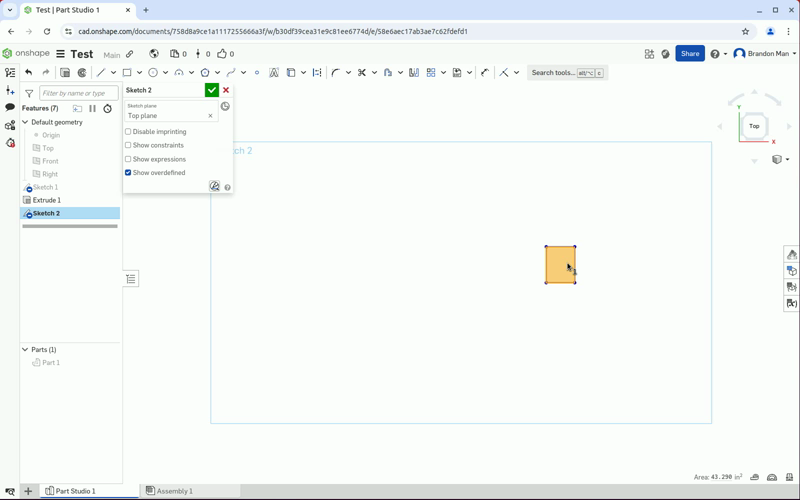
mouse_move(73, 352)
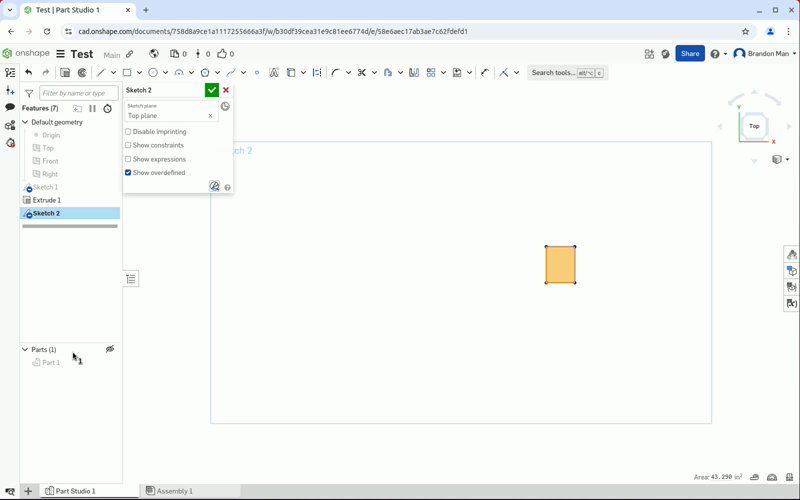
key(shift+y)
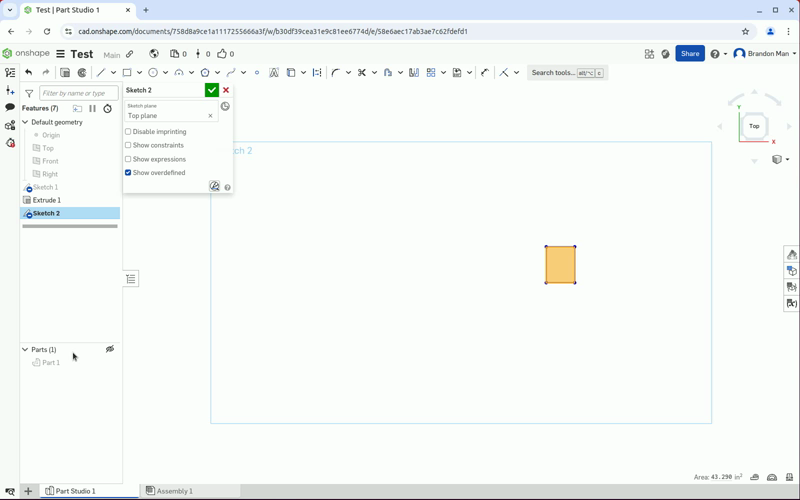
key(shift+e)
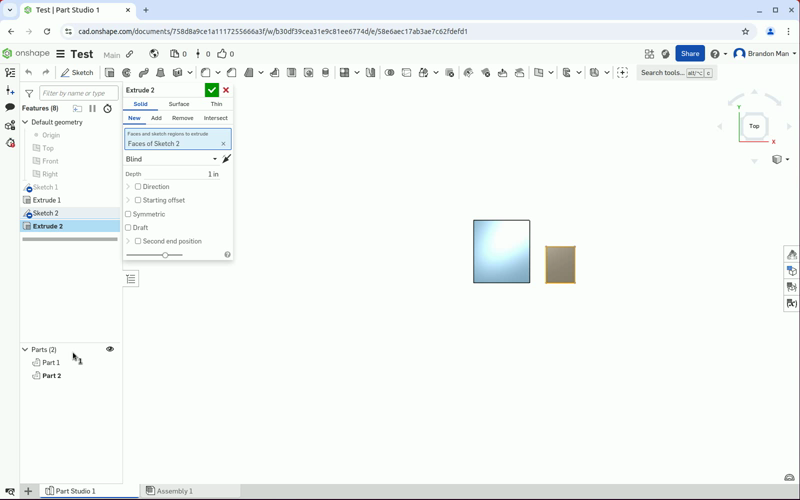
mouse_move(143, 106)
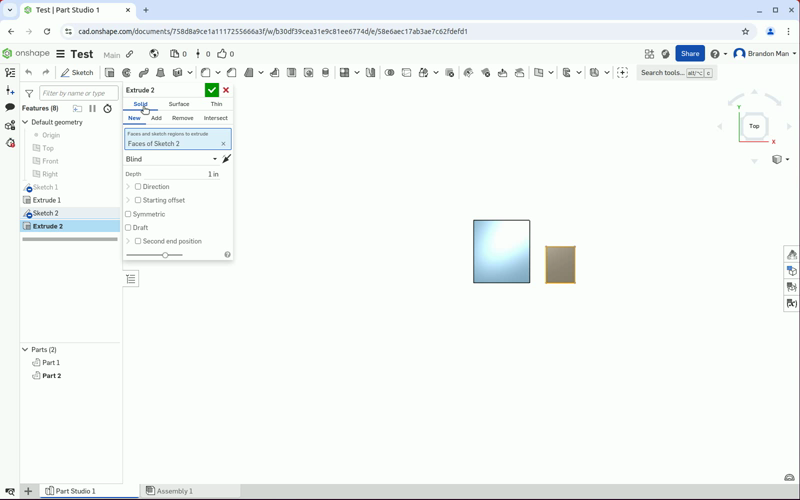
click(143, 106)
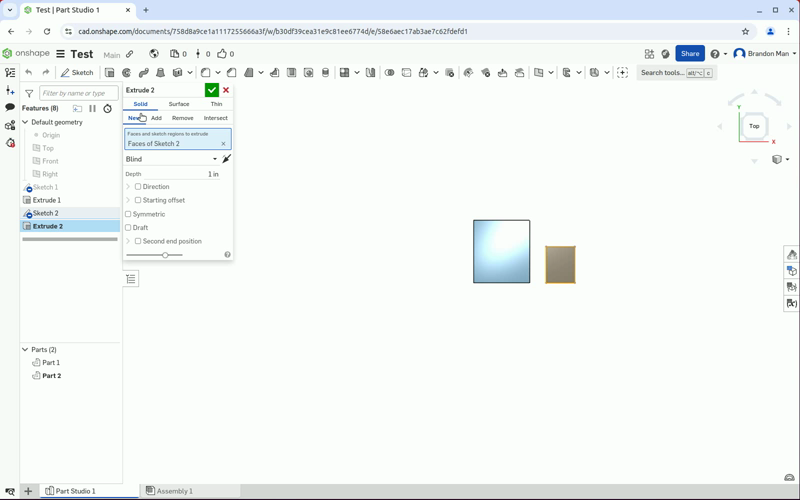
mouse_move(137, 120)
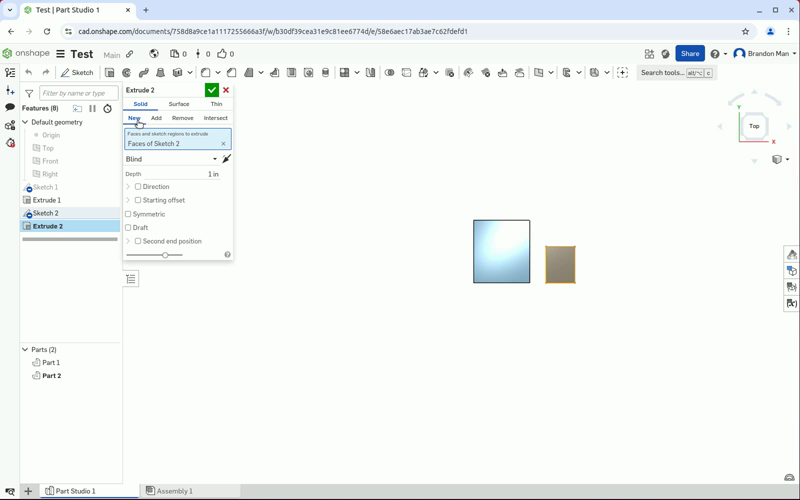
click(137, 120)
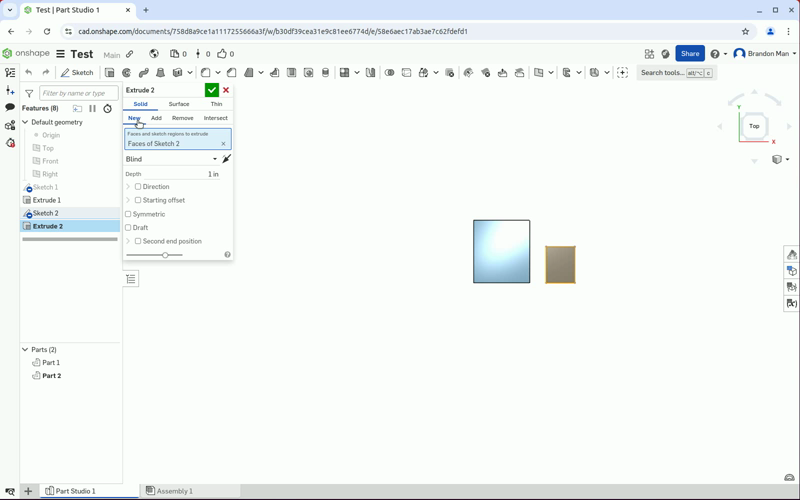
key(tab, 4)
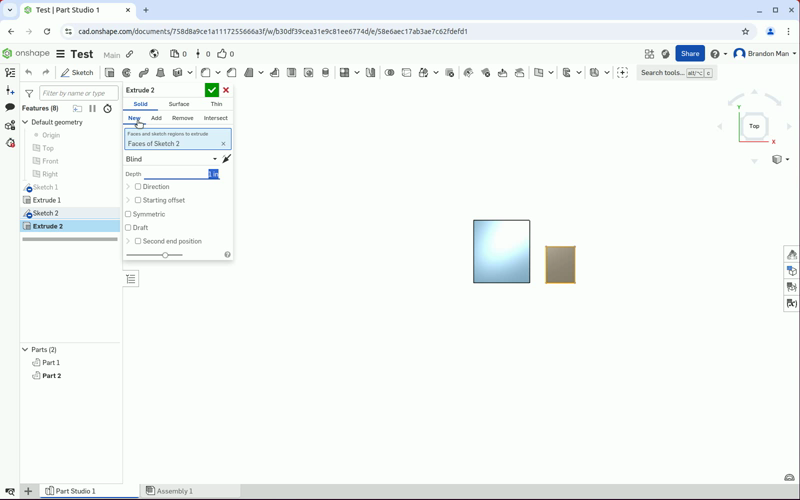
text(7.221)
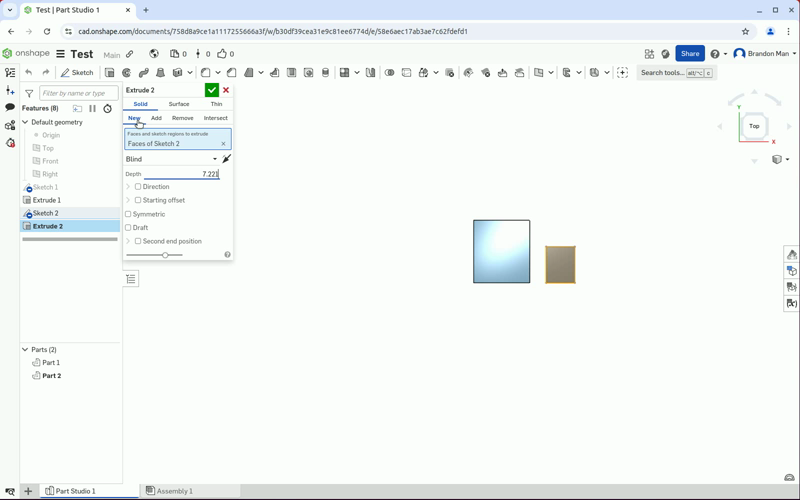
key(enter)
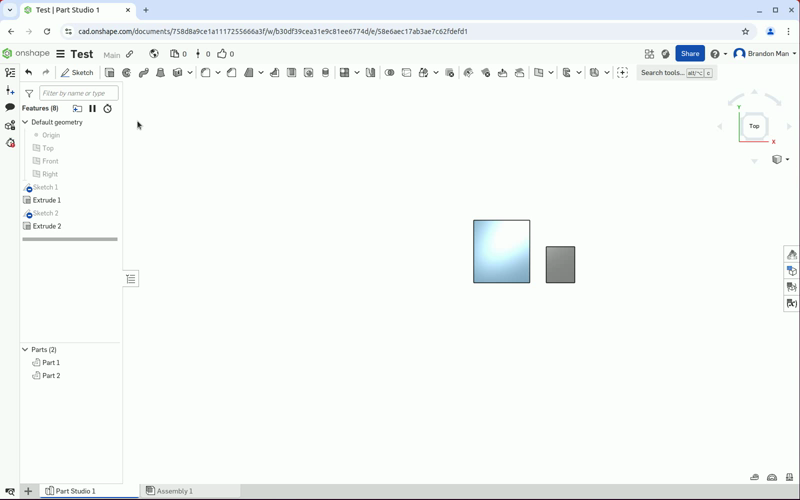
key(shift+h)
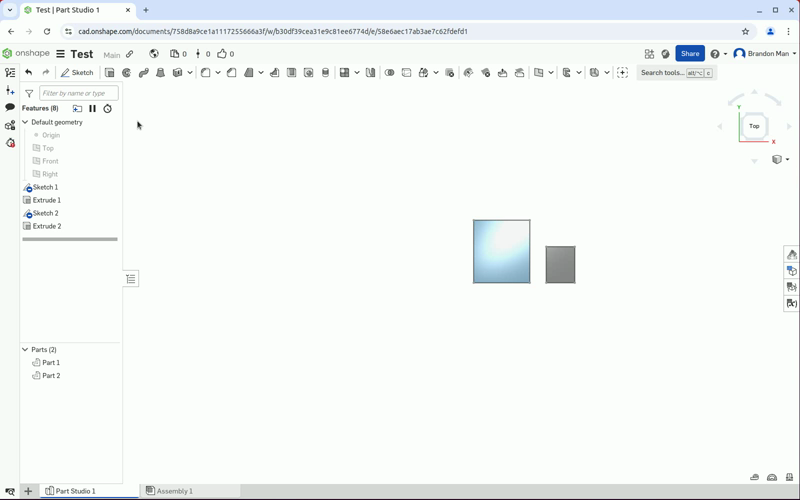
key(shift+h)
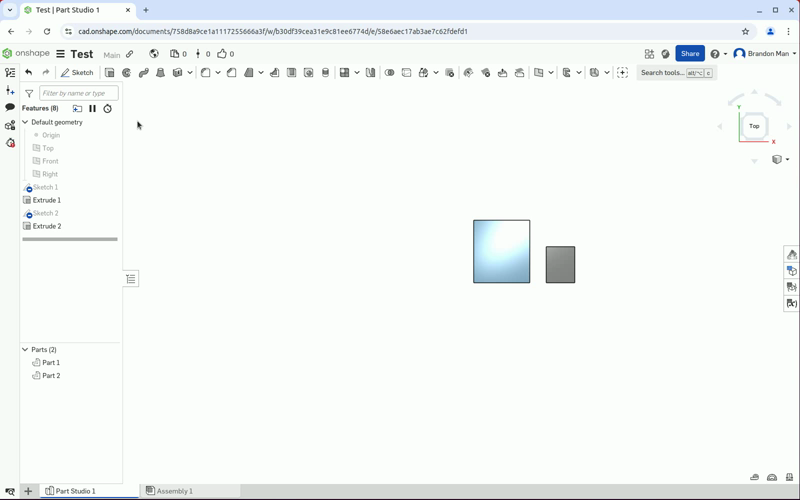
mouse_move(73, 189)
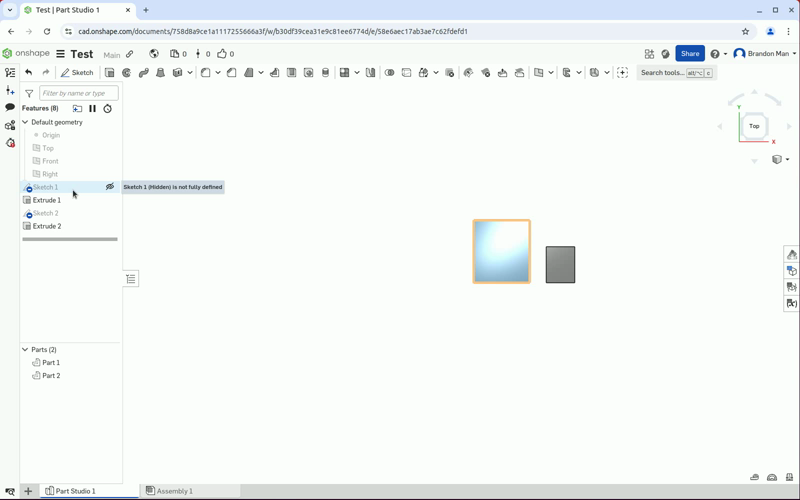
click(73, 189)
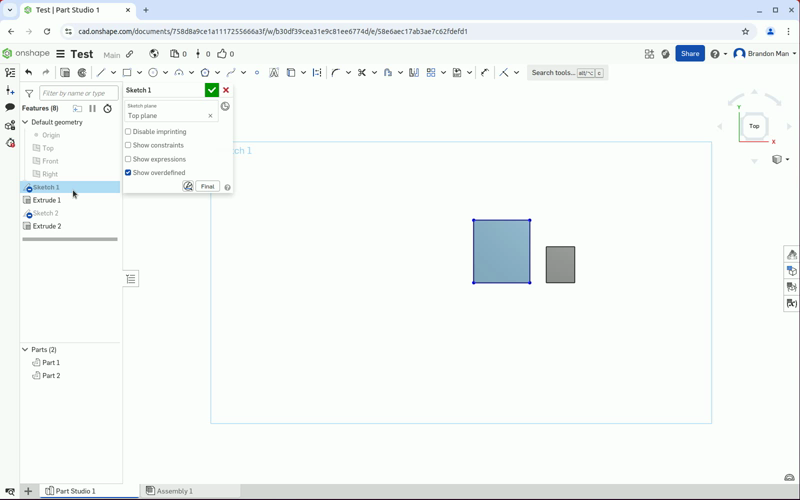
mouse_move(229, 92)
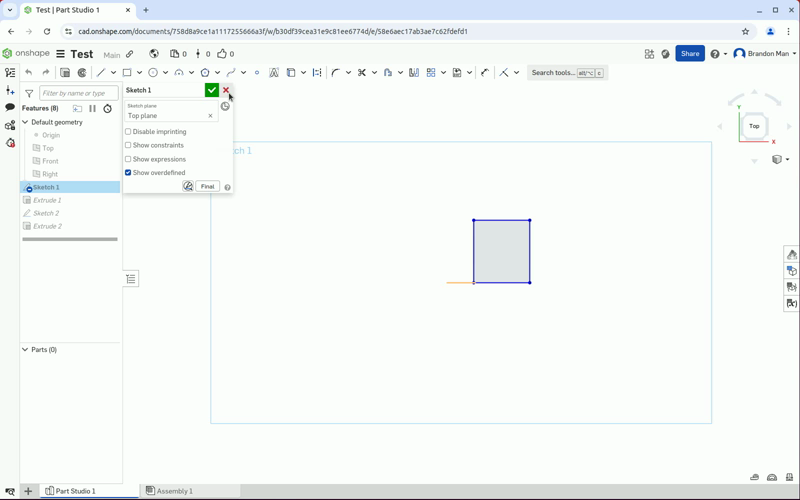
click(229, 92)
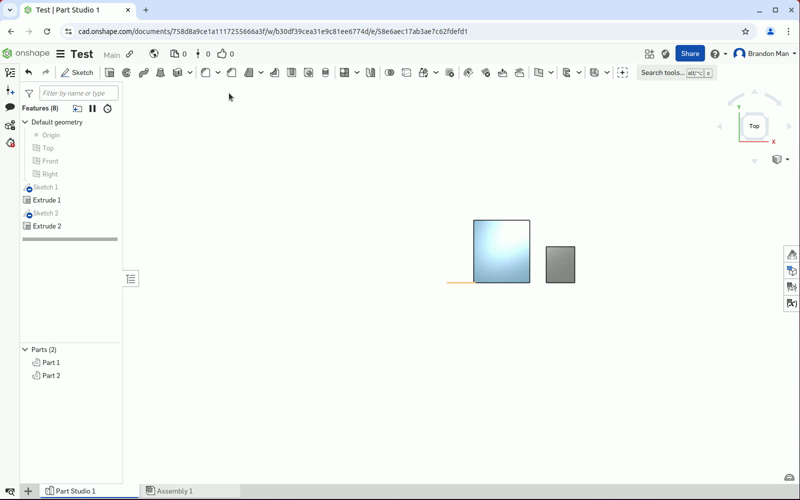
mouse_move(541, 75)
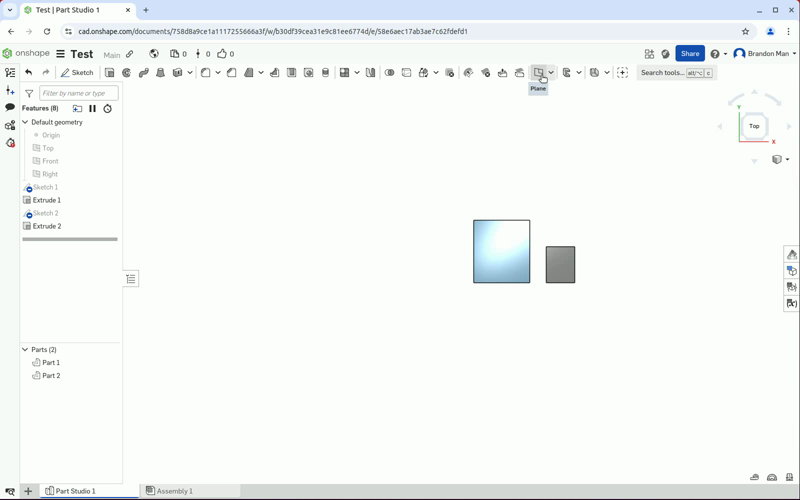
click(541, 75)
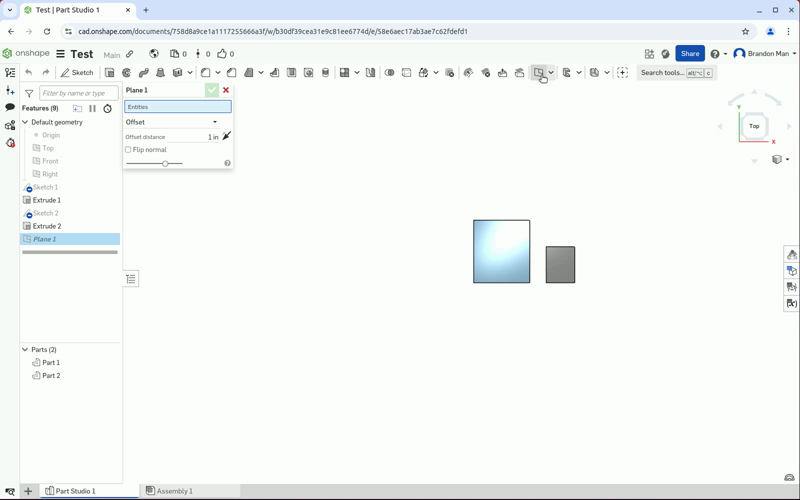
mouse_move(73, 150)
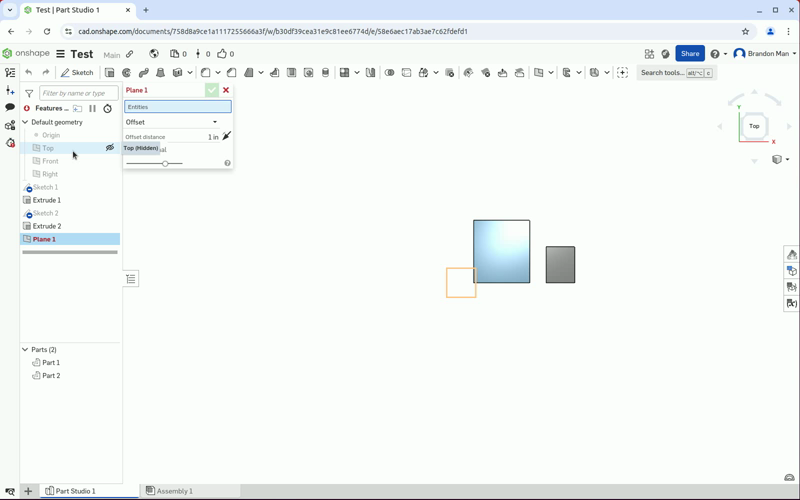
click(73, 150)
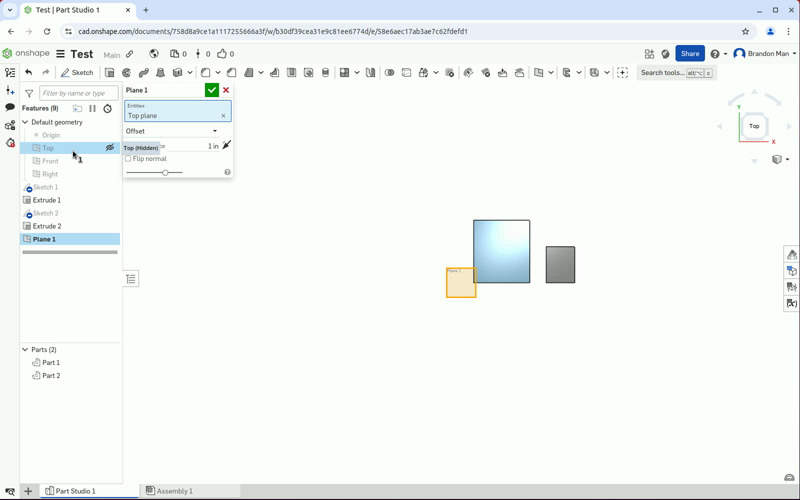
key(tab, 2)
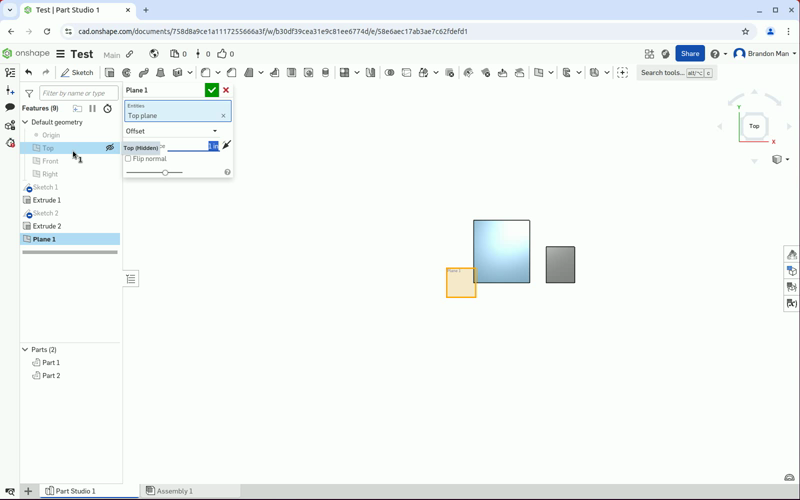
text(7.21)
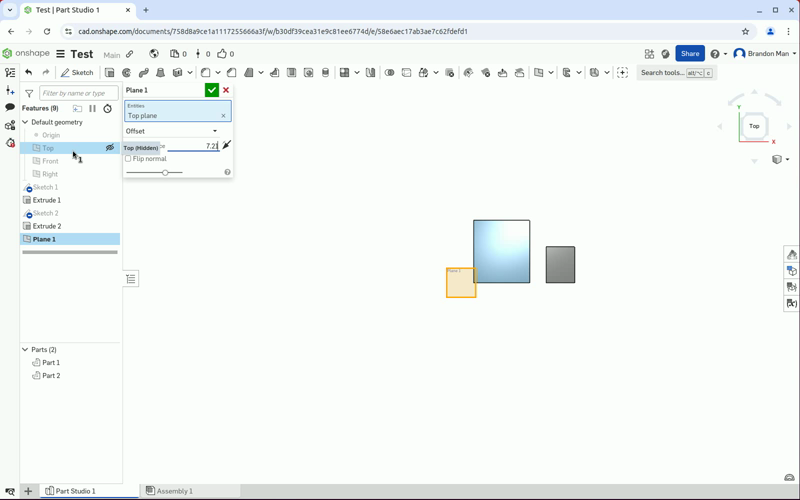
key(enter, 2)
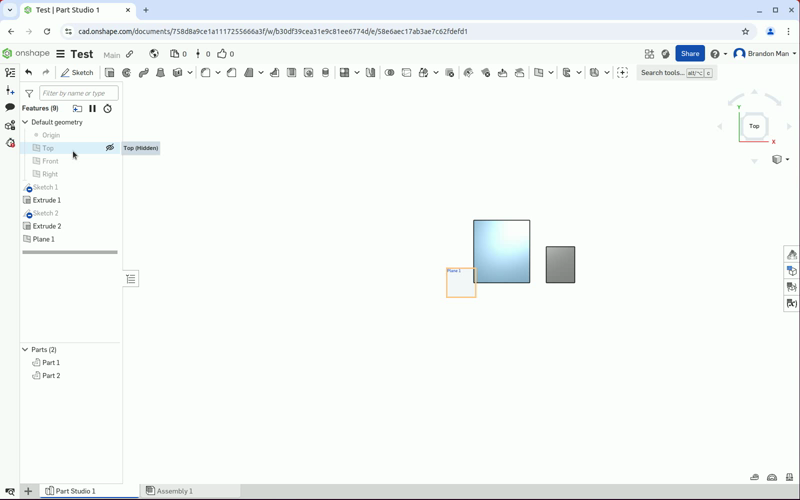
key(shift+s)
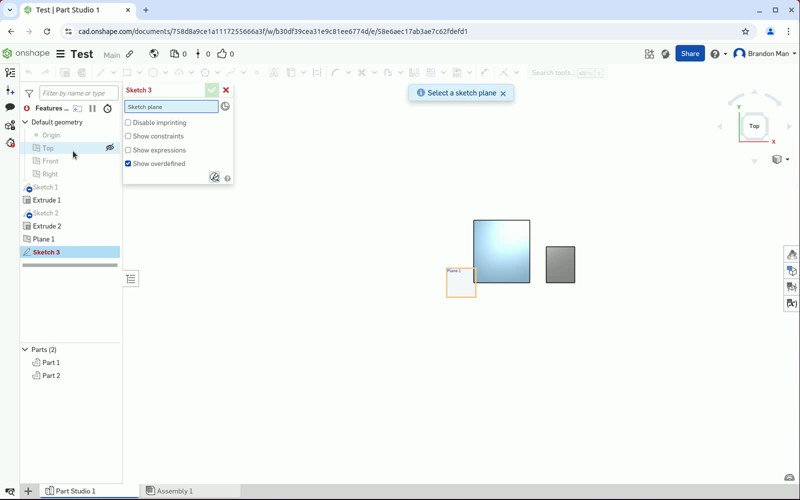
mouse_move(73, 241)
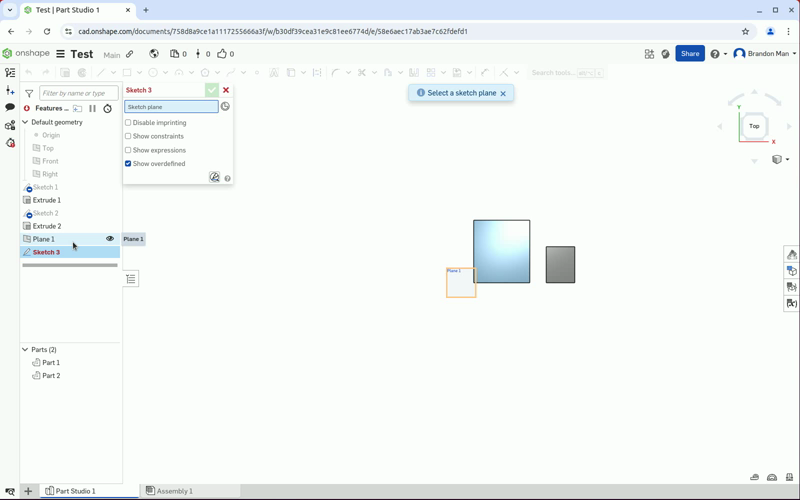
click(73, 241)
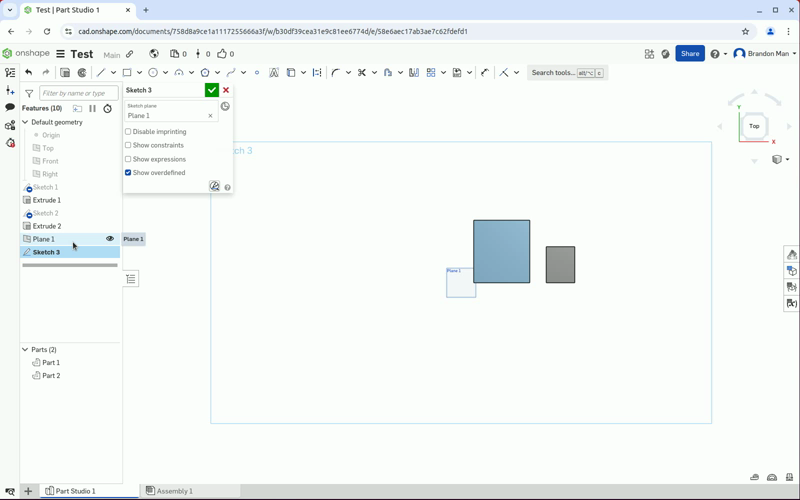
mouse_move(73, 352)
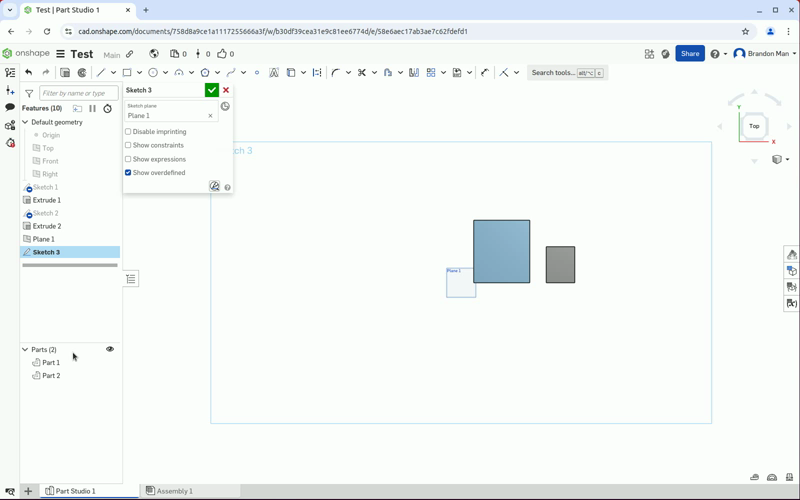
key(y)
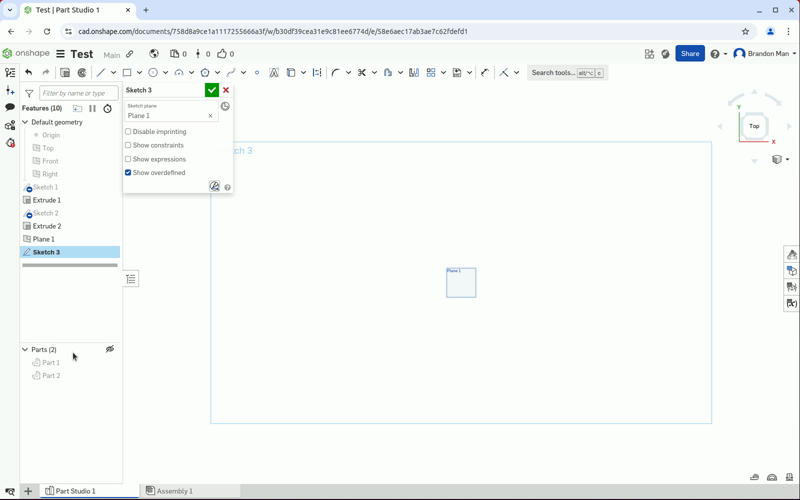
key(l)
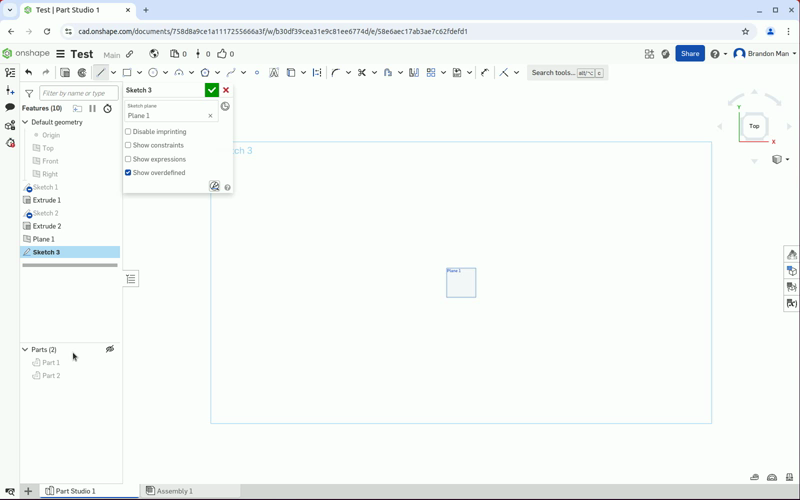
key_down(shift)
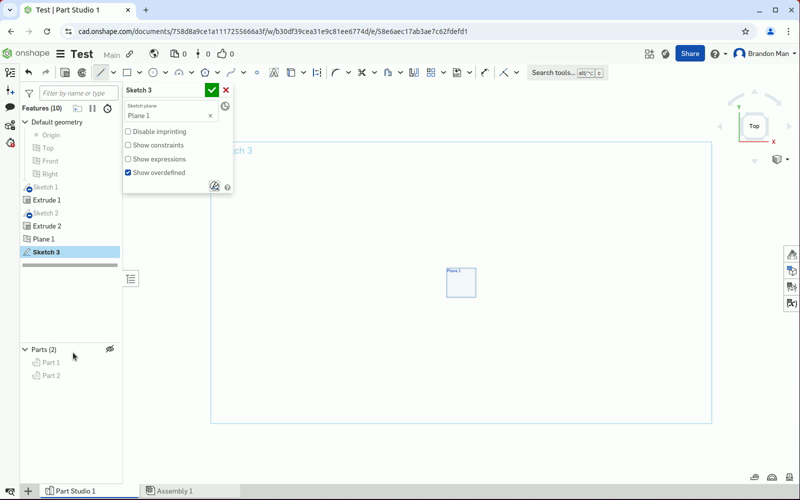
mouse_move(480, 241)
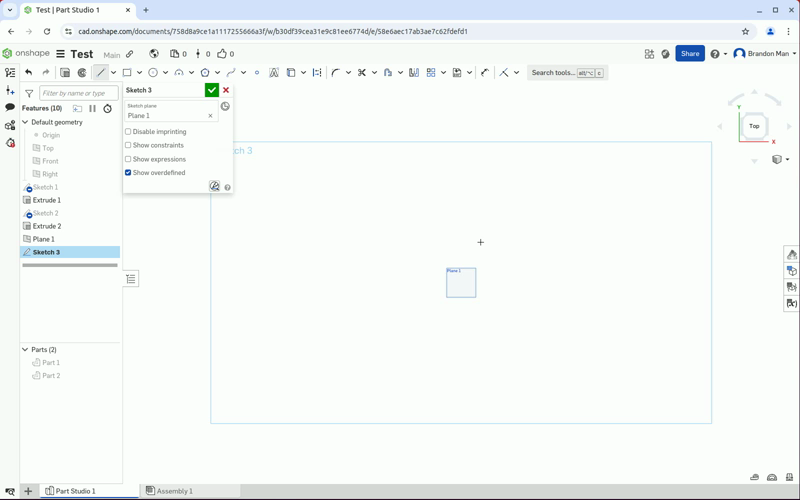
click(480, 241)
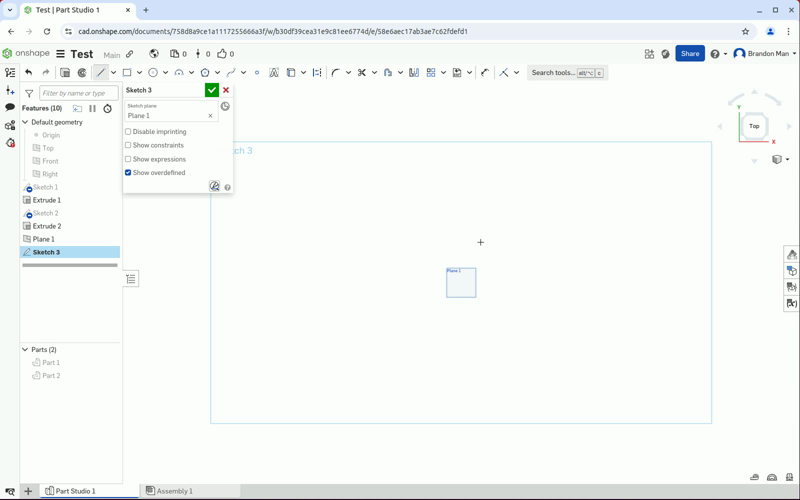
key_up(shift)
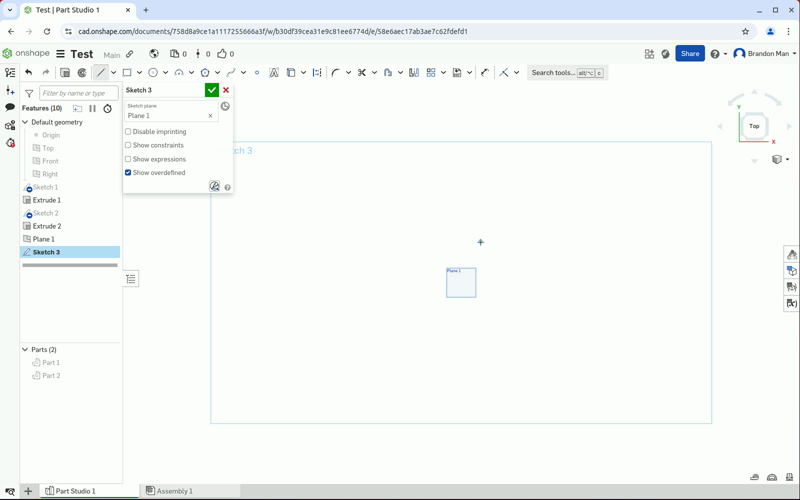
key_down(shift)
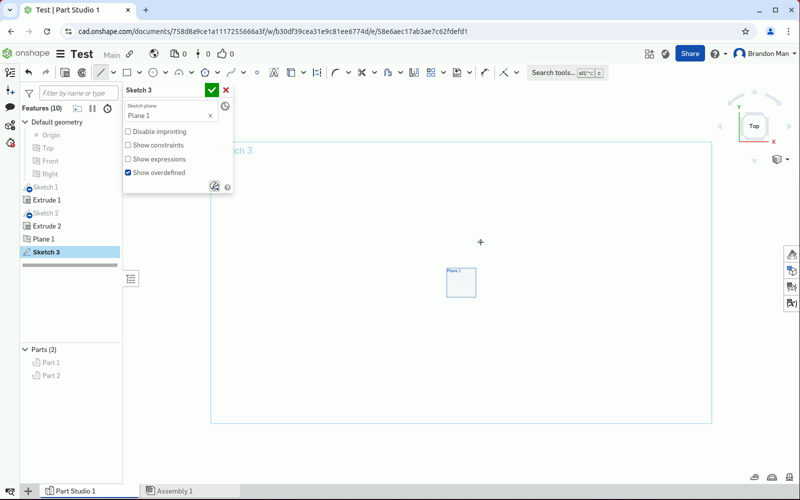
mouse_move(510, 241)
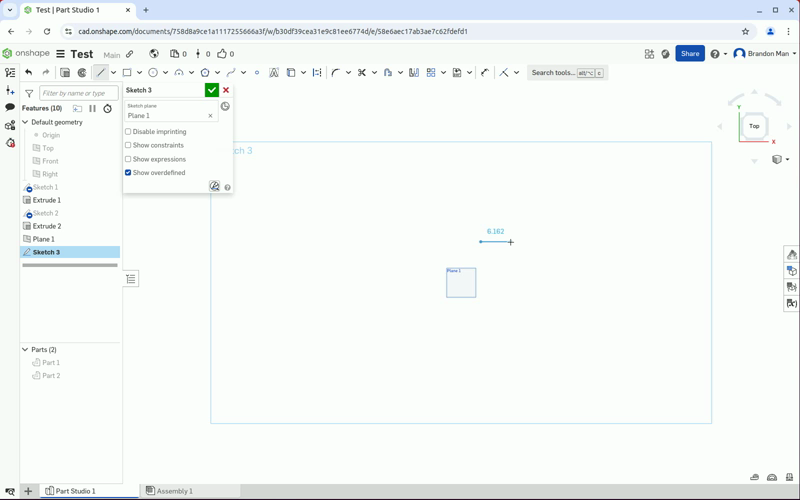
mouse_move(491, 241)
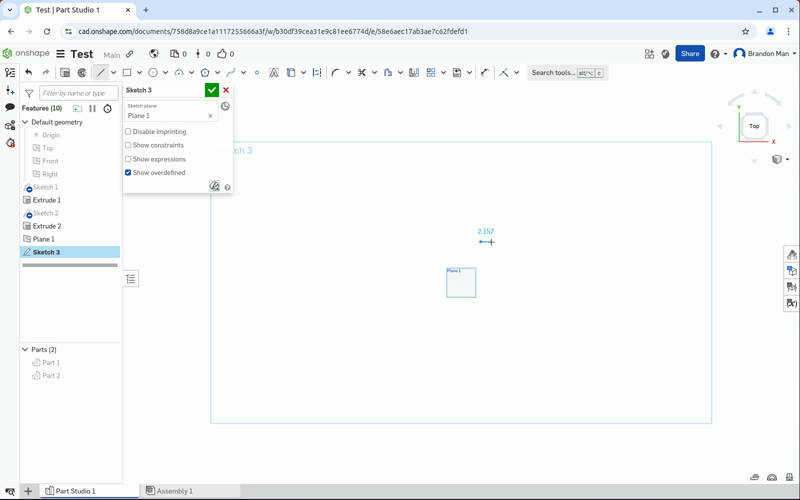
click(491, 241)
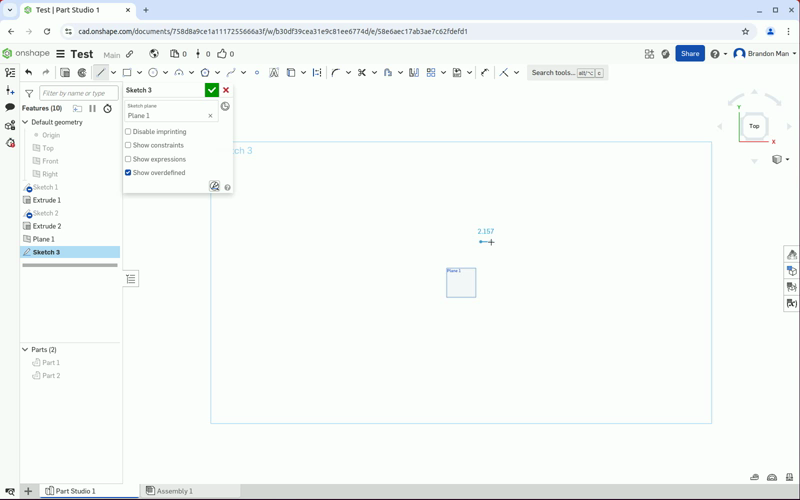
key_up(shift)
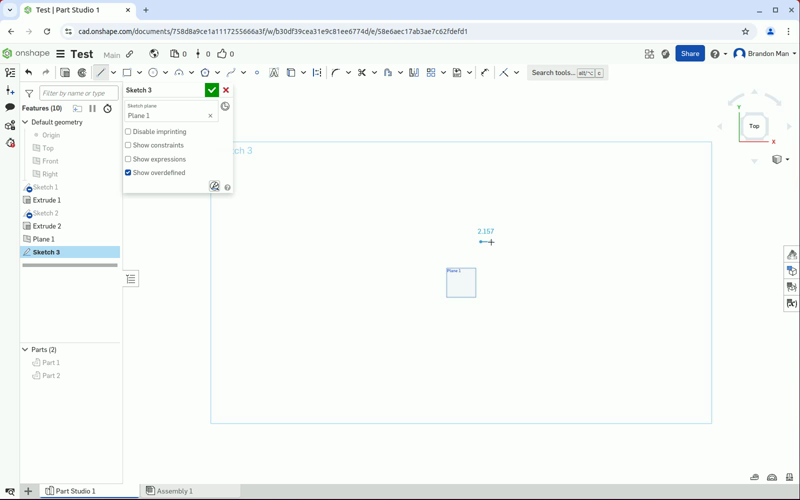
key_down(shift)
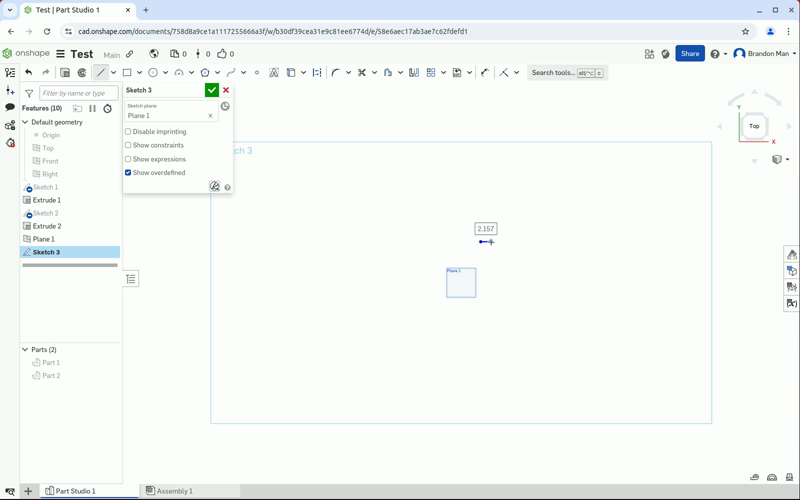
mouse_move(521, 241)
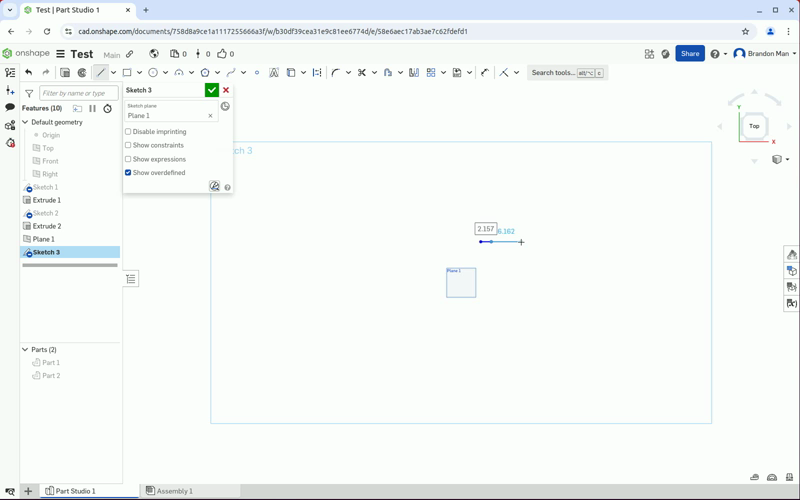
mouse_move(491, 231)
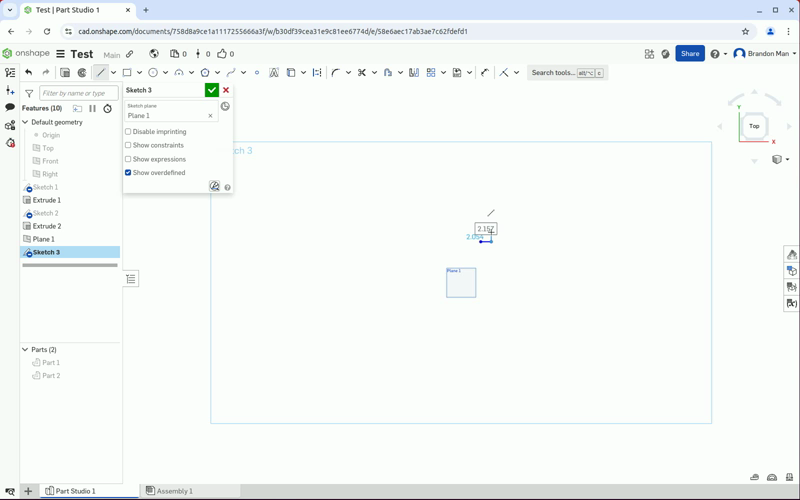
click(491, 231)
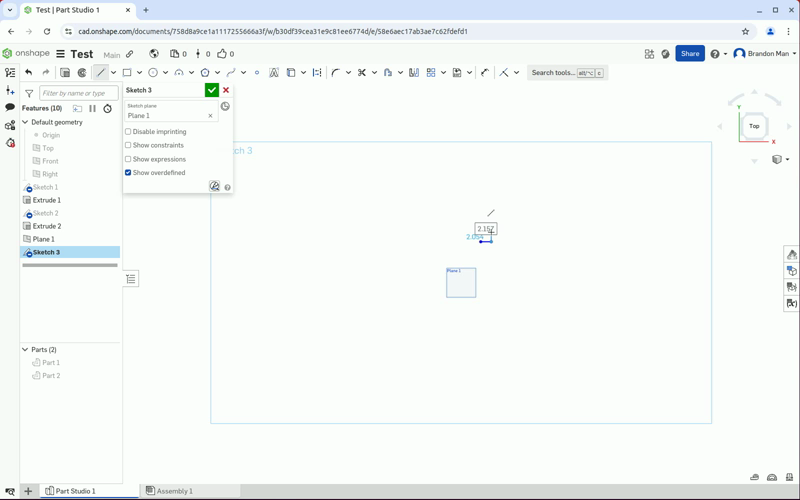
key_up(shift)
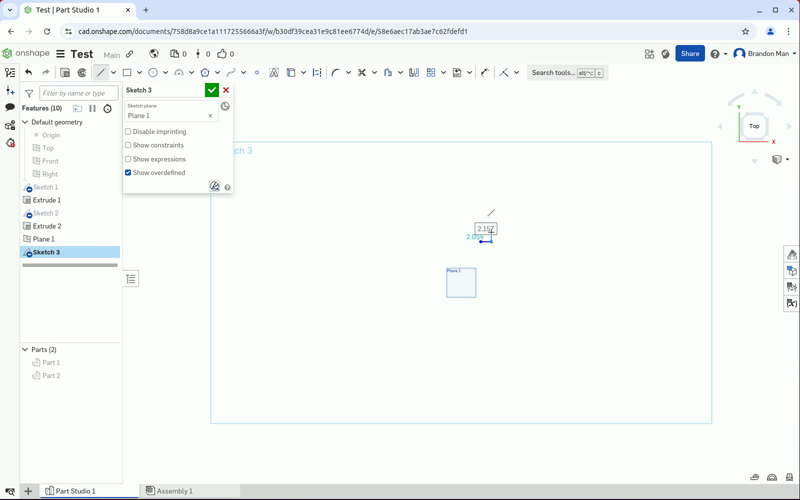
key_down(shift)
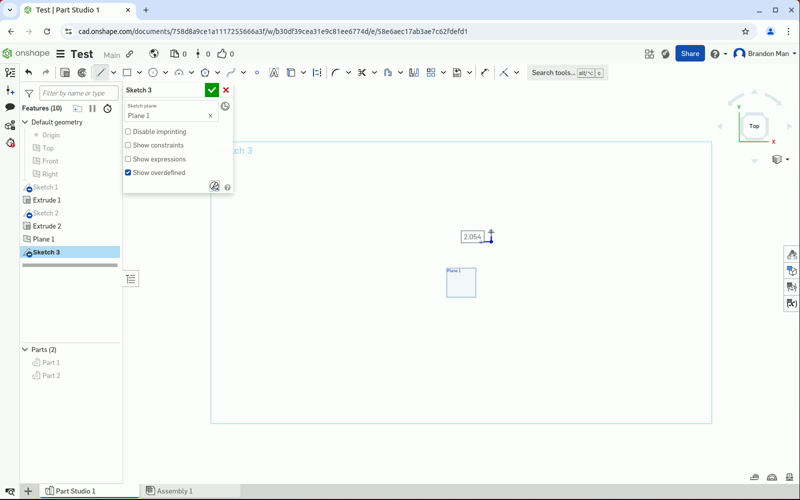
mouse_move(521, 231)
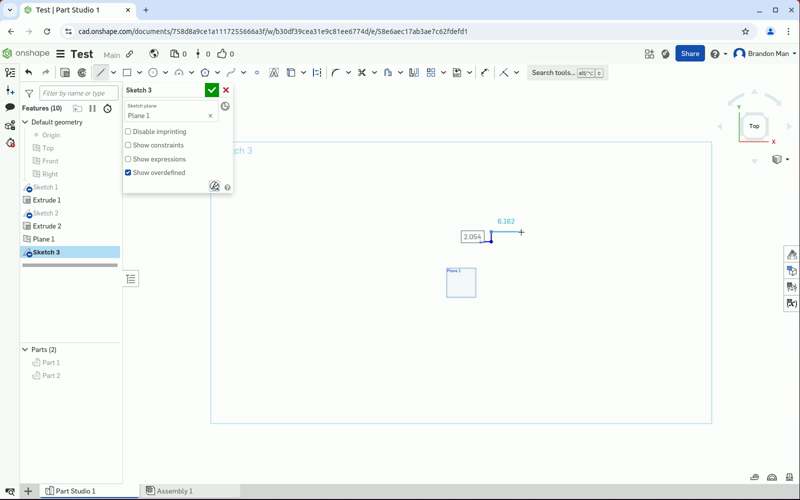
mouse_move(480, 231)
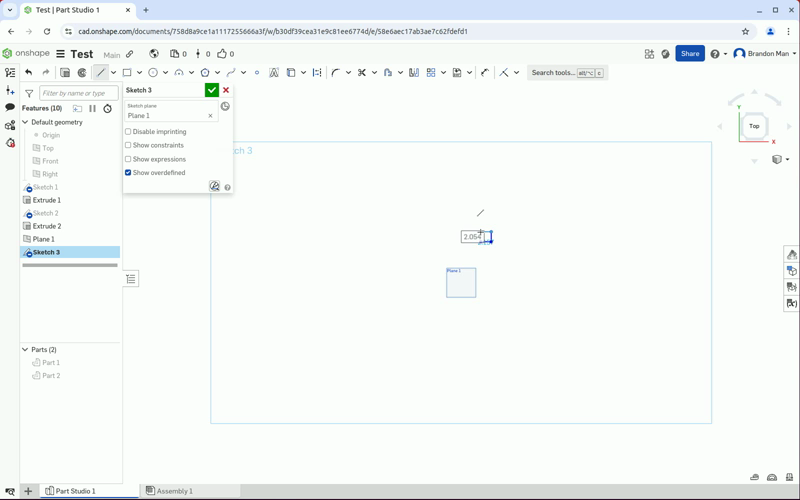
click(480, 231)
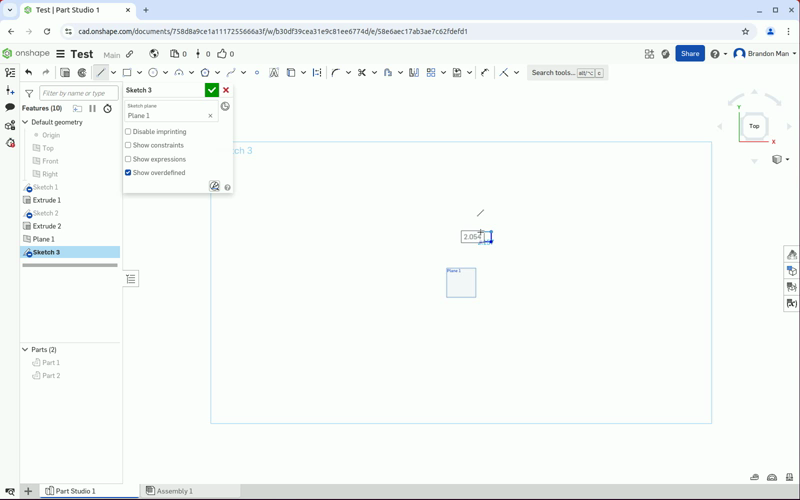
key_up(shift)
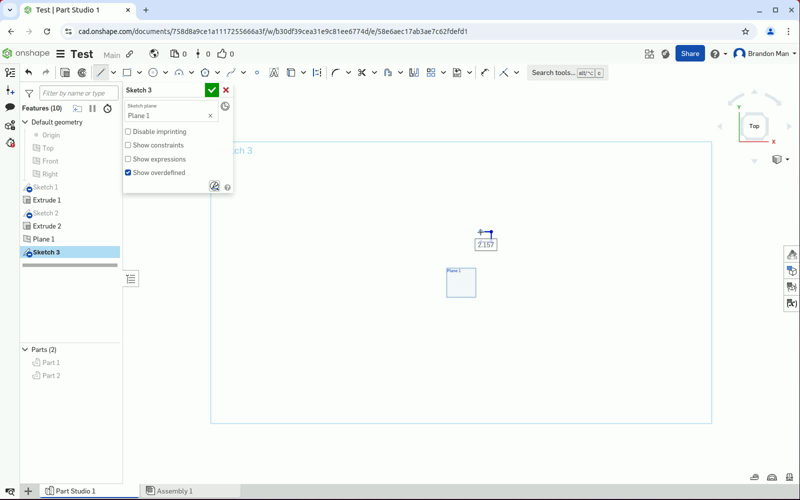
mouse_move(510, 231)
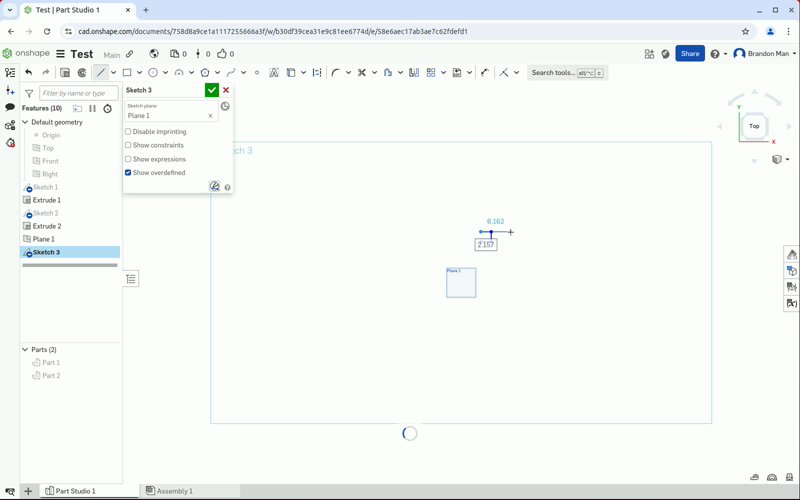
key_down(shift)
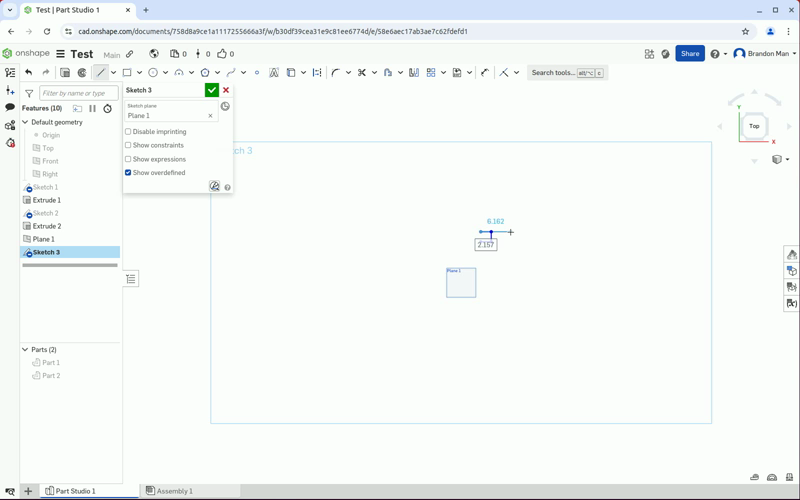
mouse_move(480, 241)
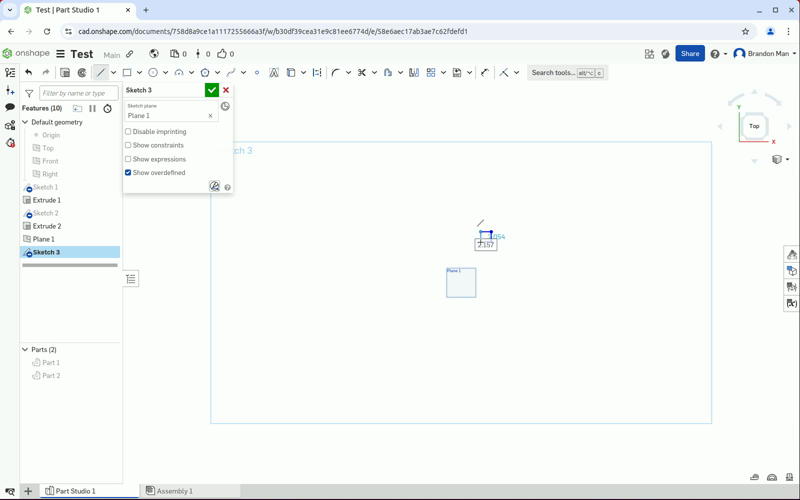
key_up(shift)
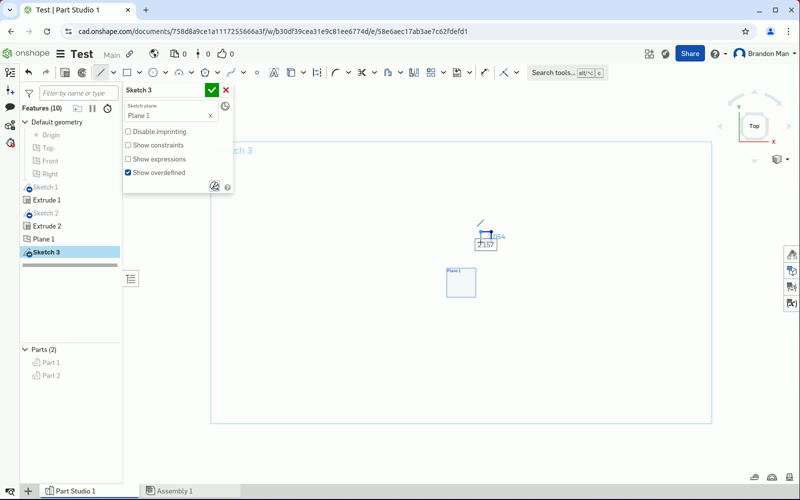
click(480, 241)
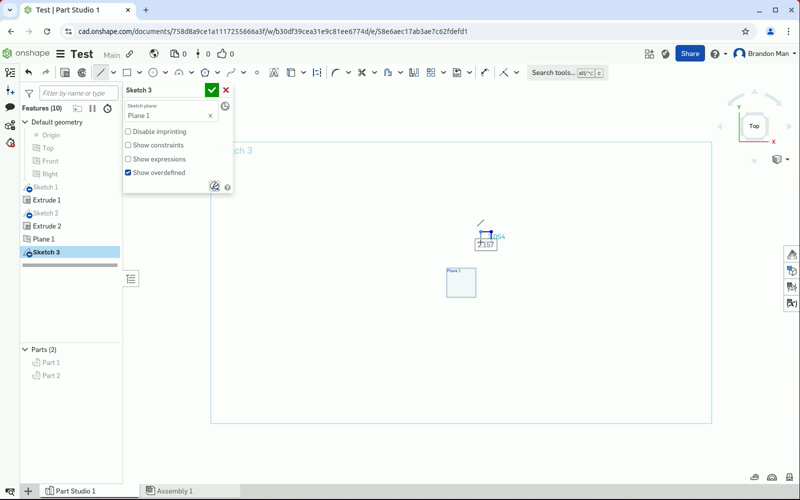
key(esc)
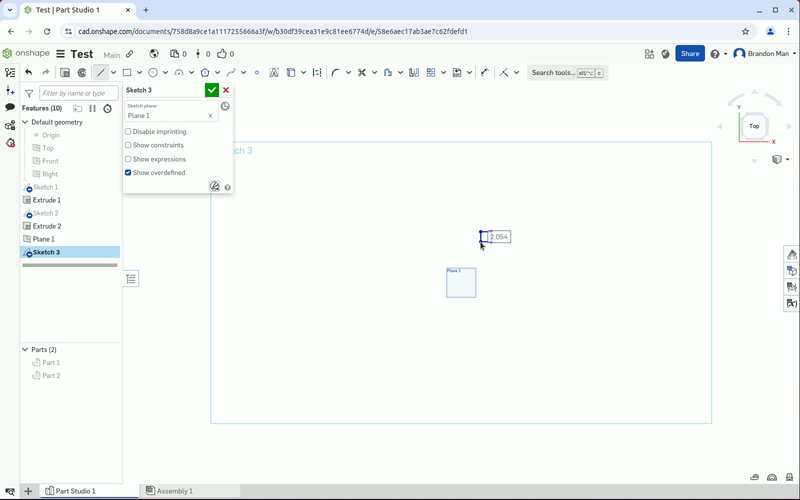
mouse_move(482, 231)
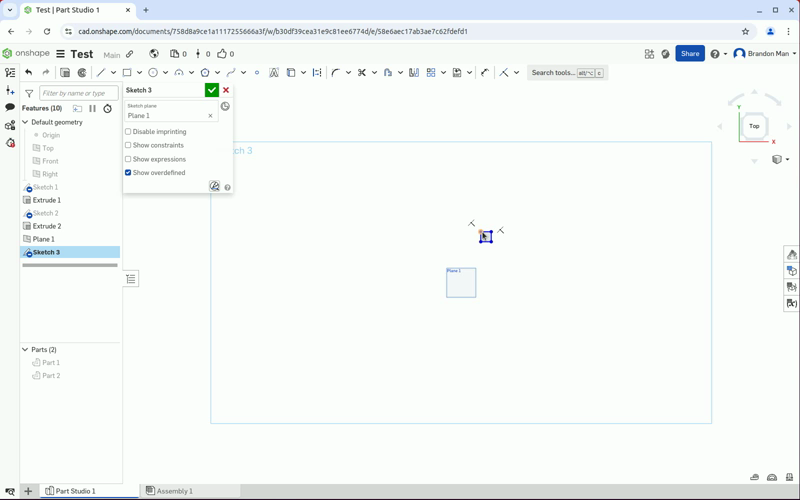
scroll(6)
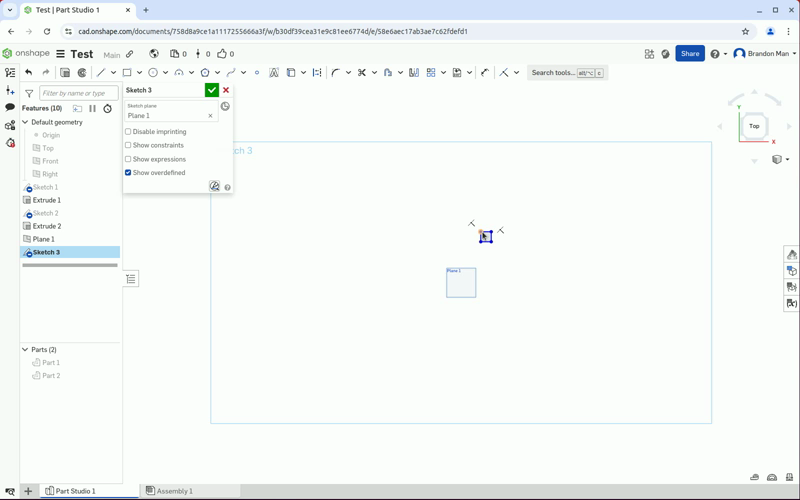
scroll(6)
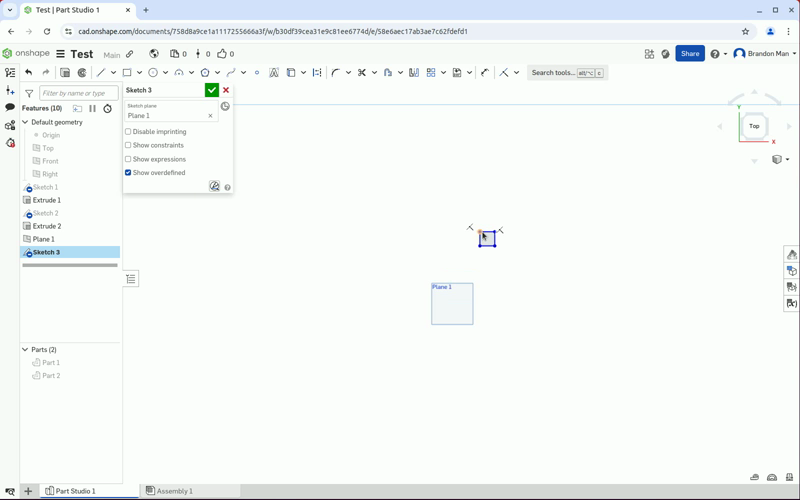
scroll(6)
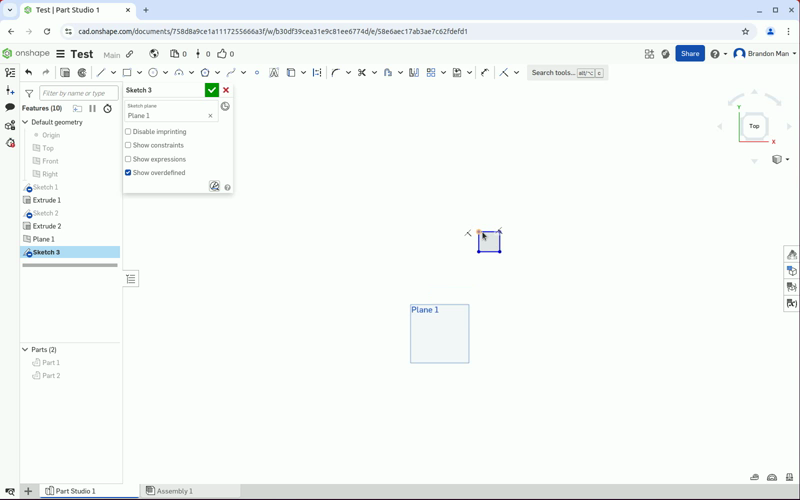
scroll(6)
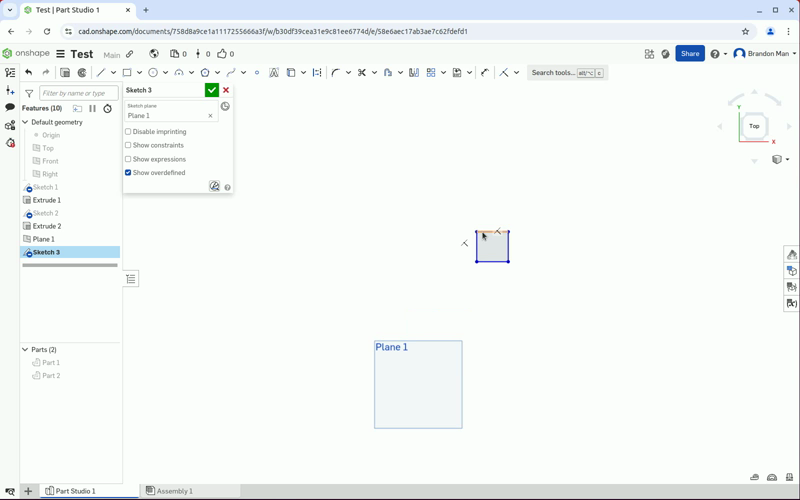
scroll(6)
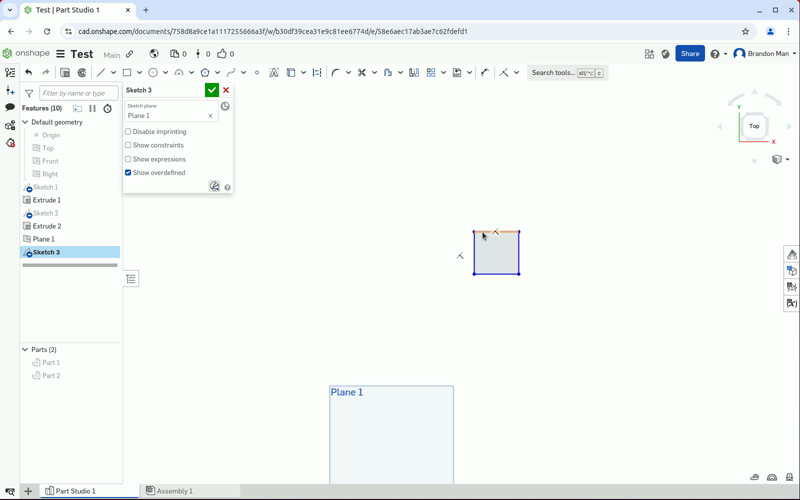
scroll(6)
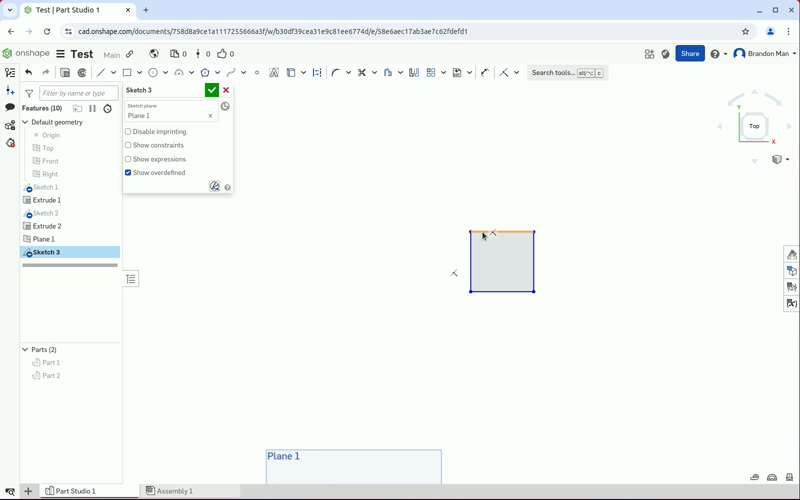
scroll(6)
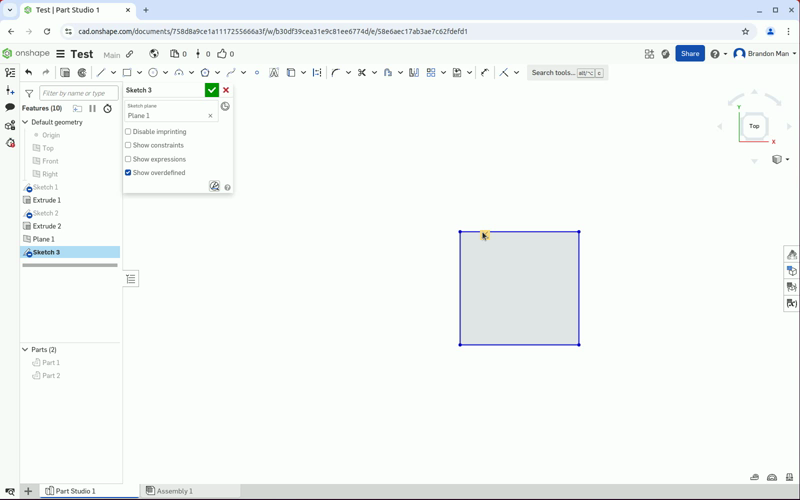
click(482, 231)
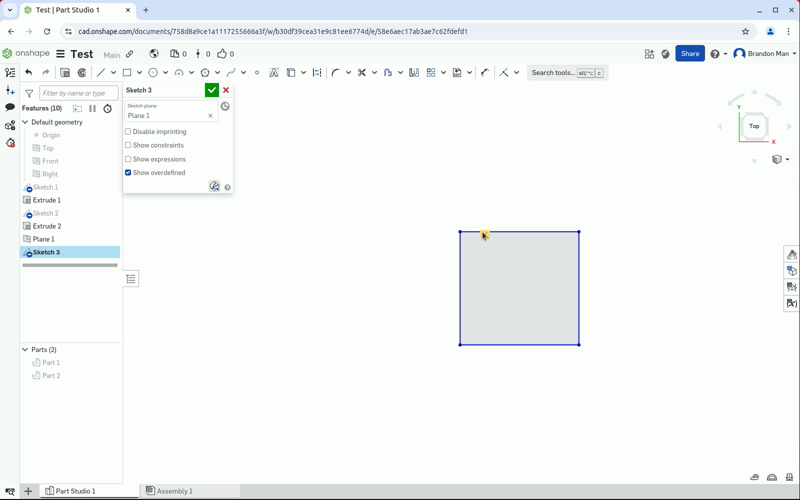
scroll(-6)
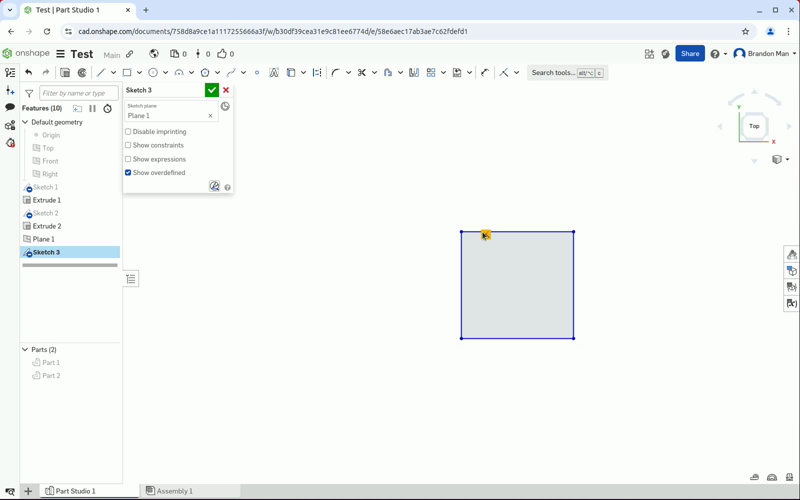
scroll(-6)
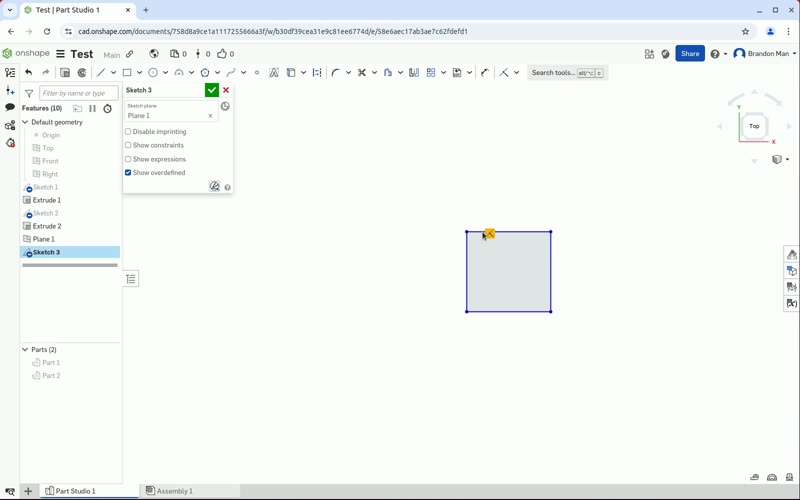
scroll(-6)
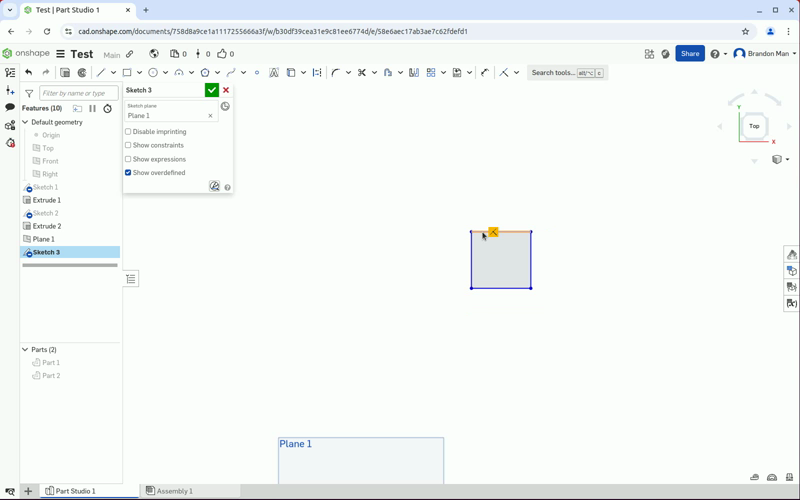
scroll(-6)
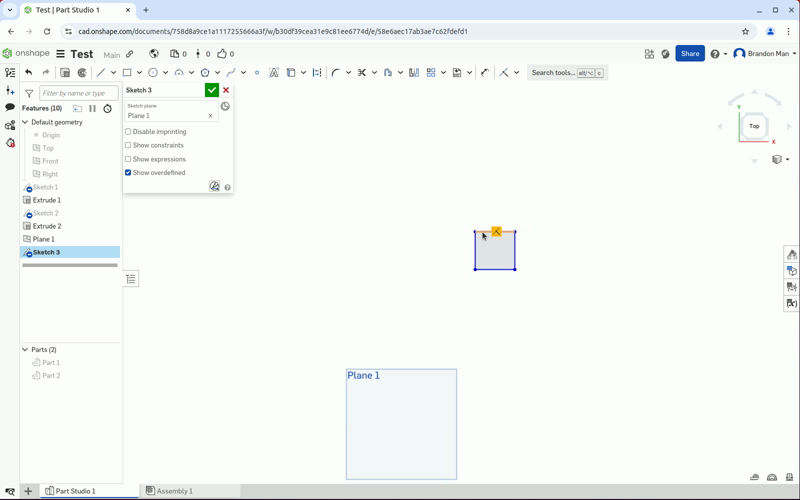
scroll(-6)
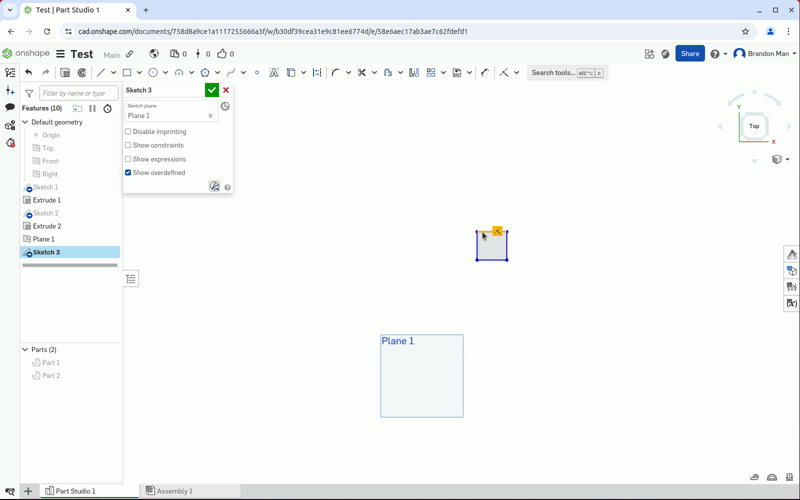
scroll(-6)
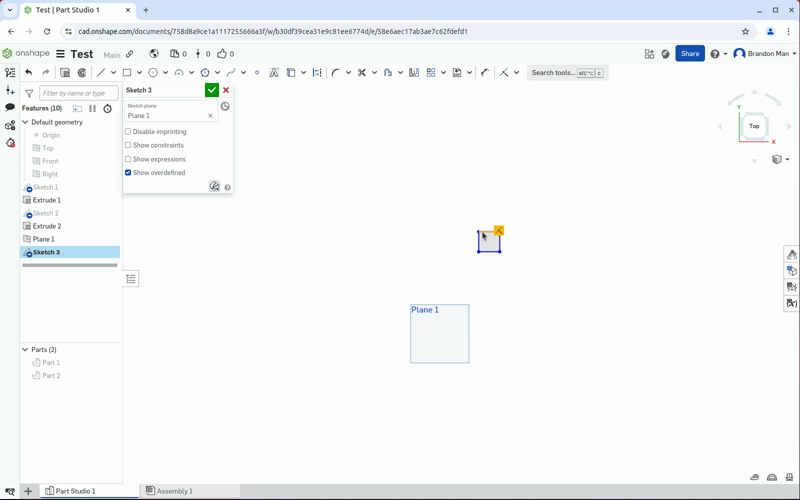
scroll(-6)
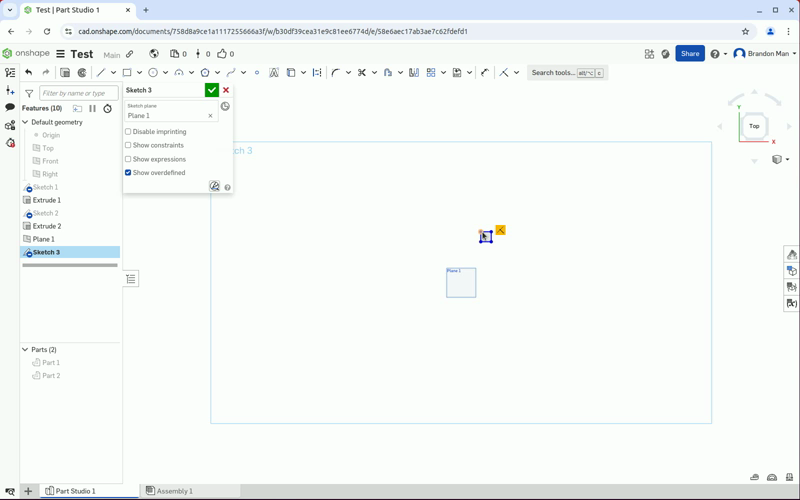
mouse_move(73, 352)
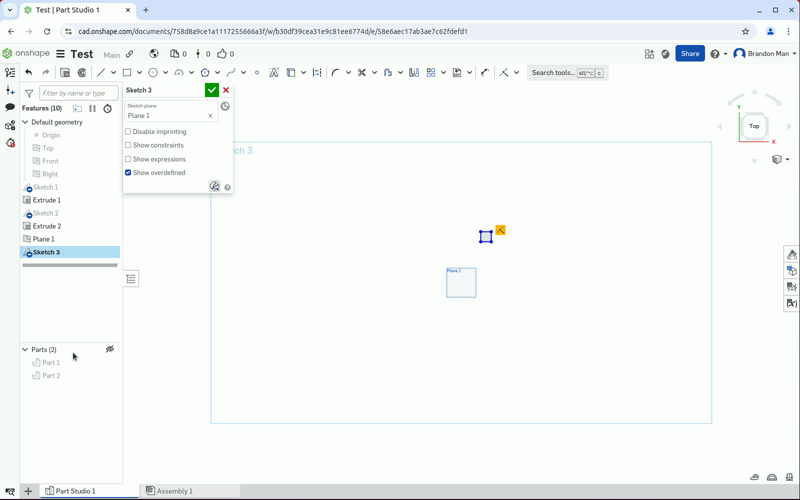
key(shift+y)
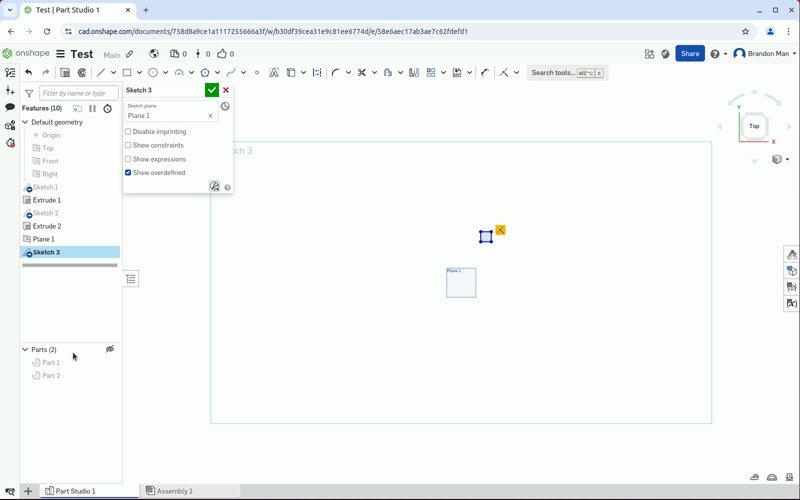
key(shift+e)
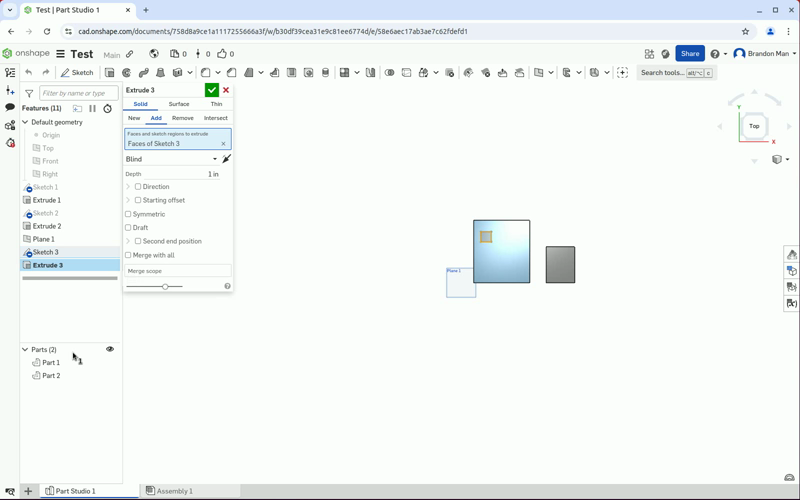
mouse_move(143, 106)
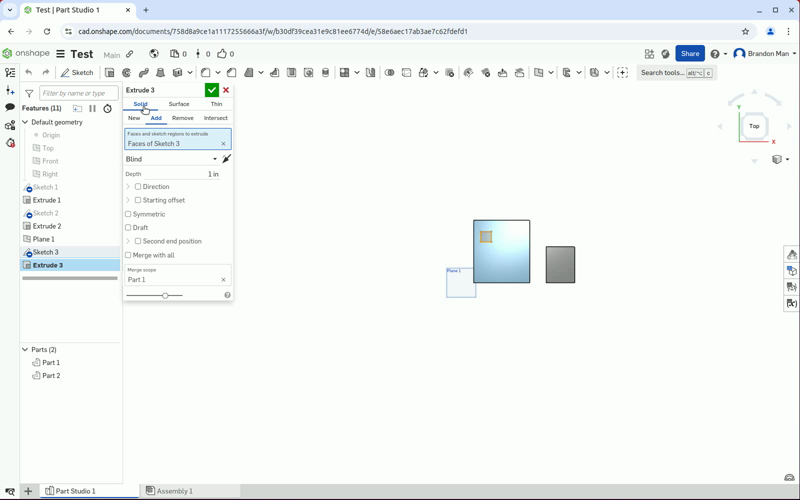
click(143, 106)
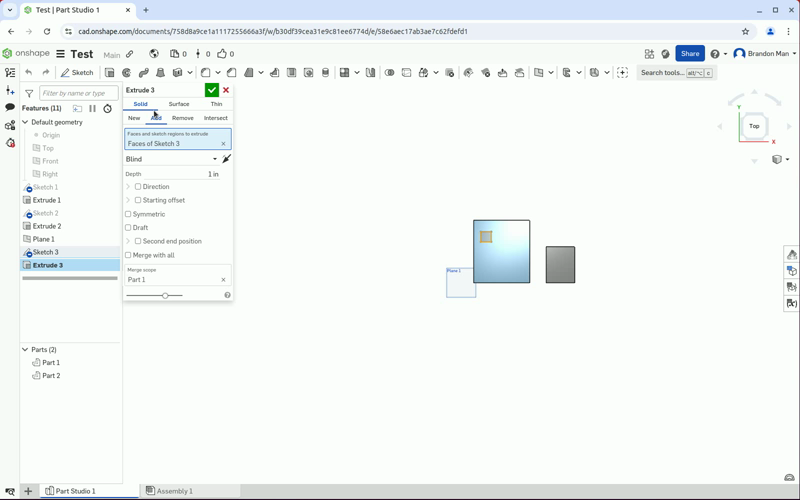
mouse_move(186, 120)
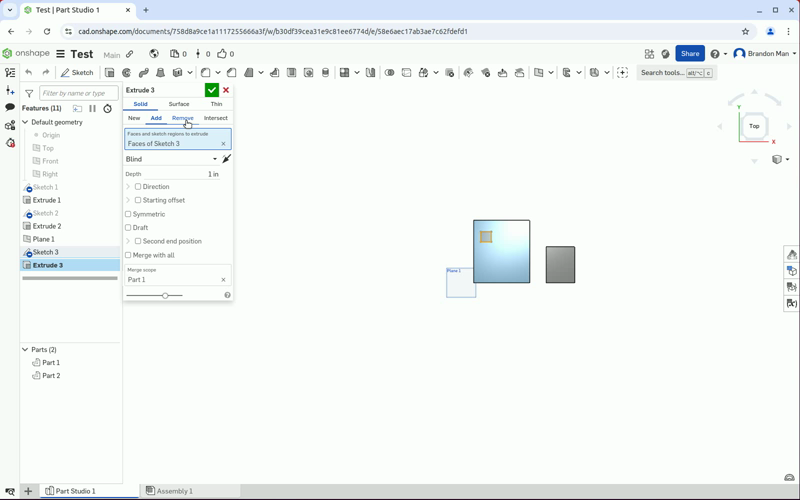
click(186, 120)
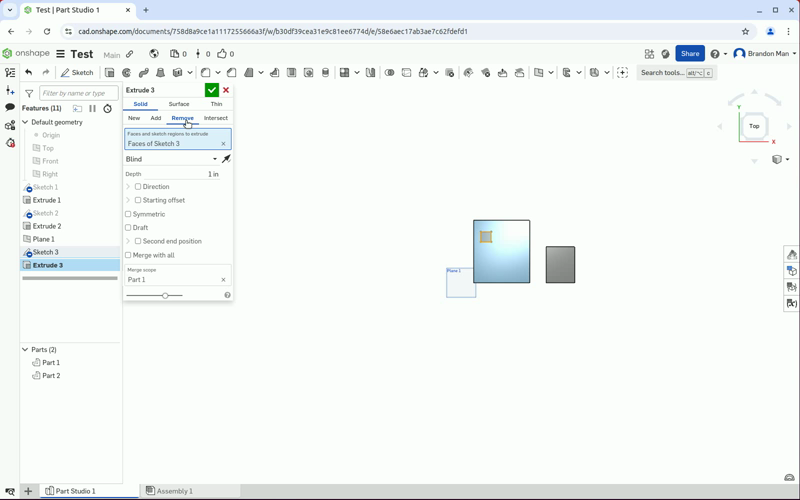
key(tab, 4)
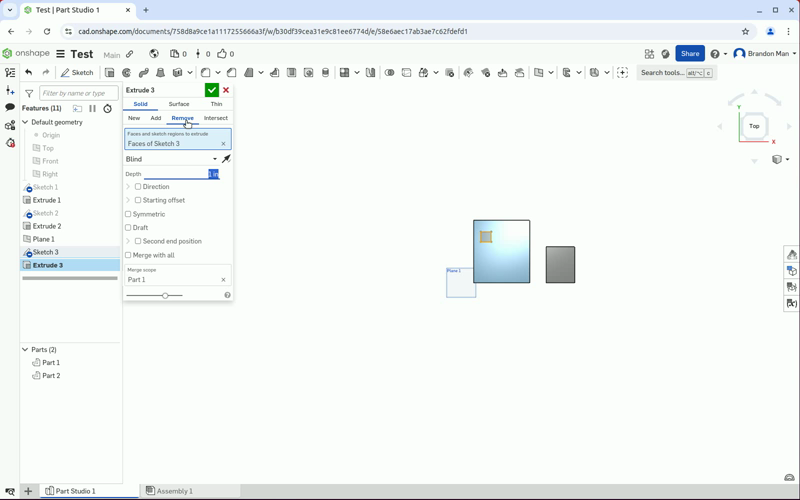
text(0.241)
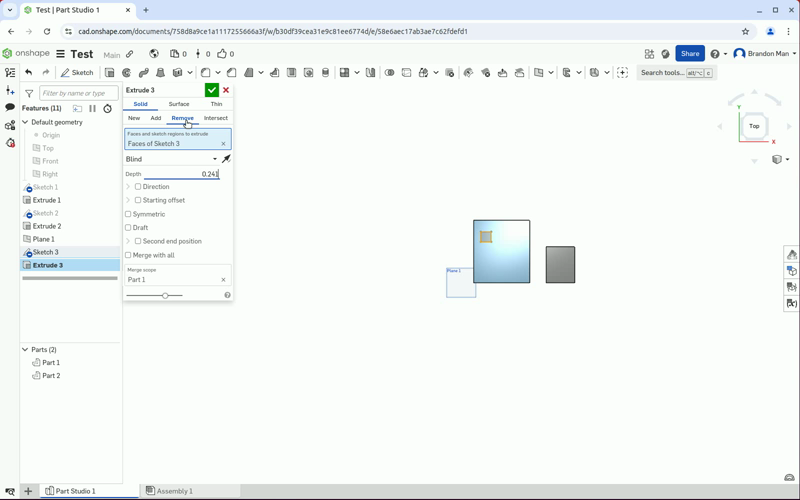
key(tab, 6)
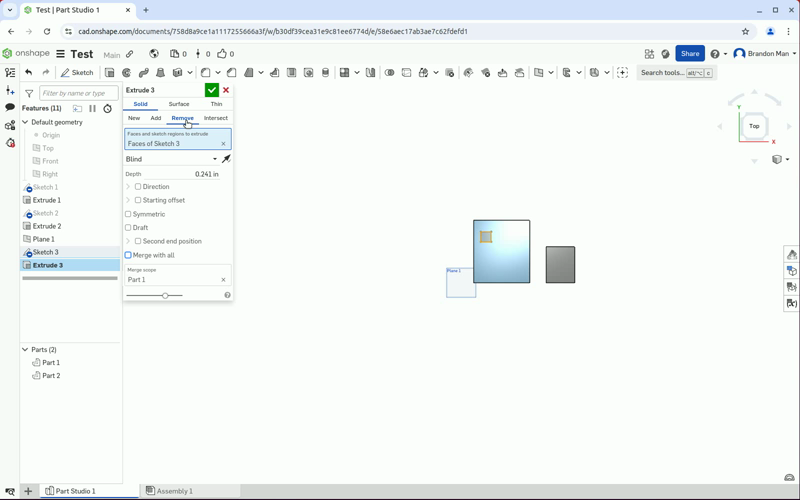
key(space)
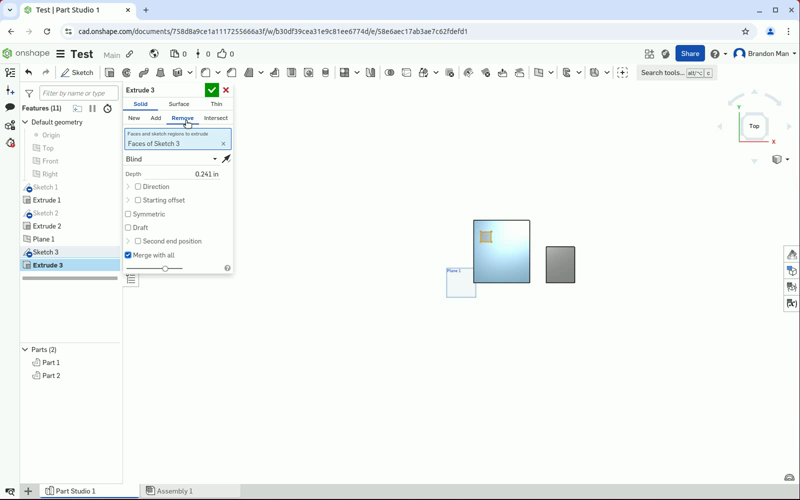
key(enter)
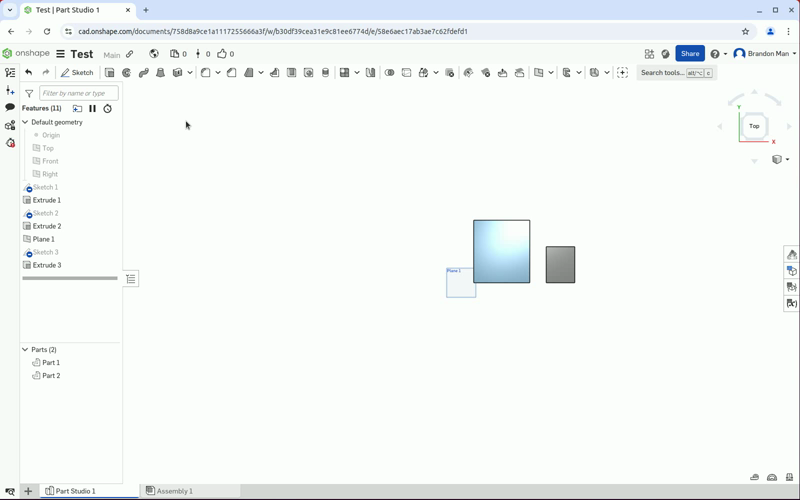
key(shift+h)
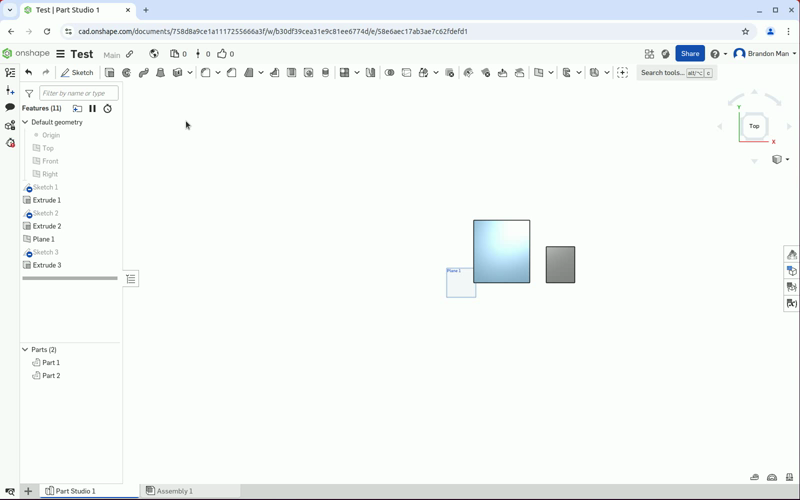
key(shift+h)
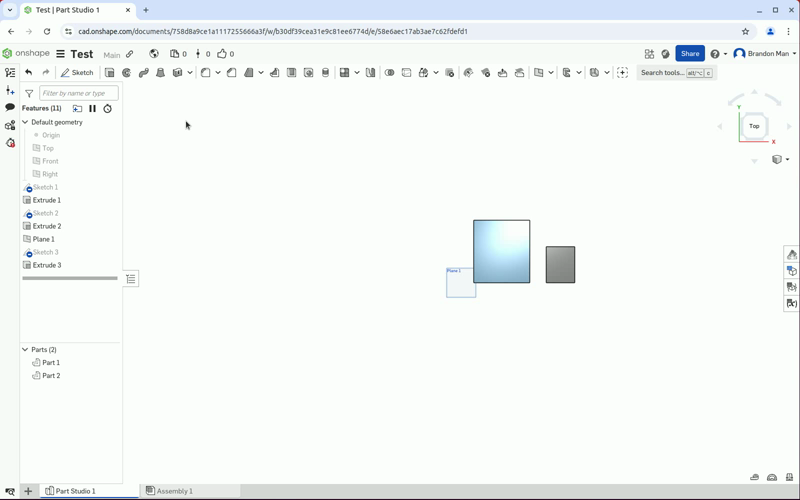
mouse_move(73, 189)
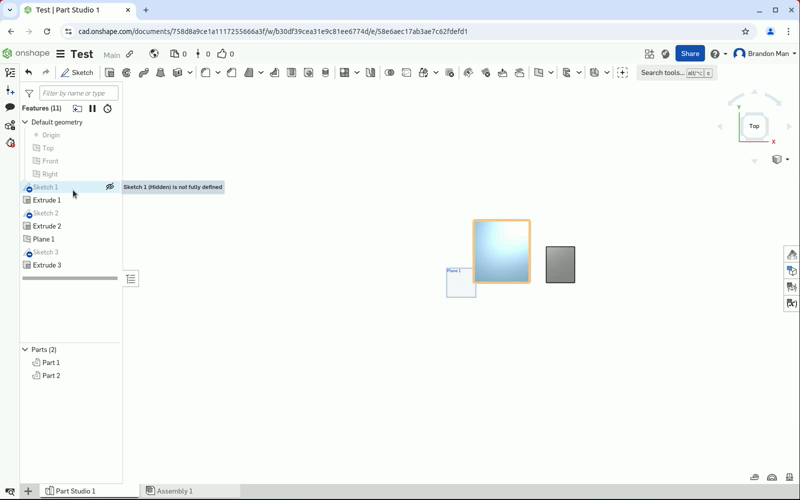
click(73, 189)
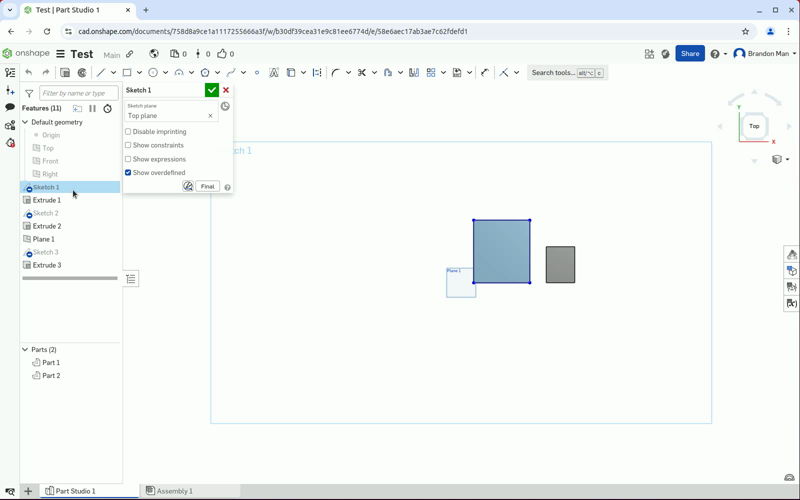
mouse_move(229, 92)
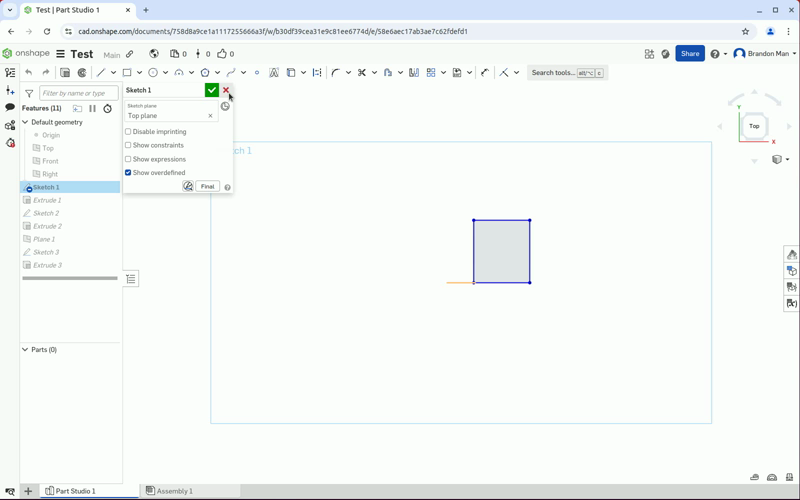
click(229, 92)
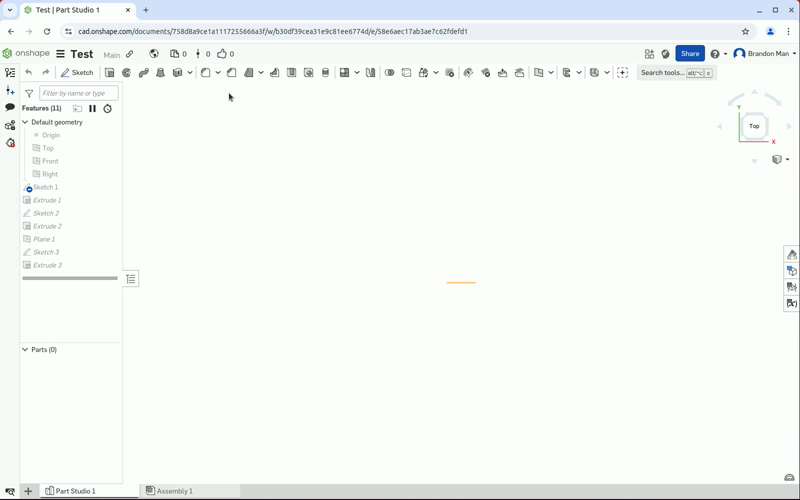
key(shift+s)
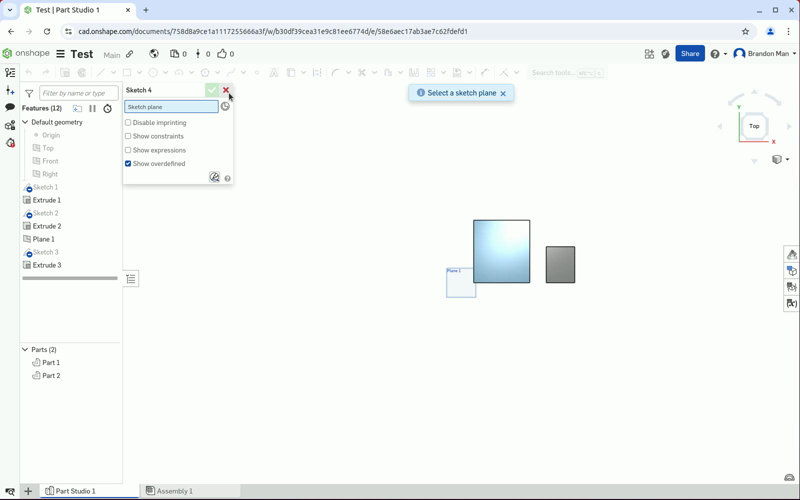
mouse_move(73, 241)
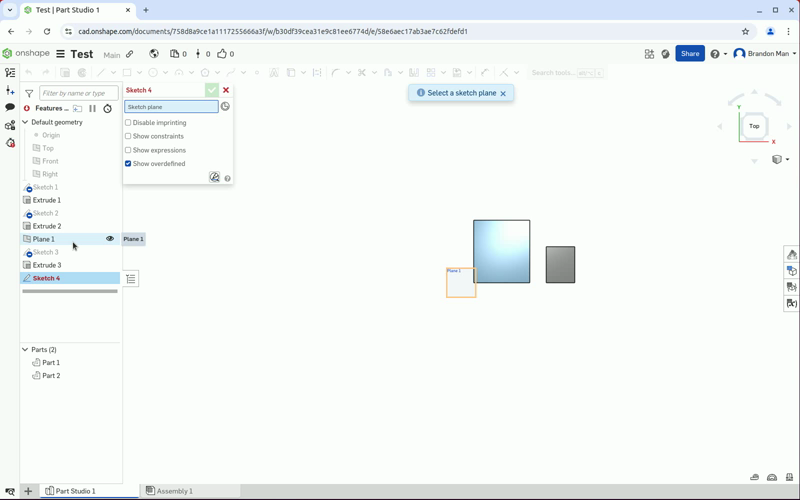
click(73, 241)
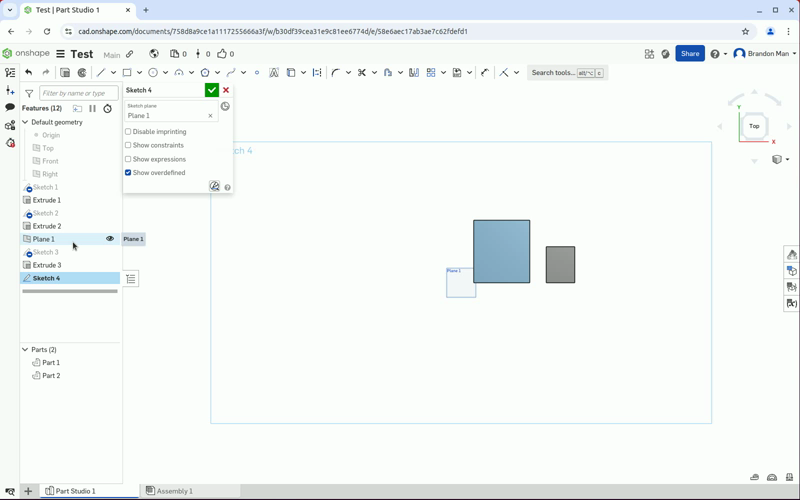
mouse_move(73, 352)
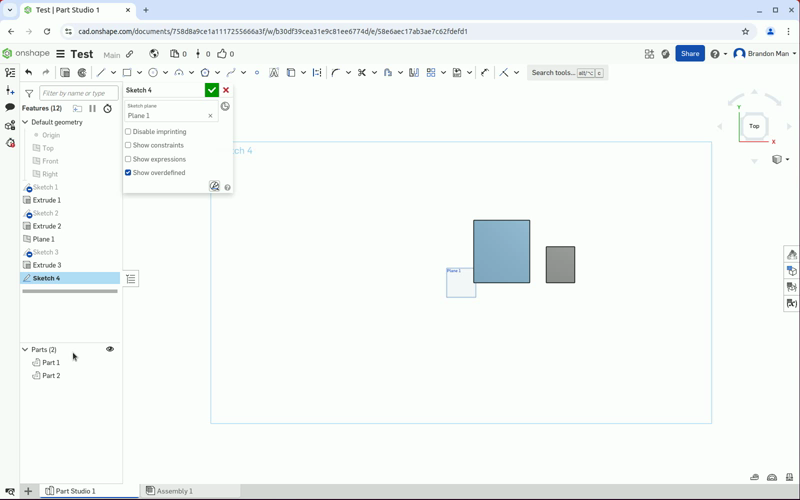
key(y)
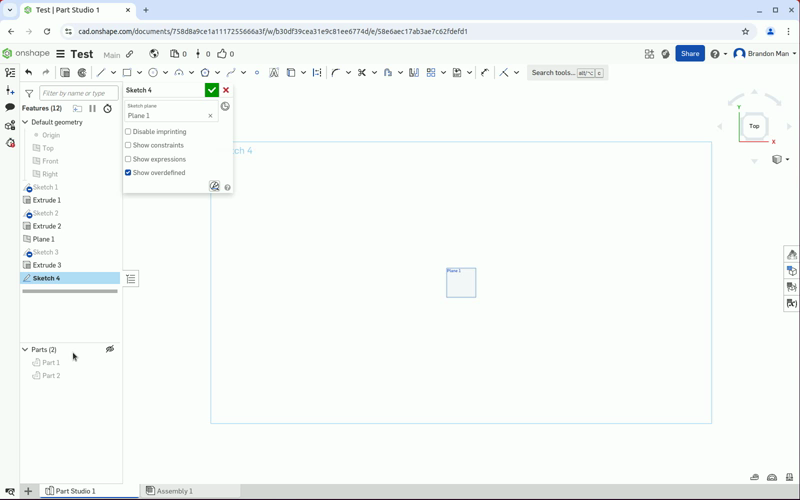
key(l)
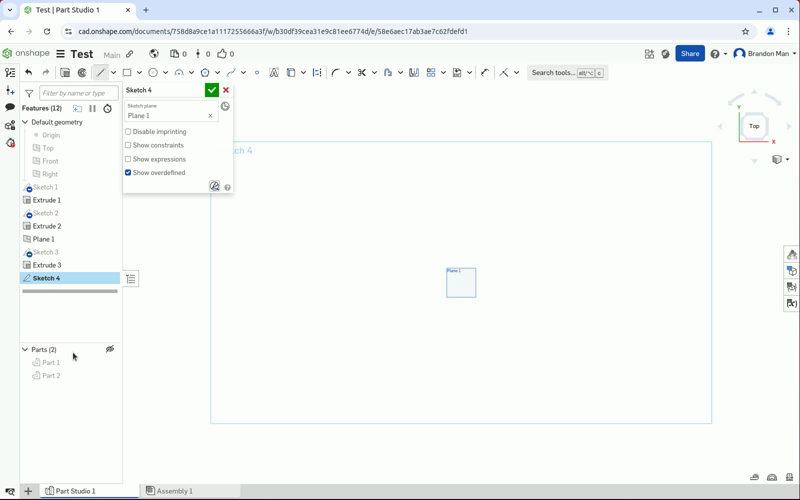
key_down(shift)
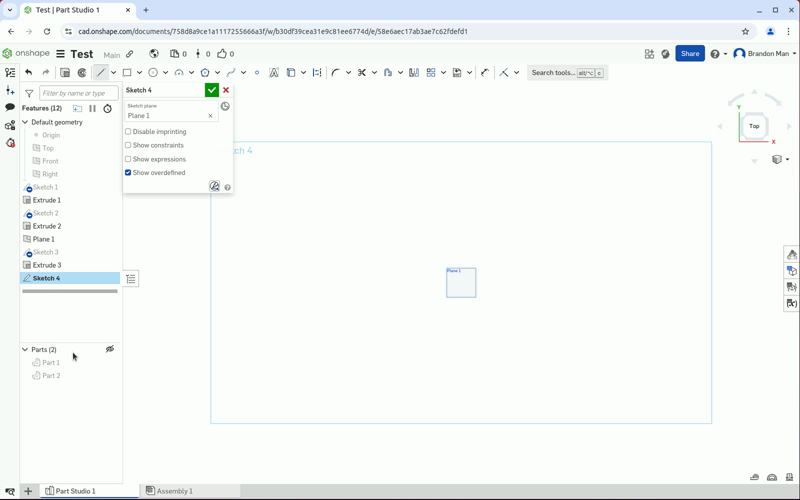
mouse_move(504, 241)
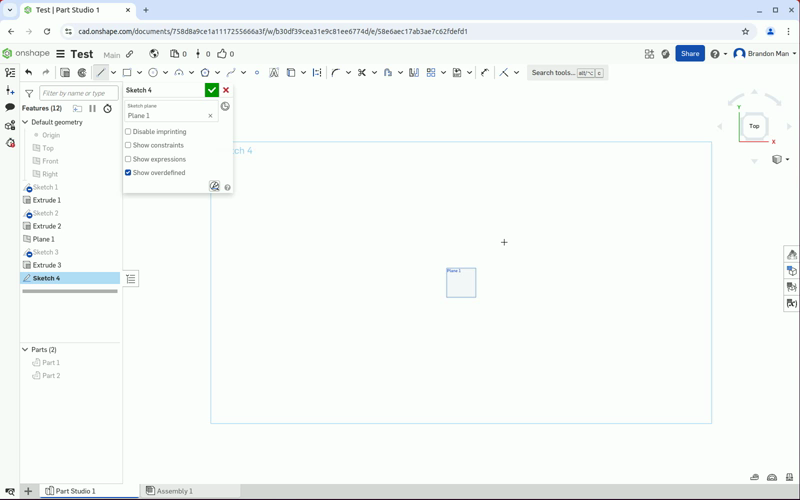
click(504, 241)
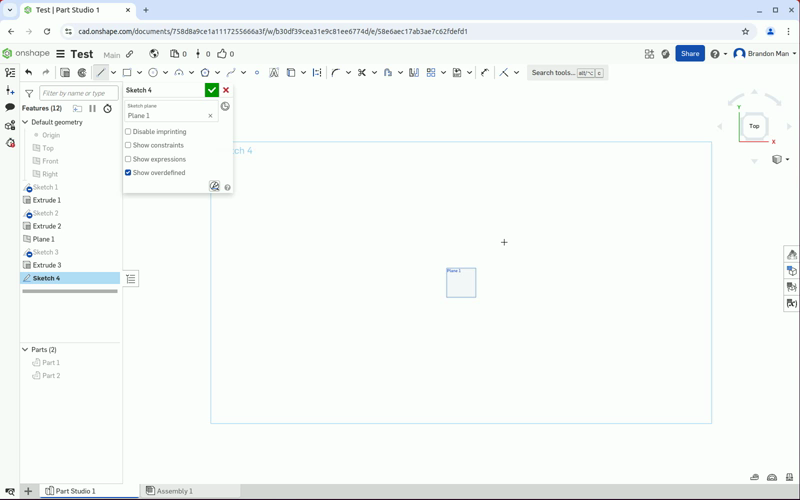
key_up(shift)
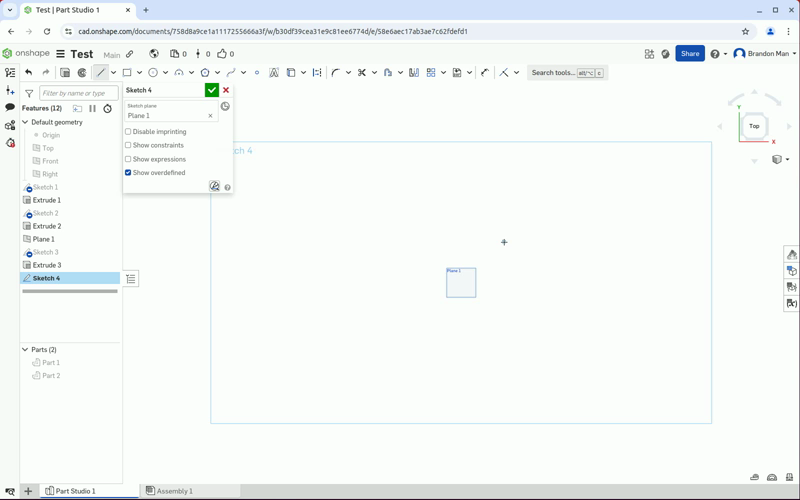
key_down(shift)
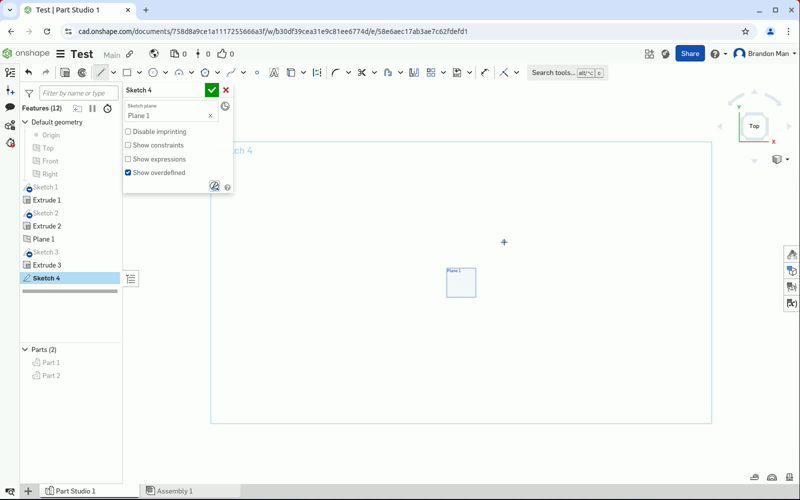
mouse_move(534, 241)
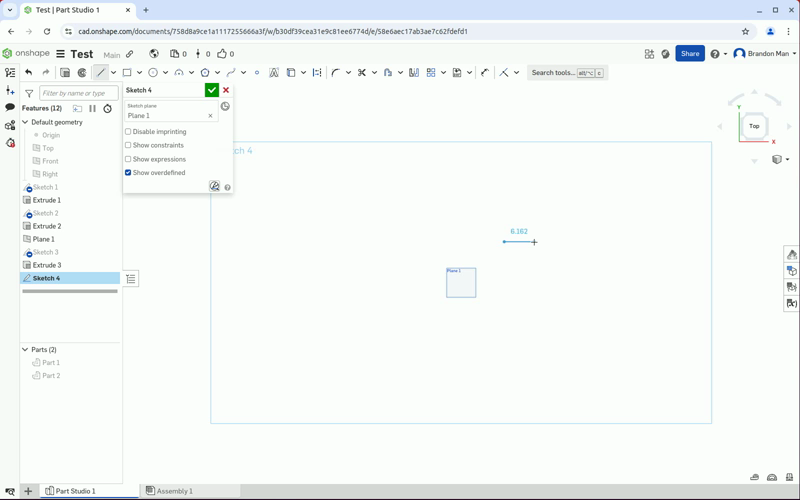
mouse_move(515, 241)
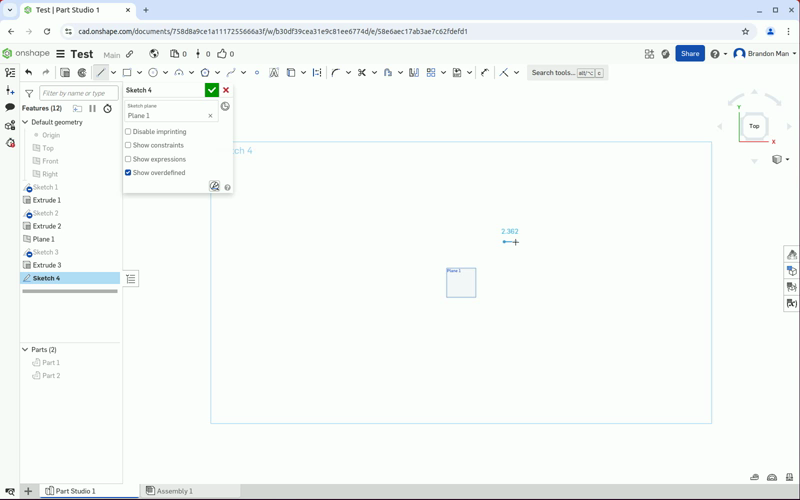
click(515, 241)
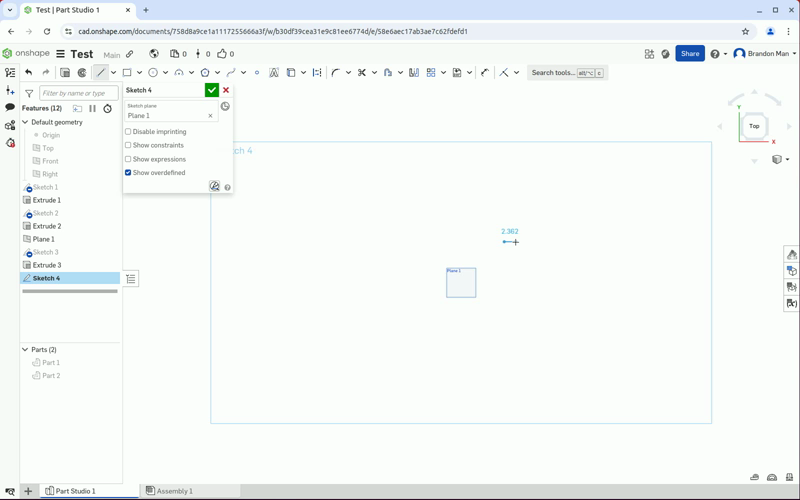
key_up(shift)
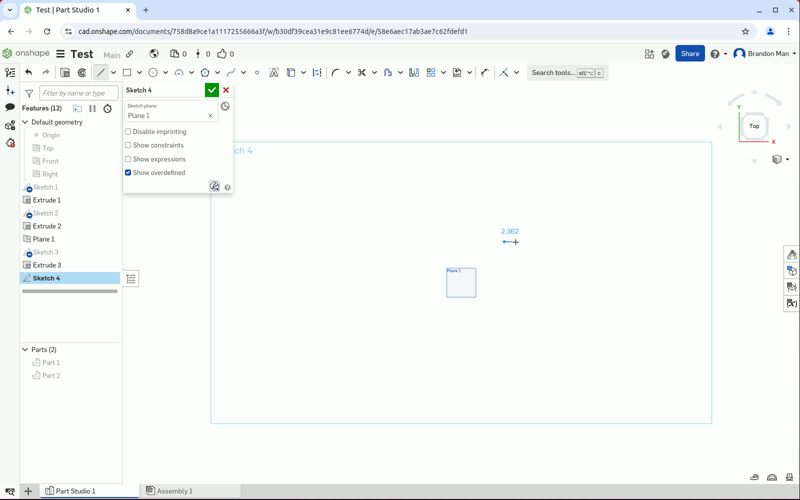
key_down(shift)
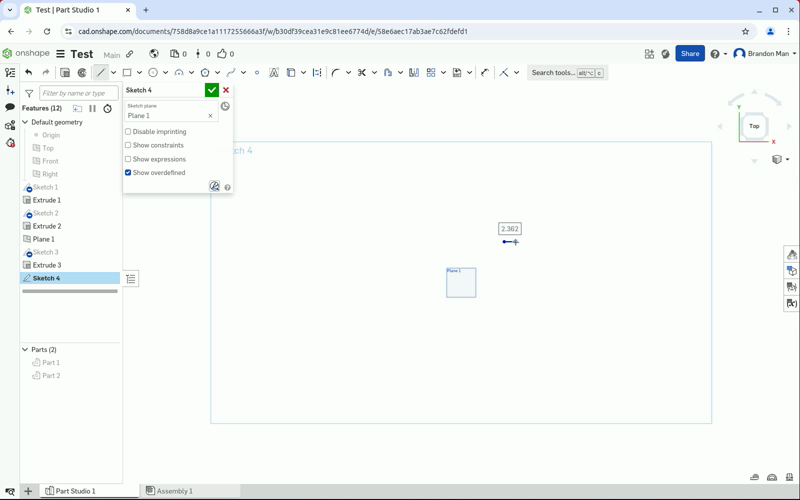
mouse_move(545, 241)
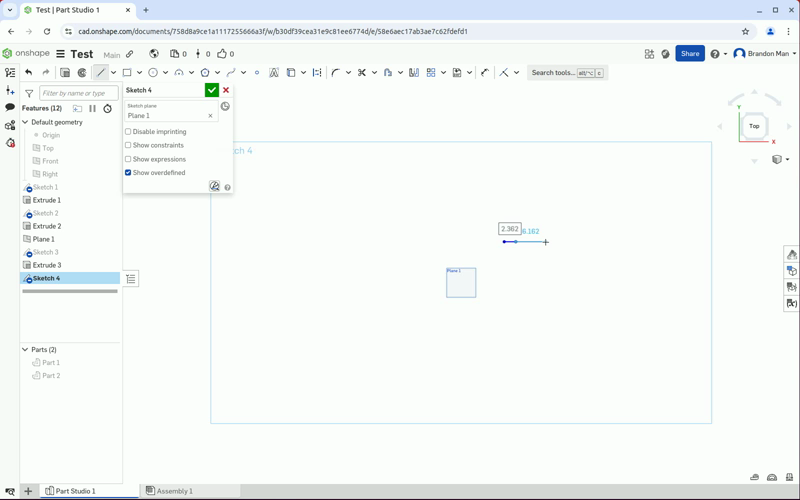
mouse_move(515, 231)
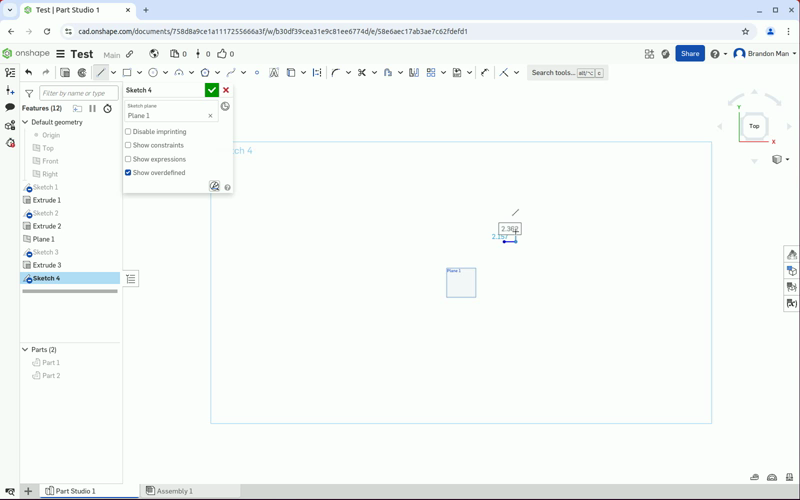
click(515, 231)
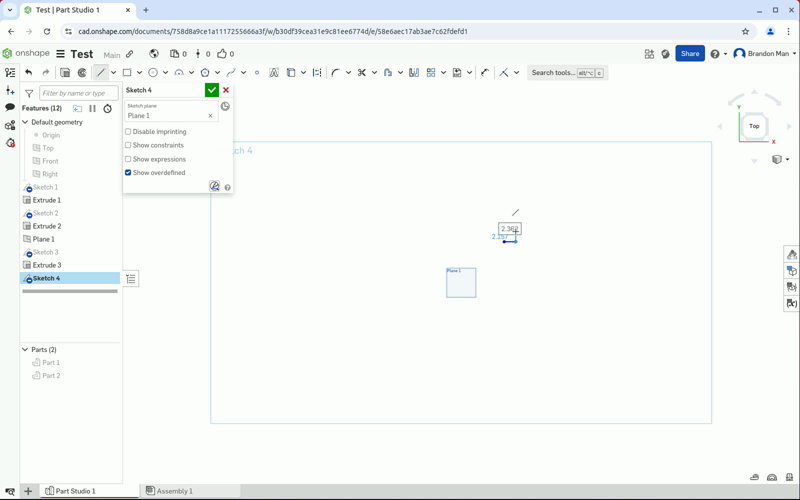
key_up(shift)
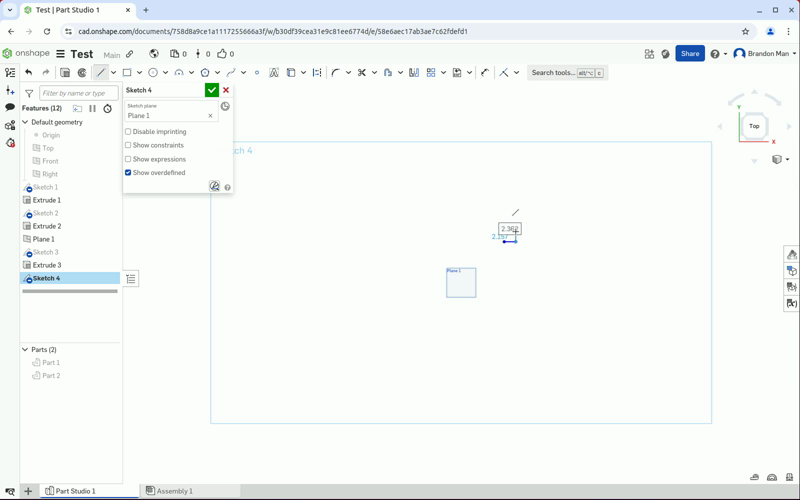
key_down(shift)
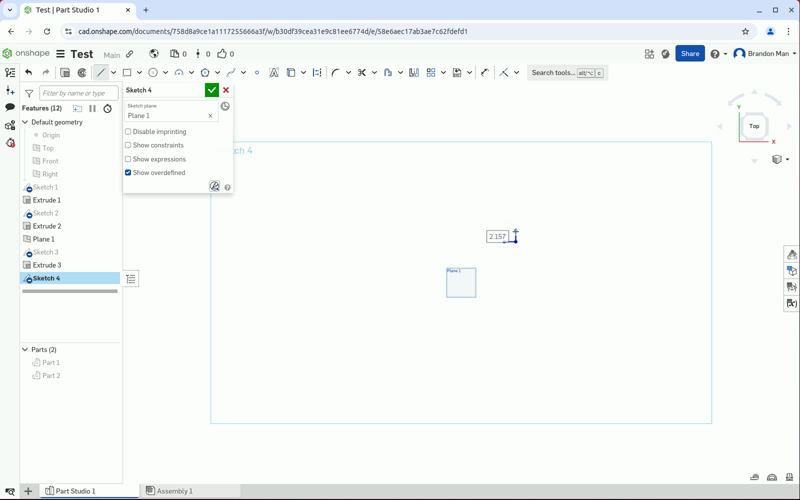
mouse_move(545, 231)
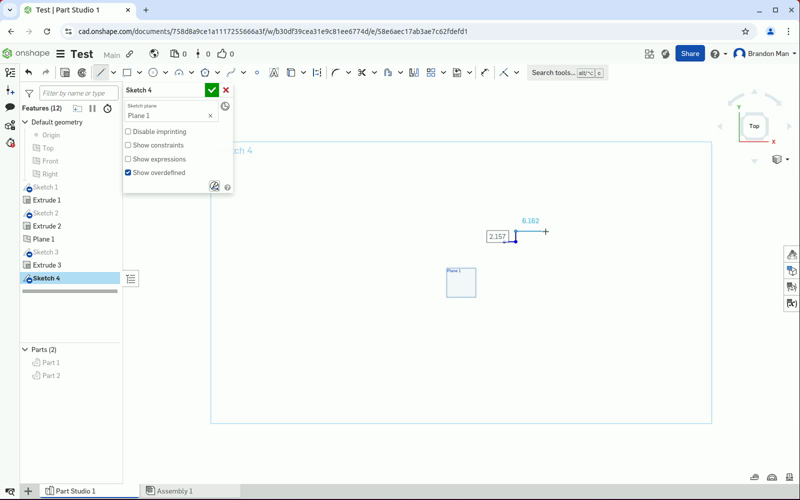
mouse_move(504, 231)
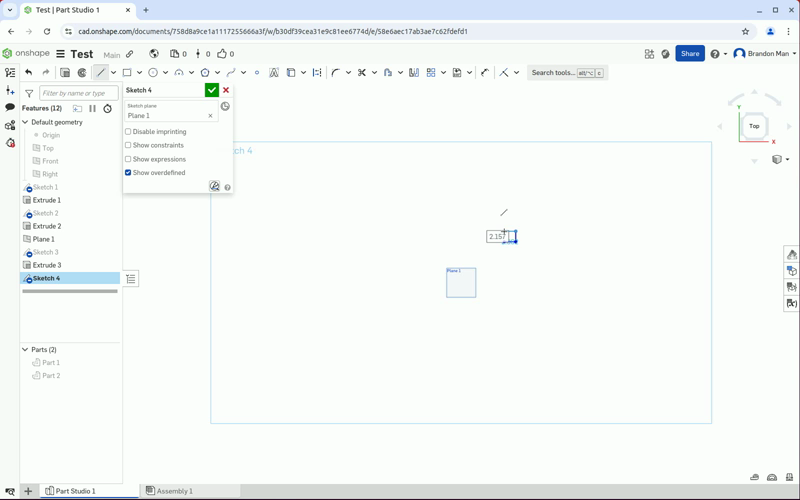
click(504, 231)
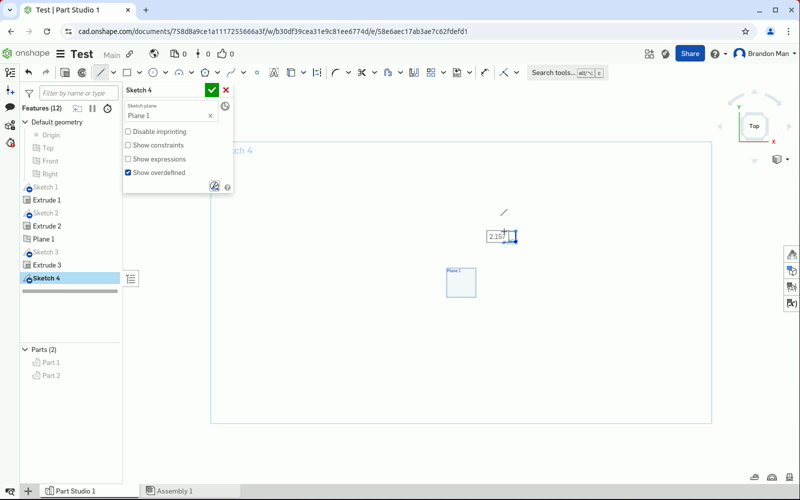
key_up(shift)
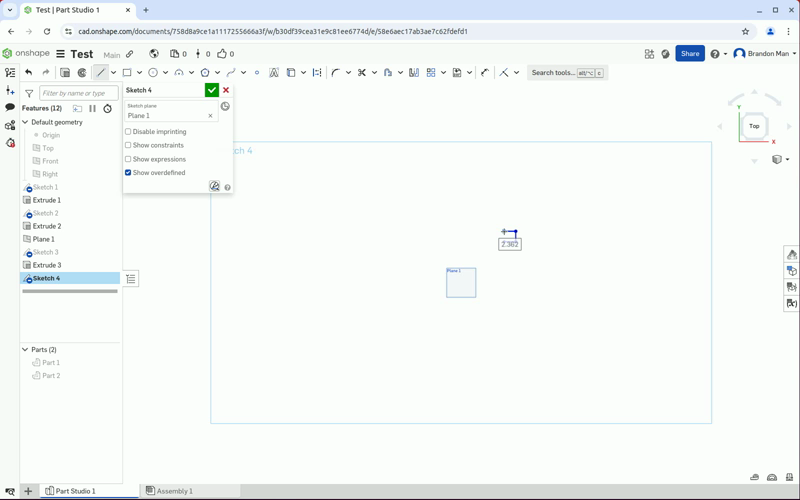
mouse_move(534, 231)
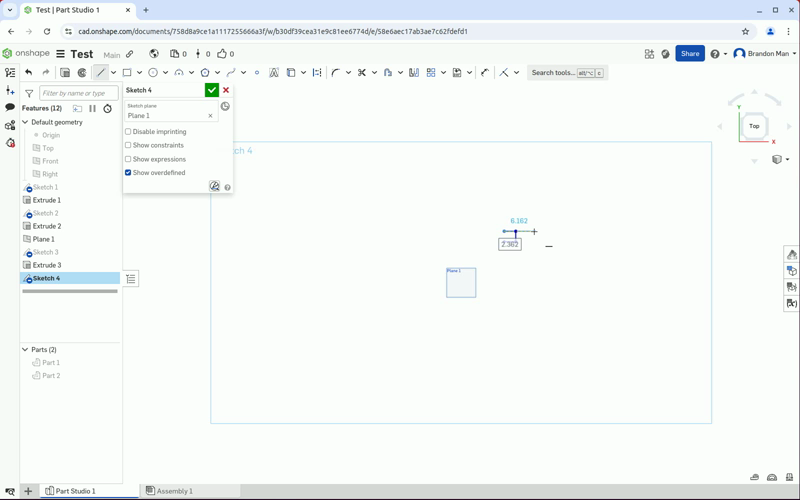
key_down(shift)
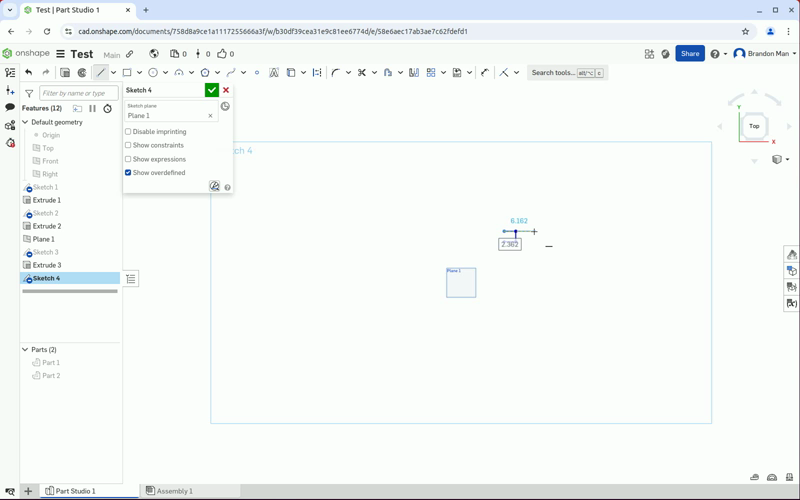
mouse_move(504, 241)
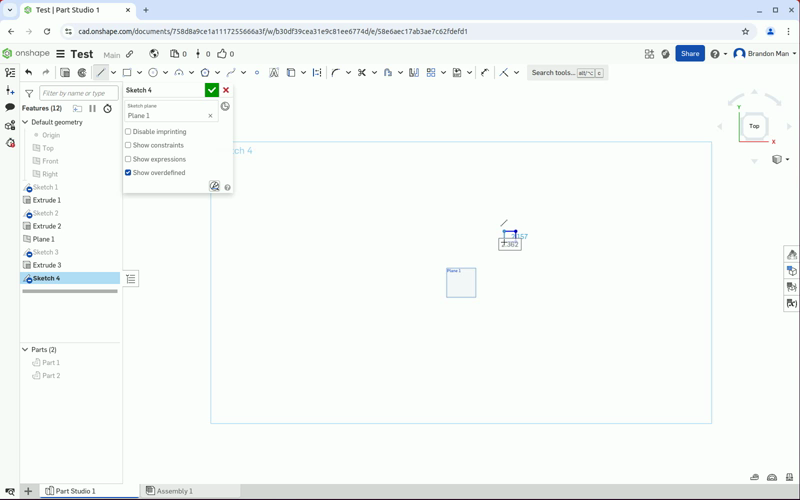
key_up(shift)
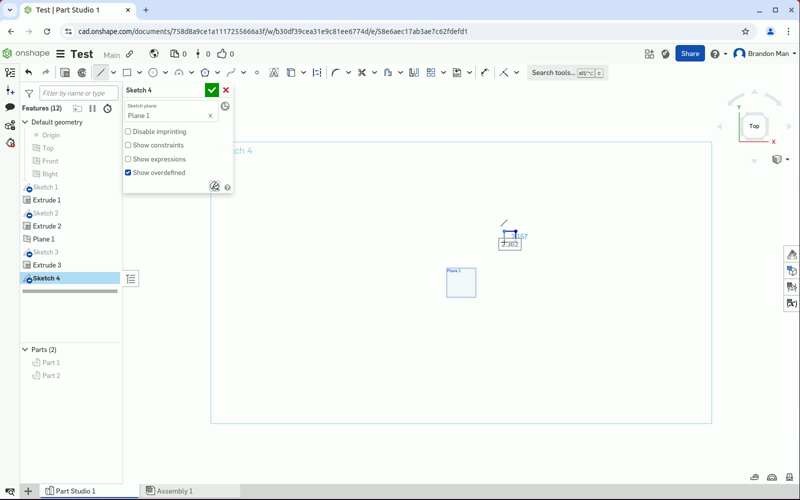
click(504, 241)
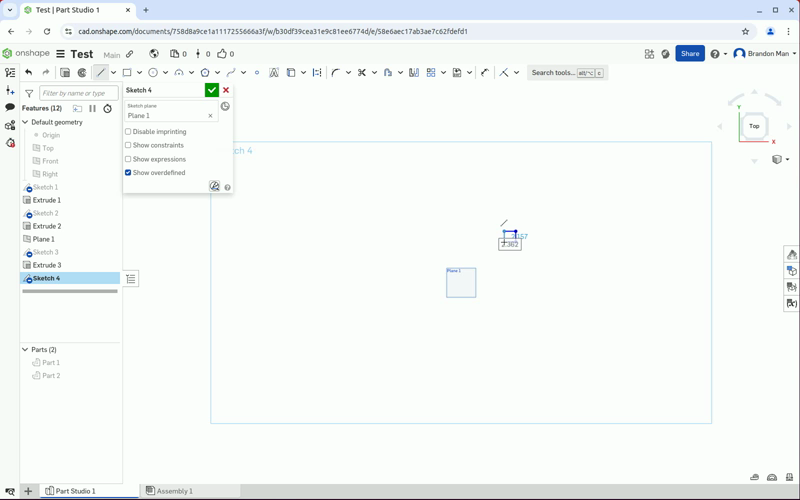
key(esc)
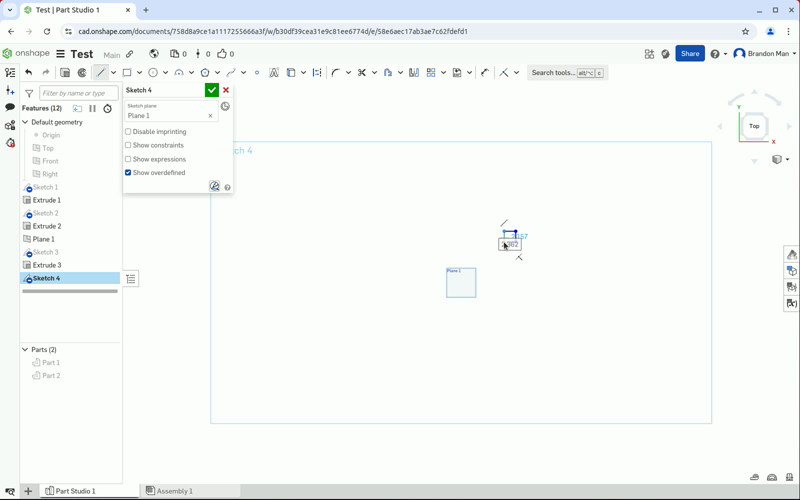
mouse_move(506, 231)
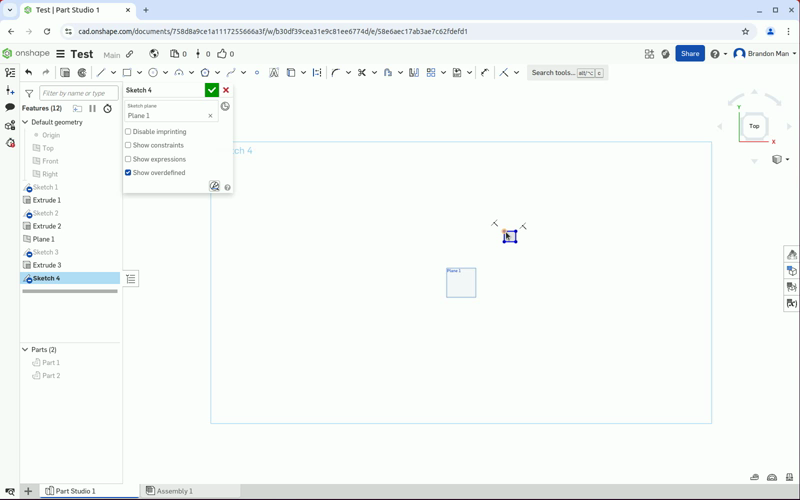
scroll(6)
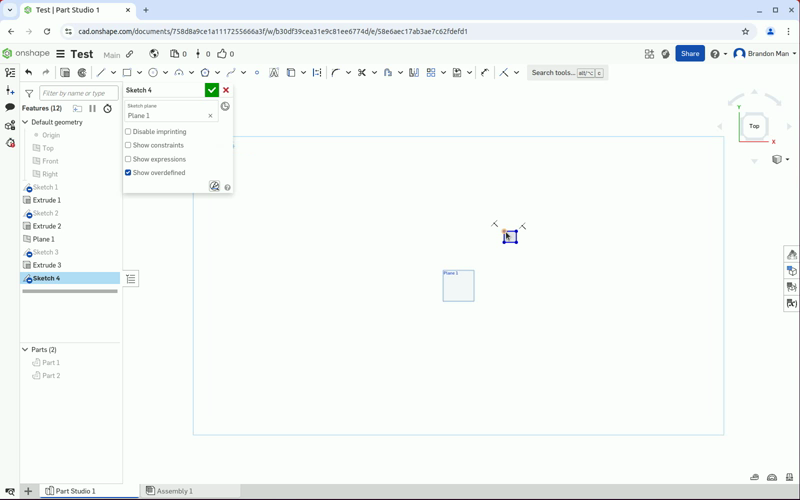
scroll(6)
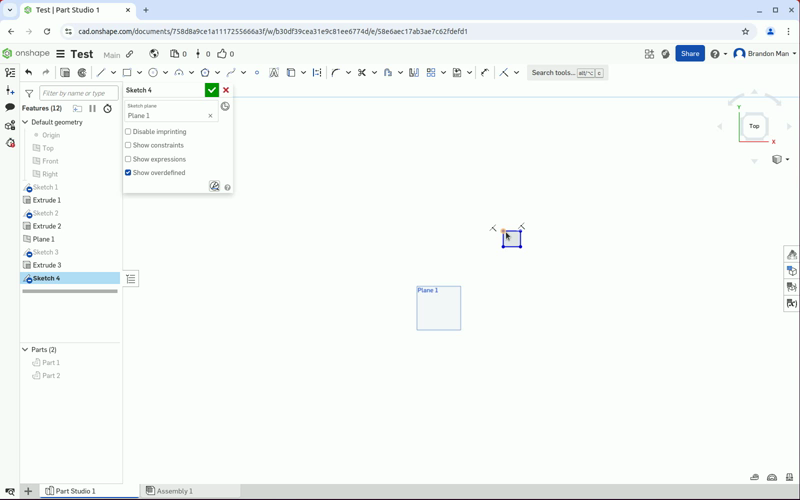
scroll(6)
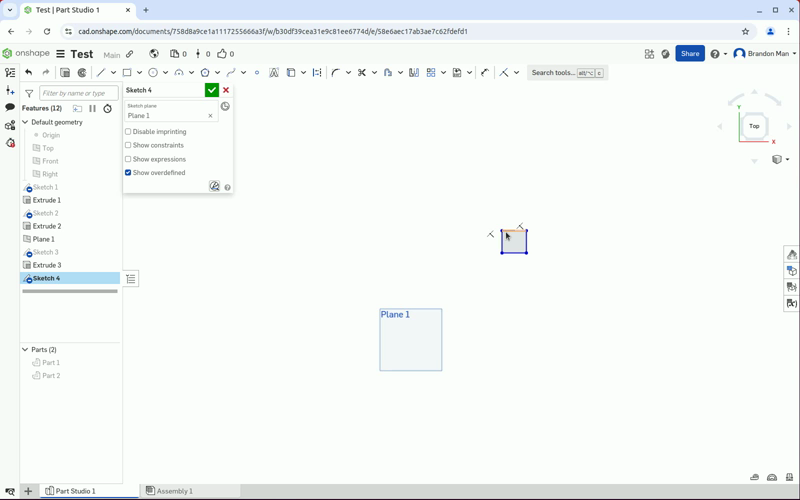
scroll(6)
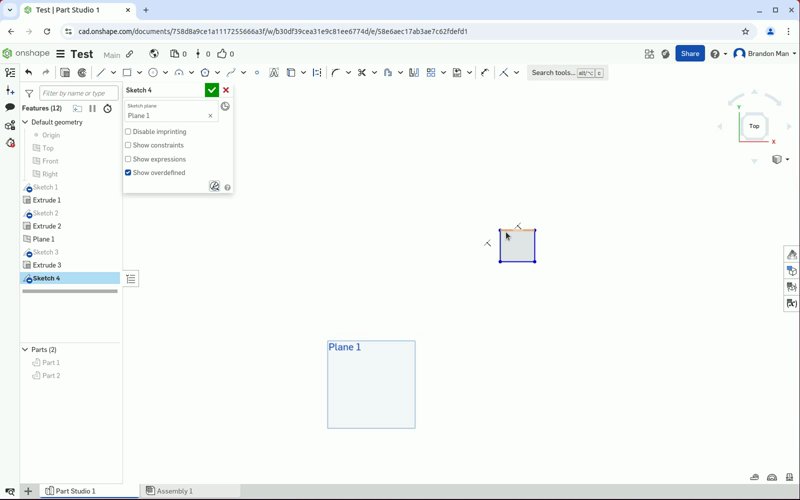
scroll(6)
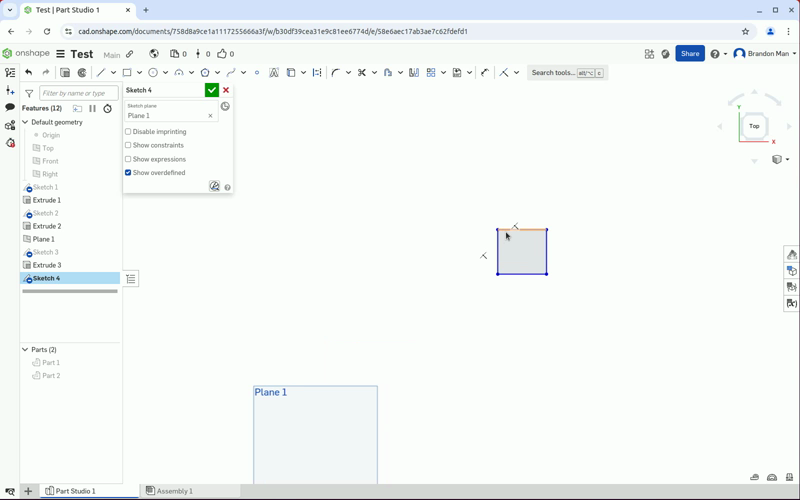
scroll(6)
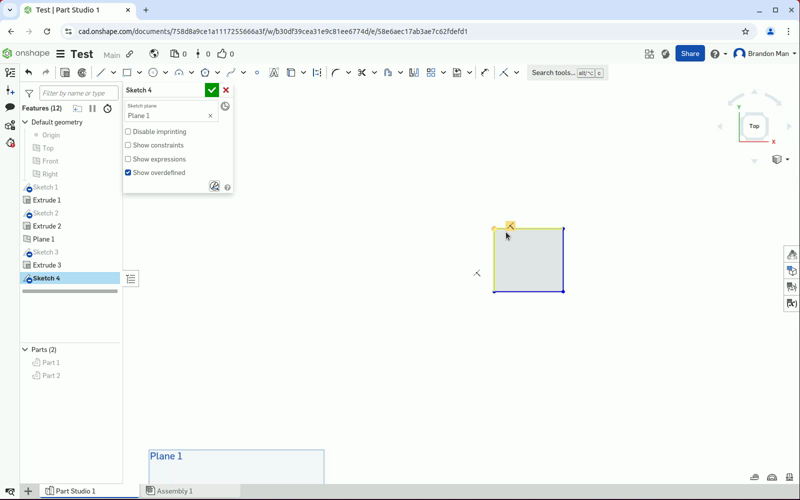
scroll(6)
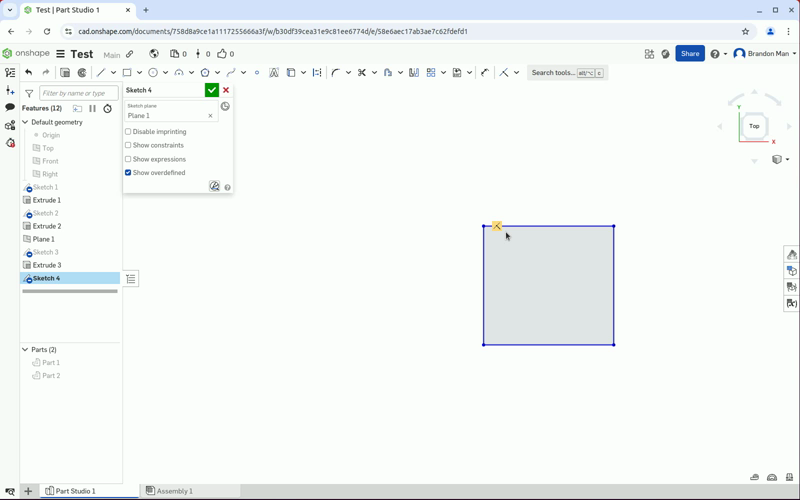
click(506, 231)
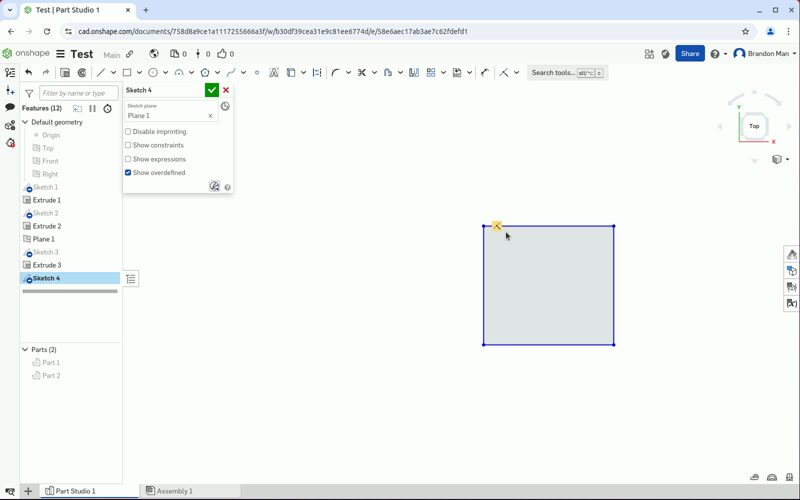
scroll(-6)
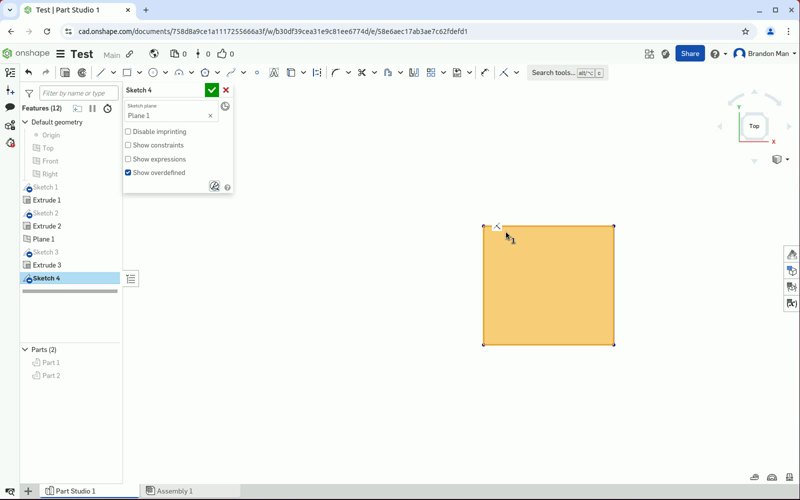
scroll(-6)
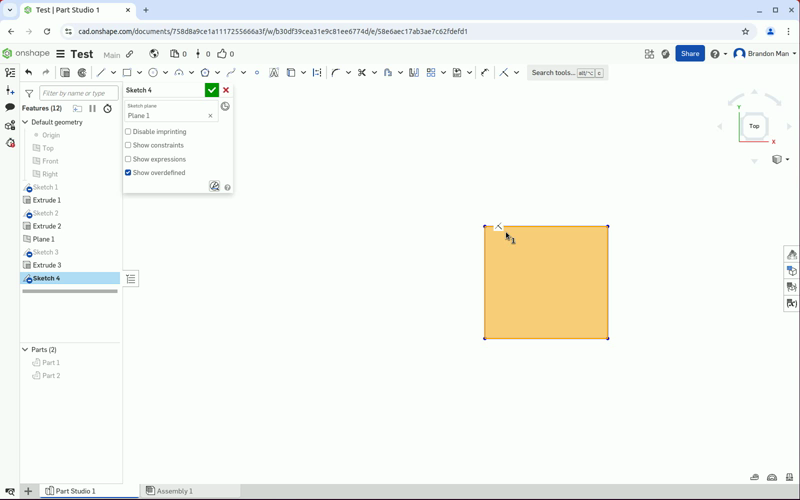
scroll(-6)
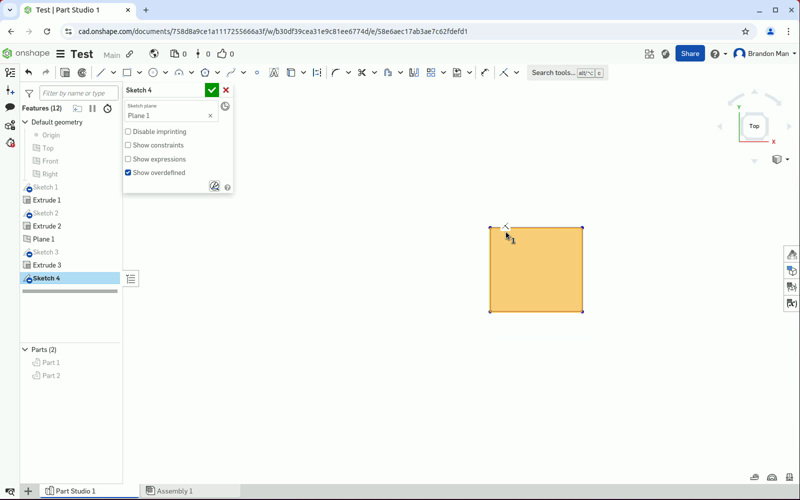
scroll(-6)
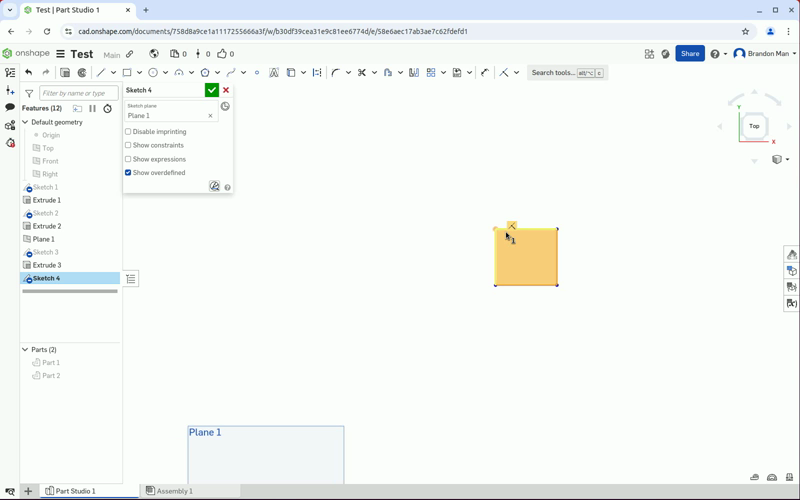
scroll(-6)
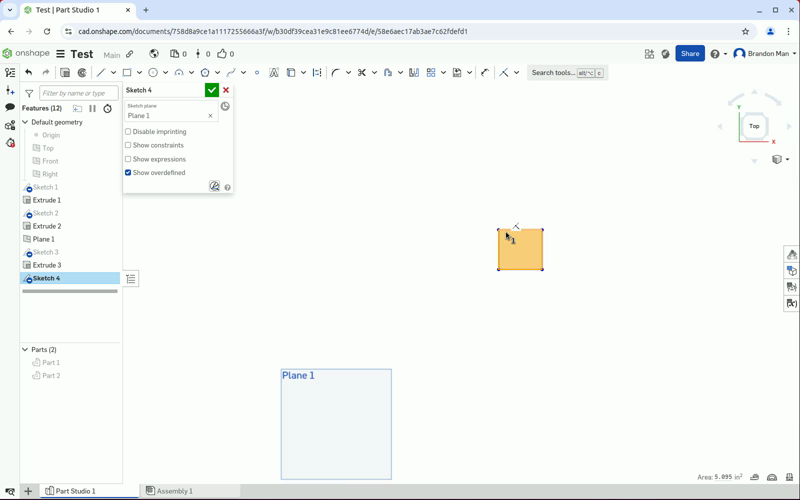
scroll(-6)
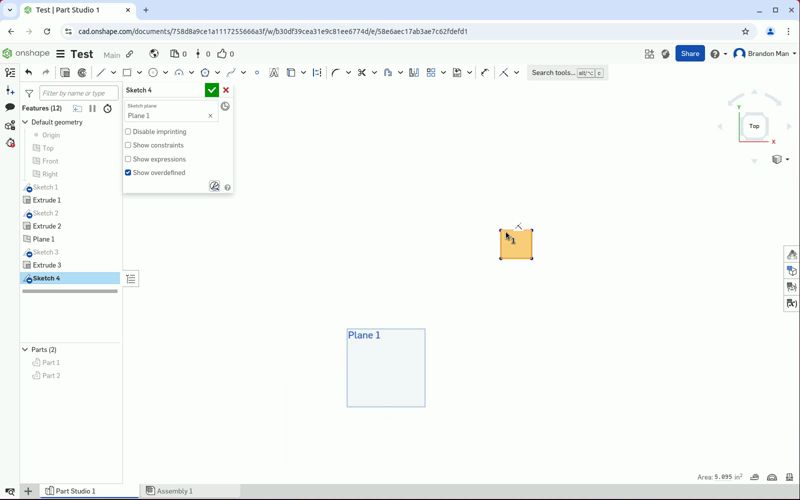
scroll(-6)
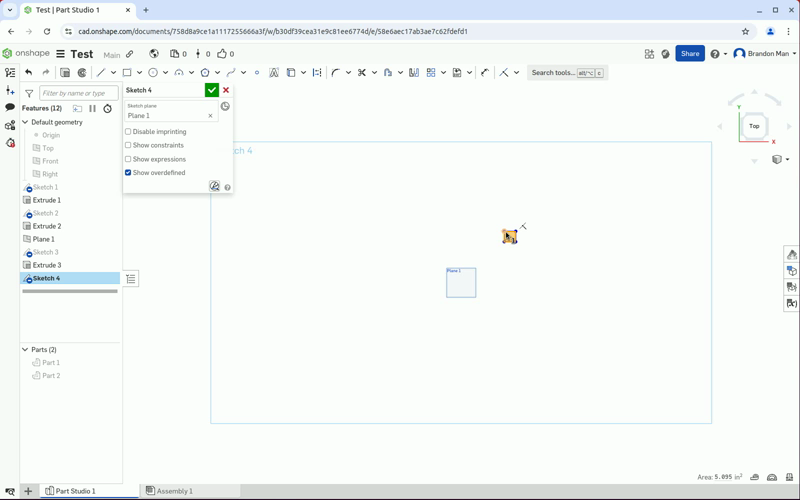
mouse_move(73, 352)
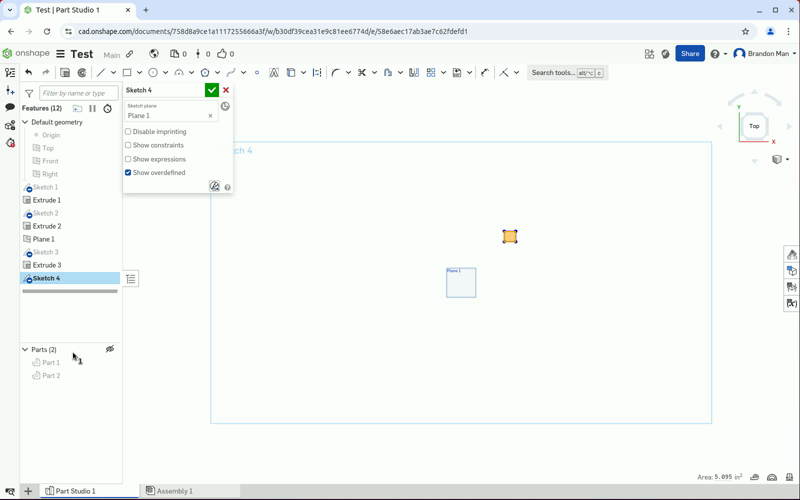
key(shift+y)
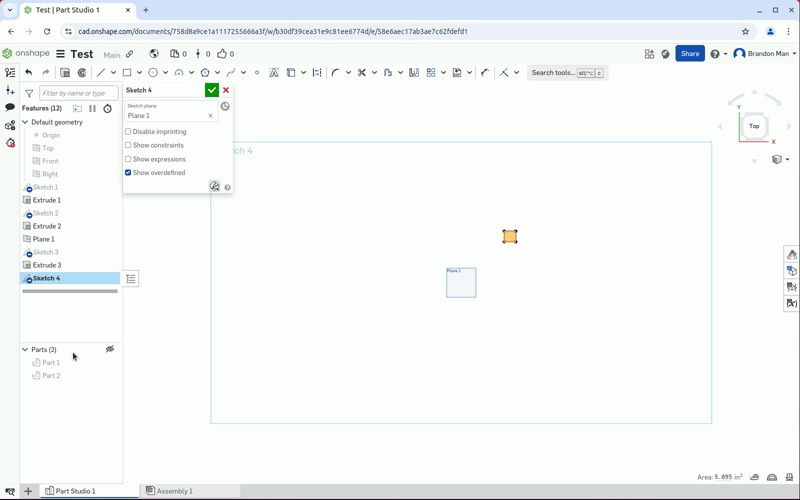
key(shift+e)
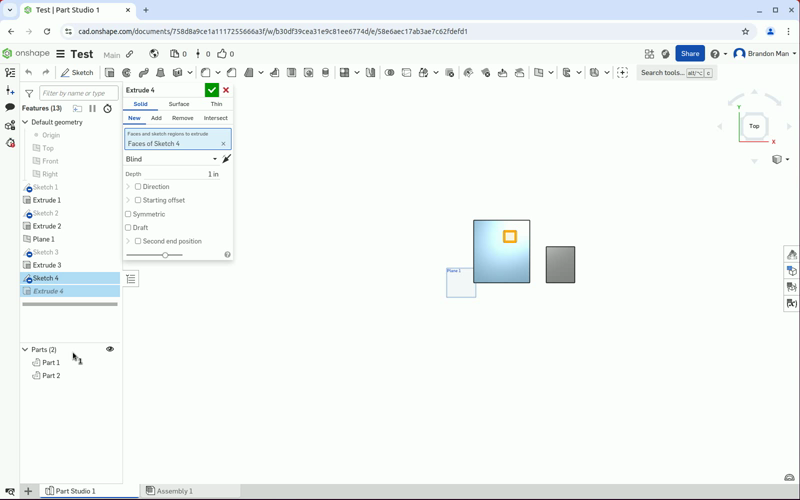
mouse_move(143, 106)
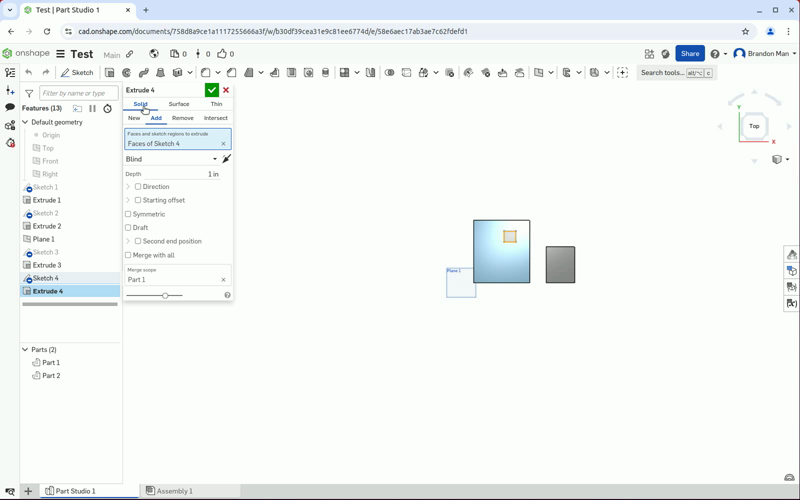
click(143, 106)
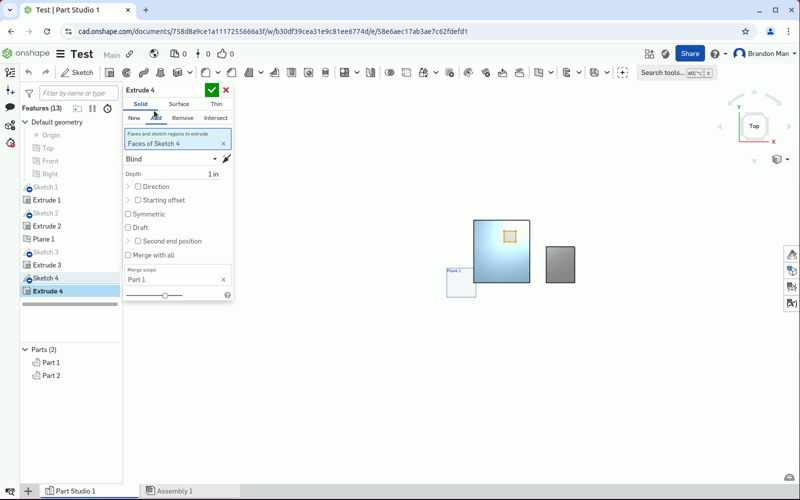
mouse_move(186, 120)
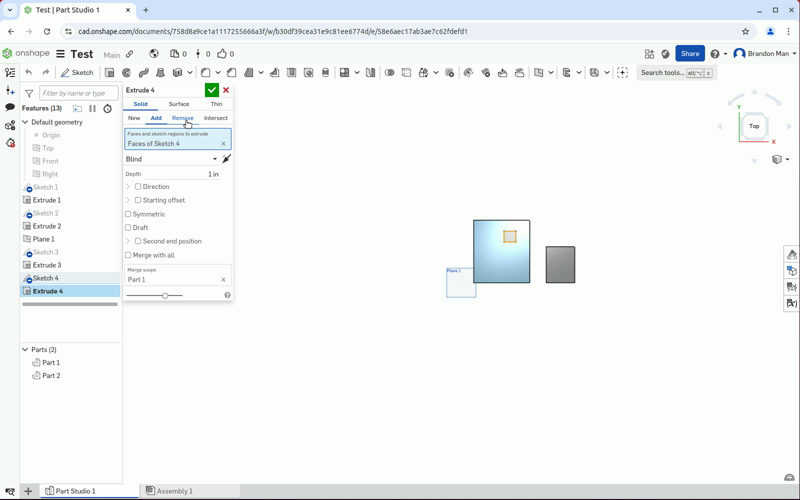
click(186, 120)
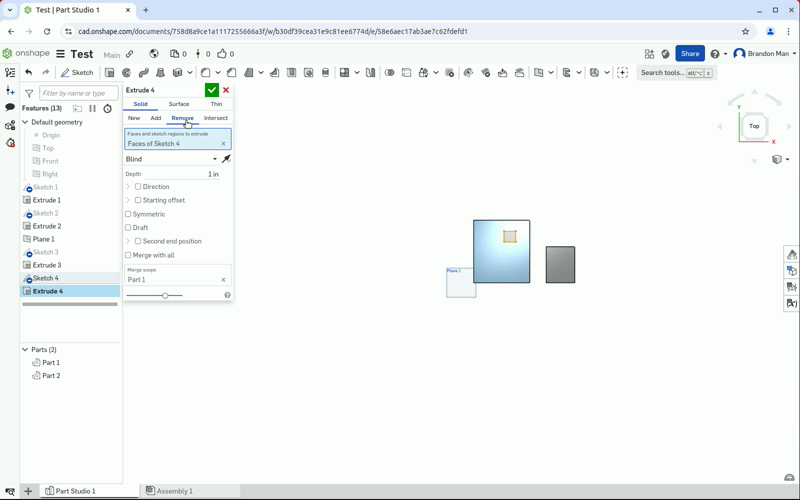
key(tab, 4)
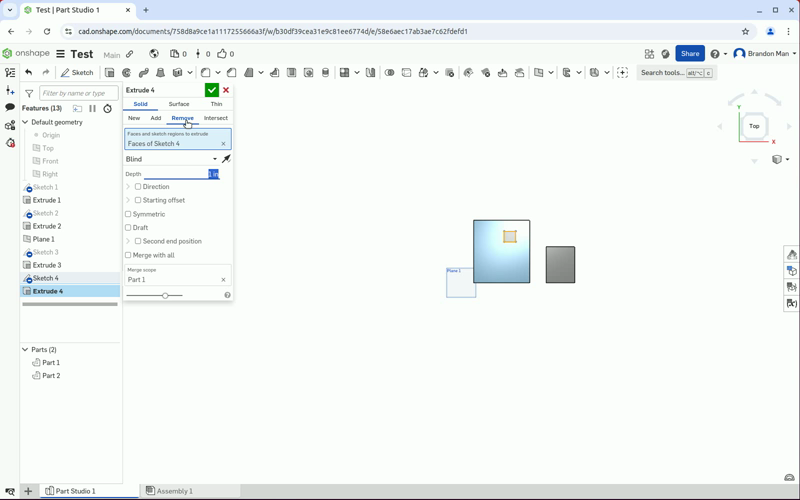
text(0.241)
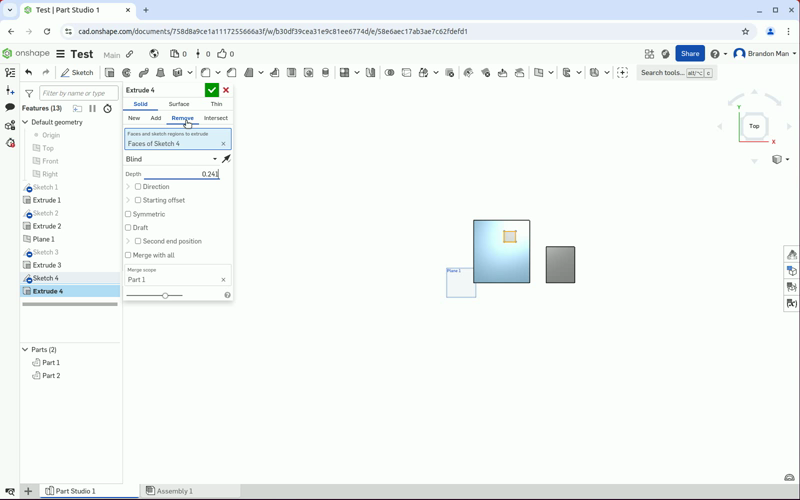
key(tab, 6)
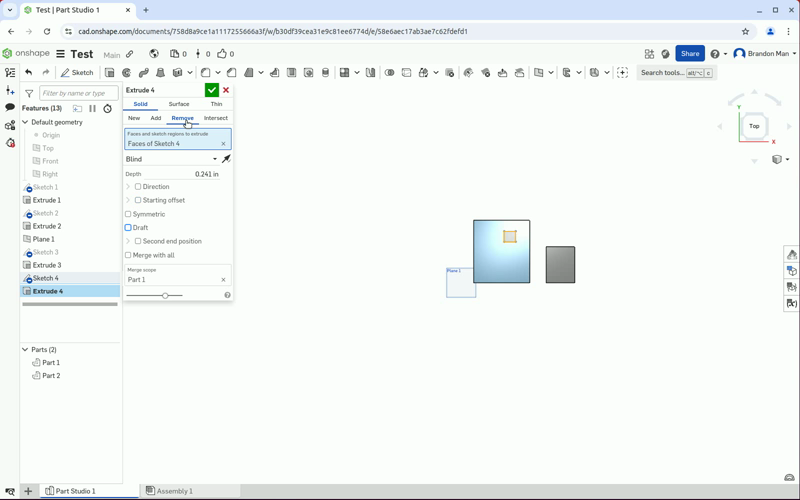
key(space)
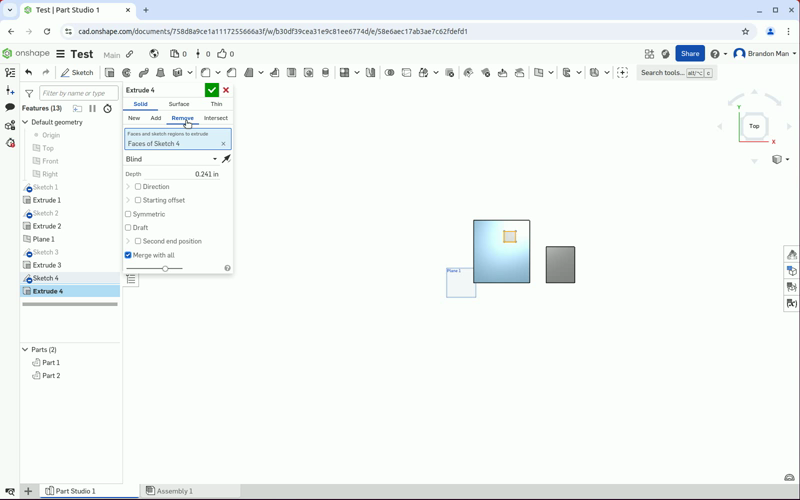
key(enter)
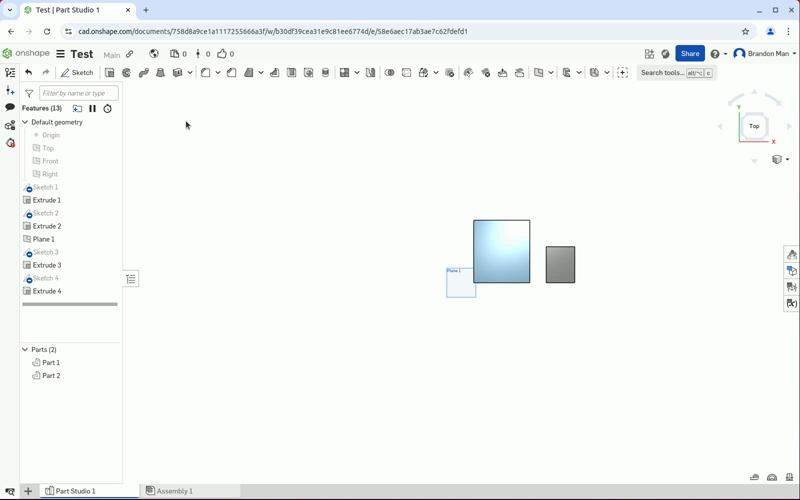
key(shift+h)
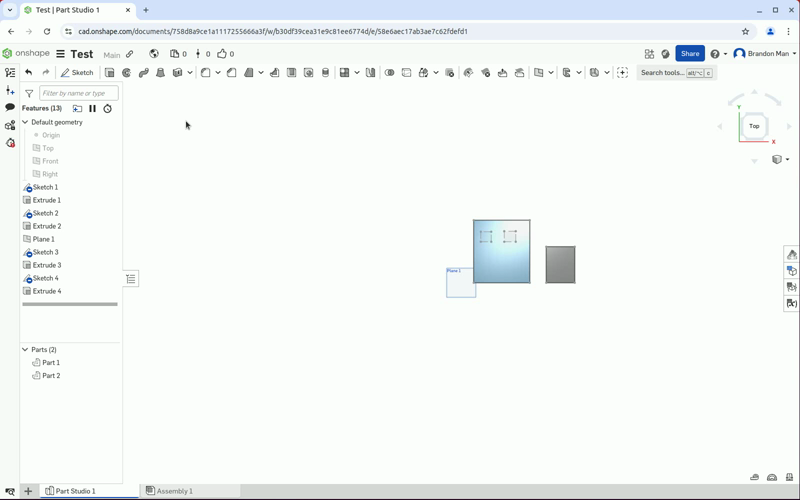
key(shift+h)
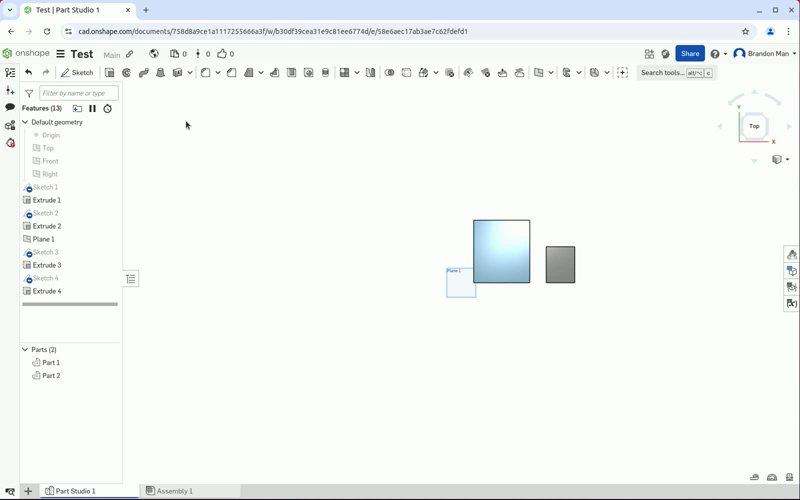
mouse_move(73, 189)
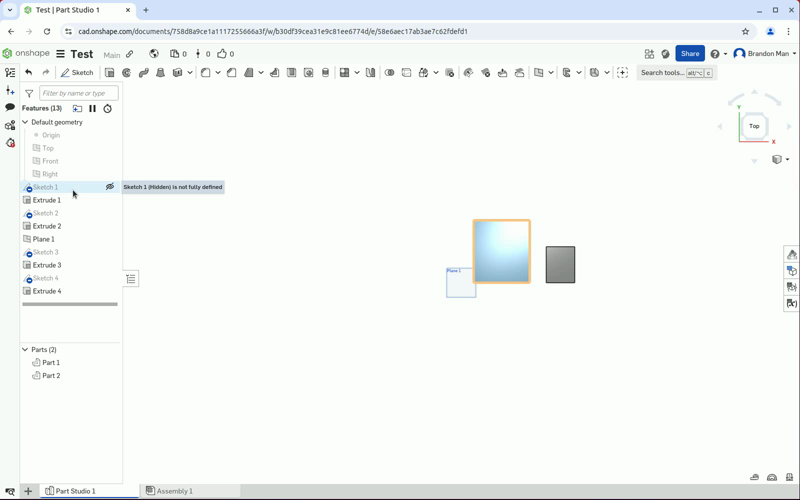
click(73, 189)
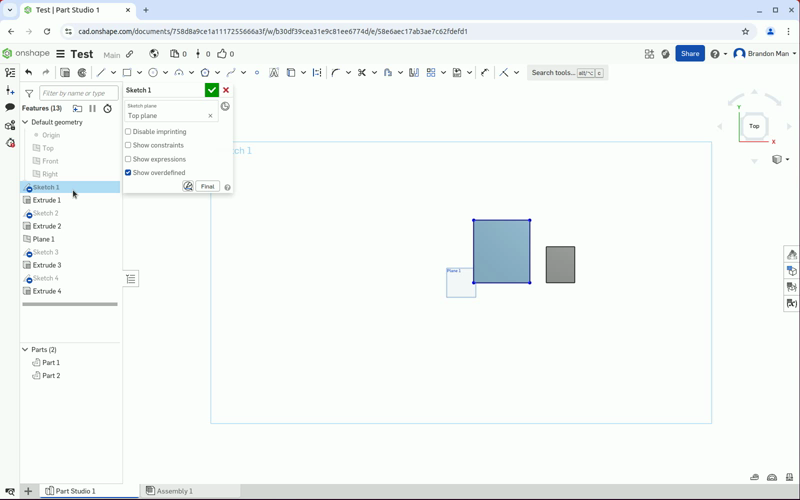
mouse_move(229, 92)
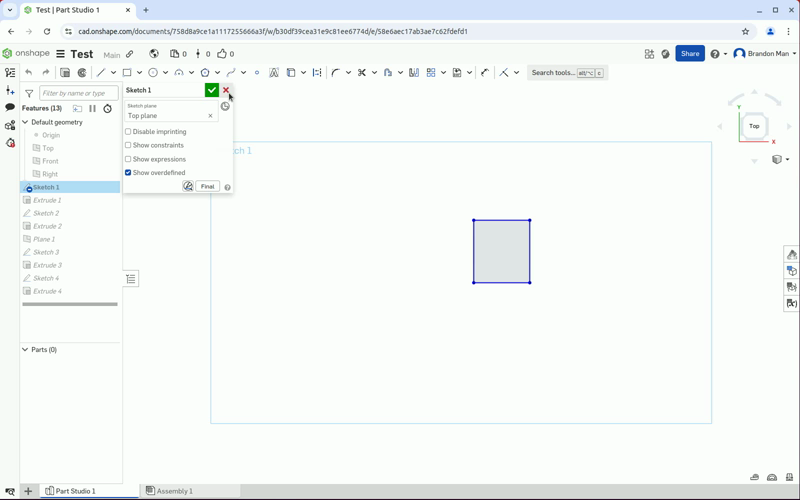
click(229, 92)
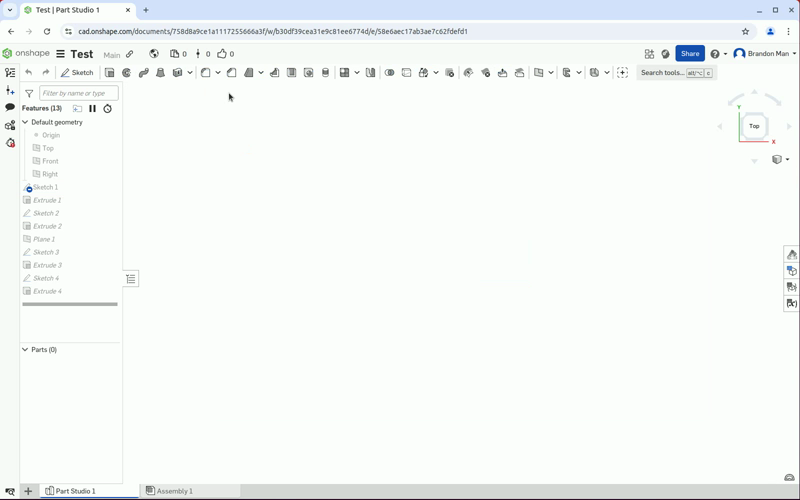
key(shift+s)
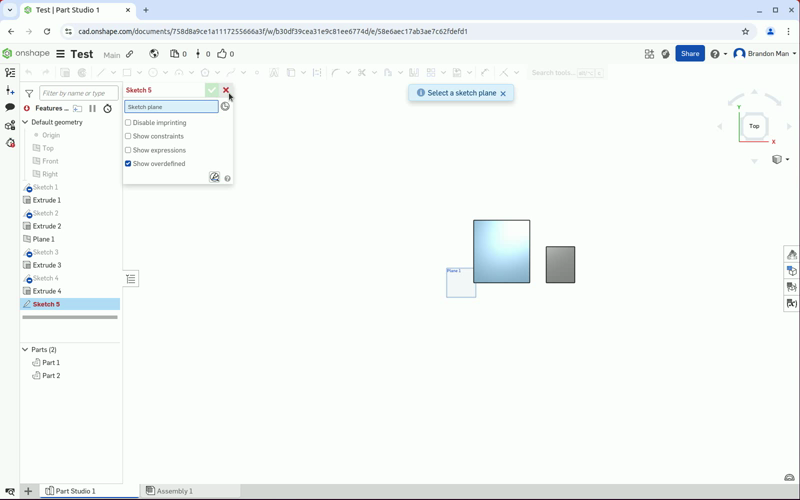
mouse_move(73, 241)
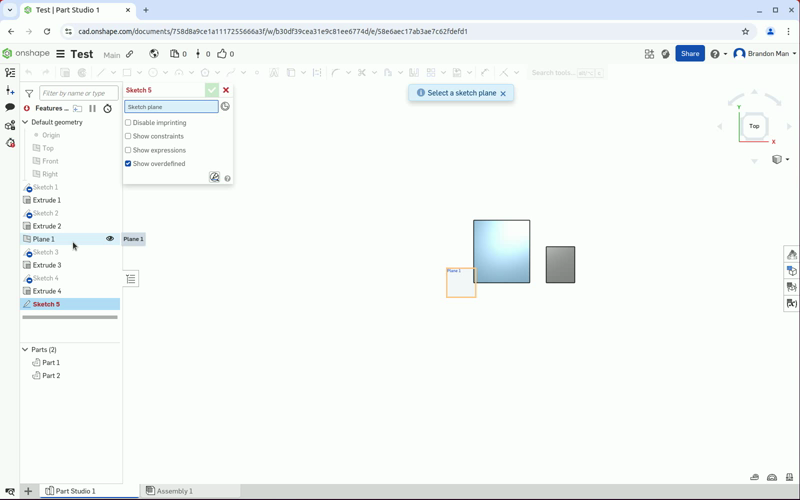
click(73, 241)
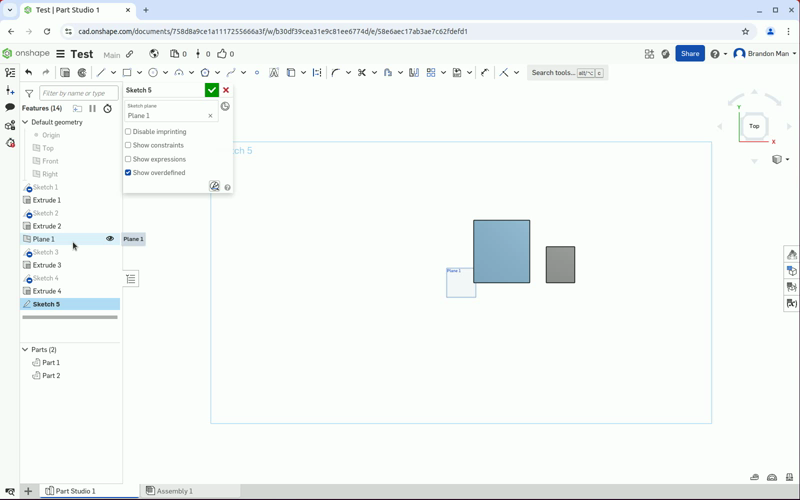
mouse_move(73, 352)
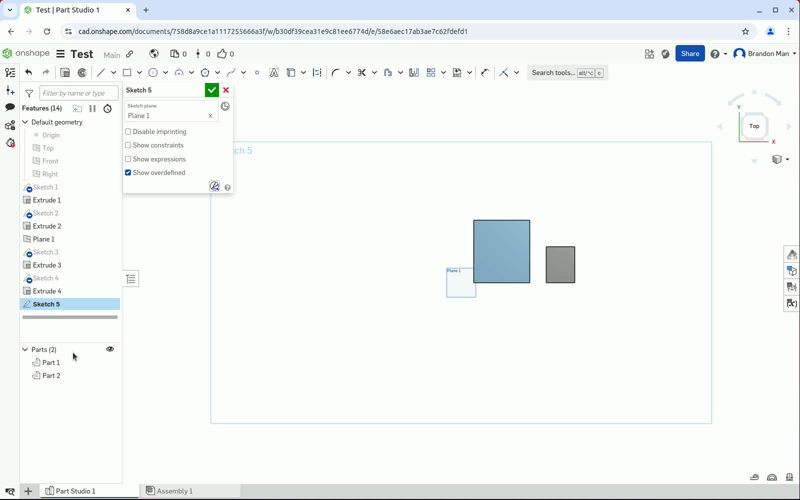
key(y)
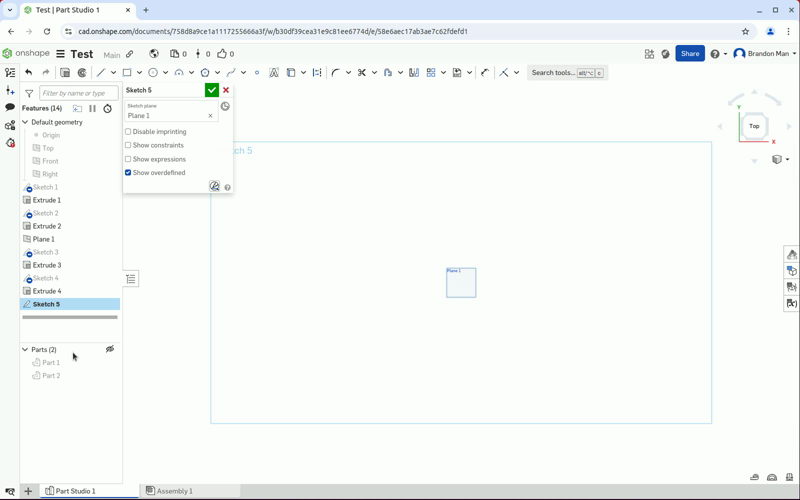
key(l)
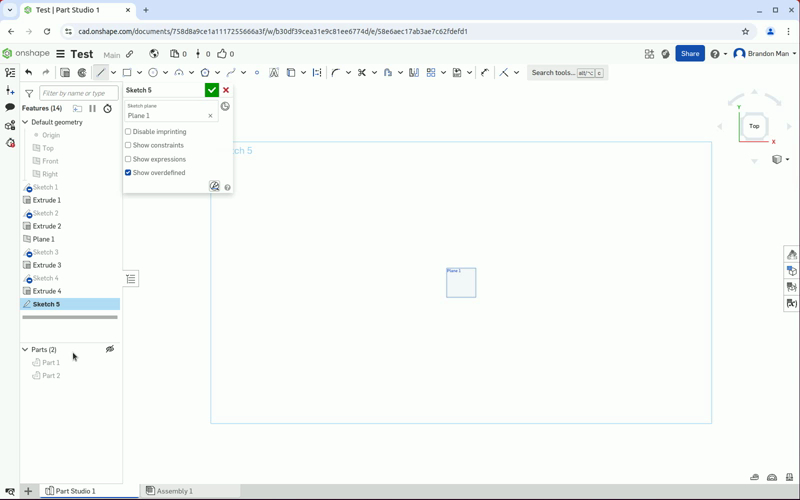
key_down(shift)
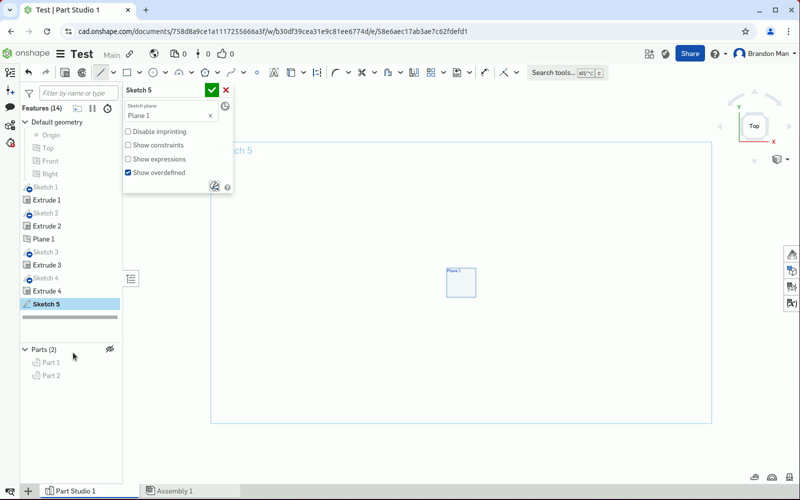
mouse_move(489, 282)
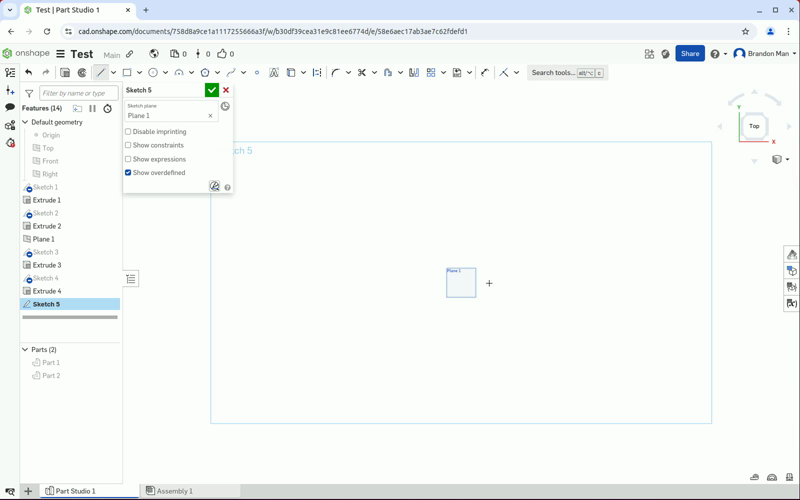
click(489, 282)
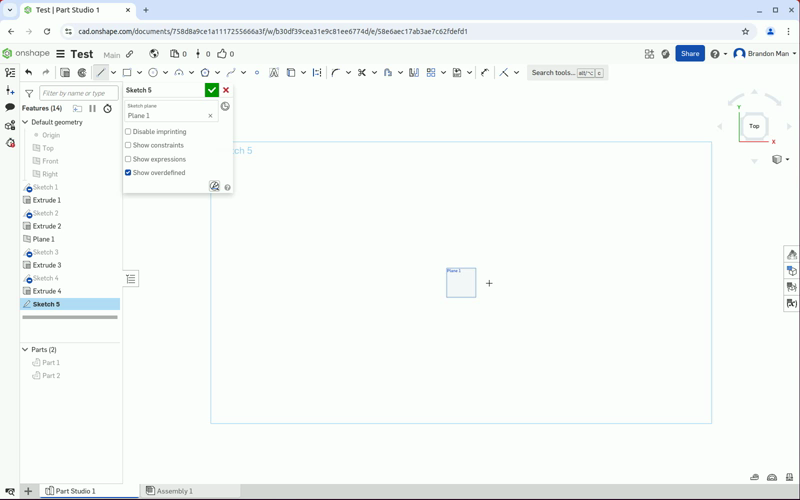
key_up(shift)
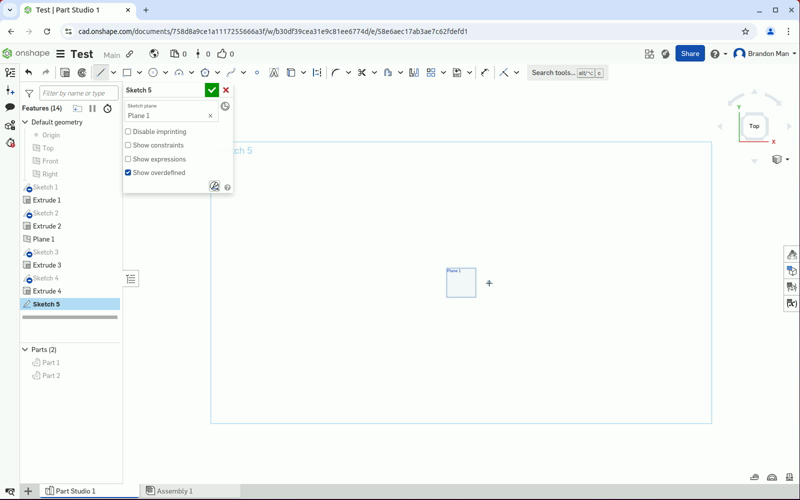
key_down(shift)
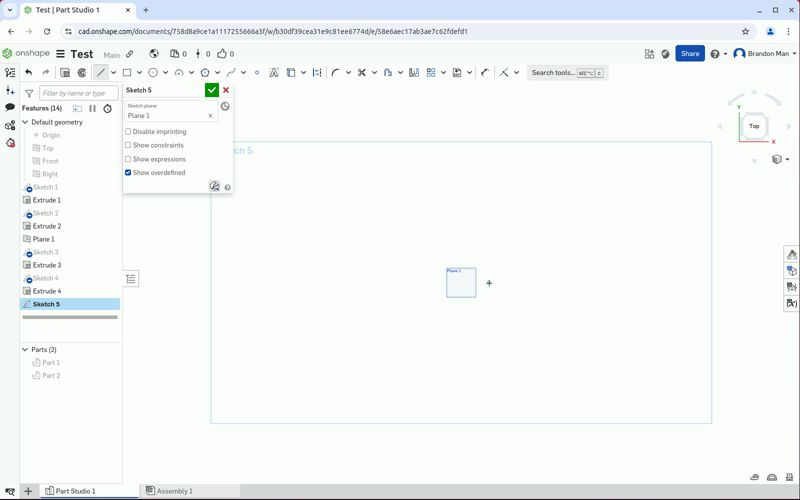
mouse_move(519, 282)
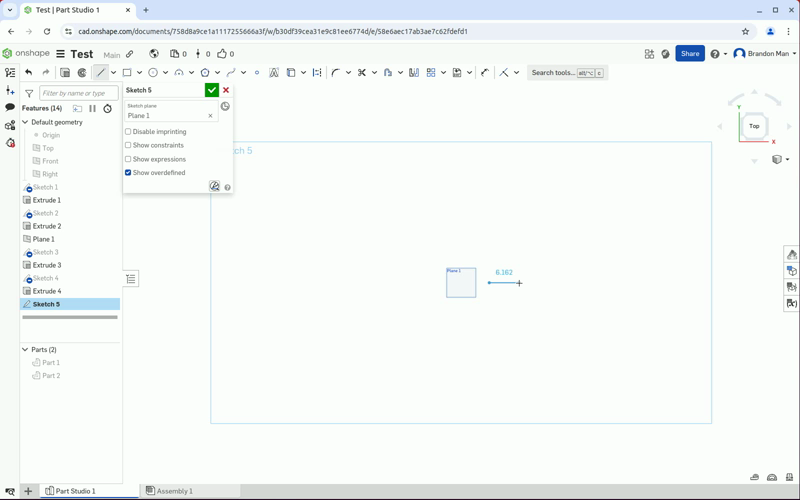
mouse_move(501, 282)
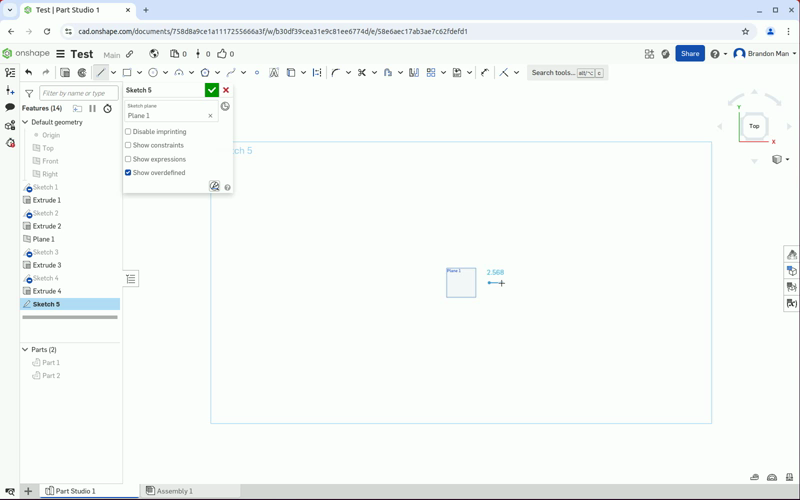
click(501, 282)
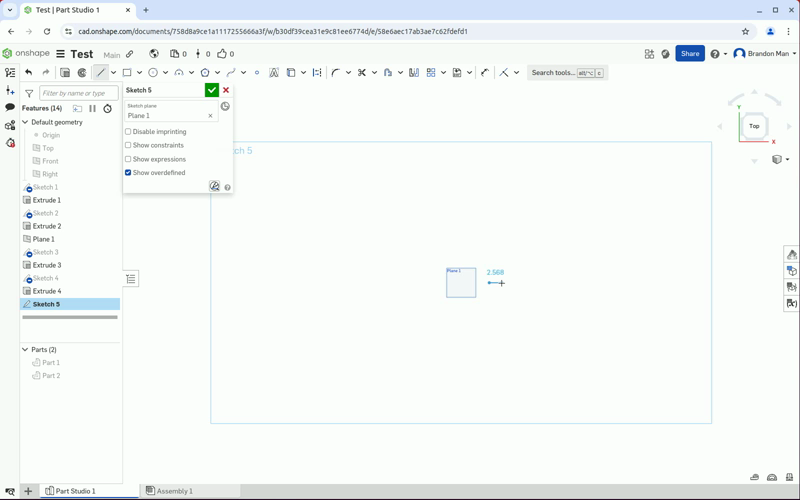
key_up(shift)
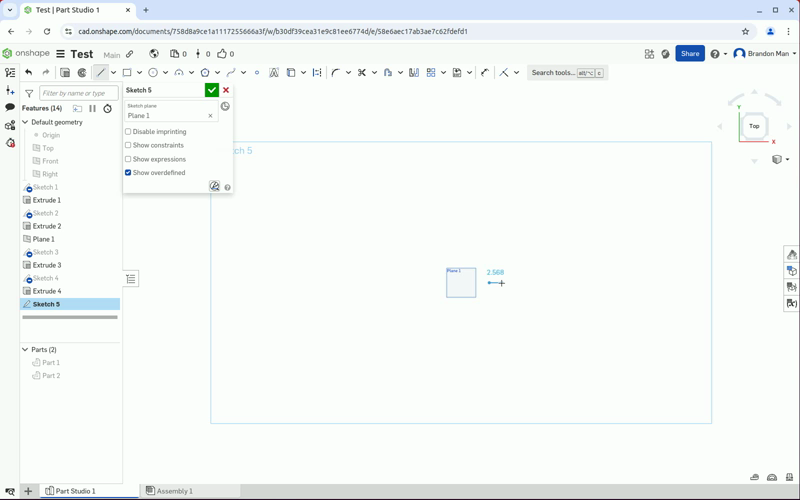
key_down(shift)
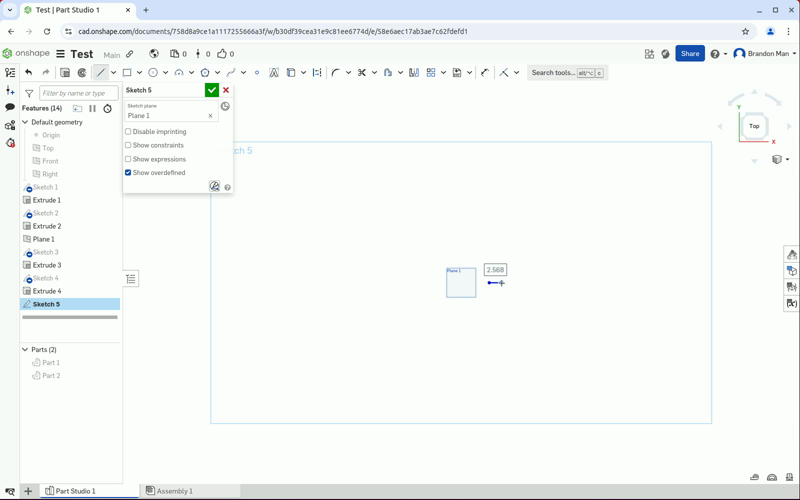
mouse_move(531, 282)
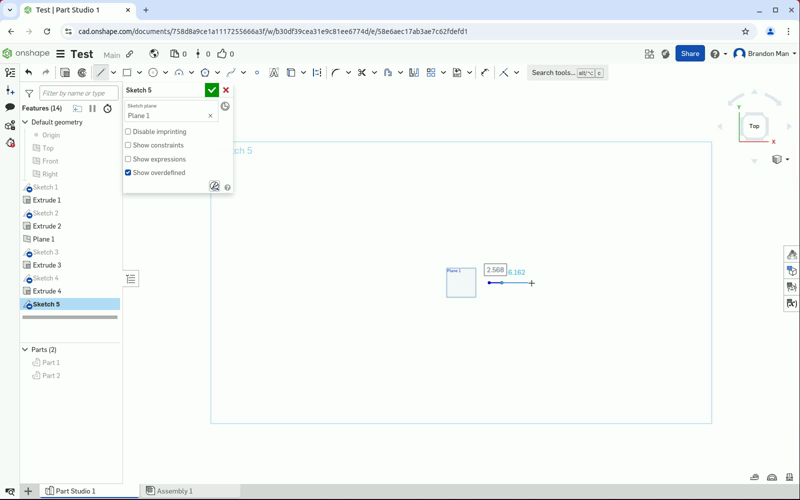
mouse_move(501, 256)
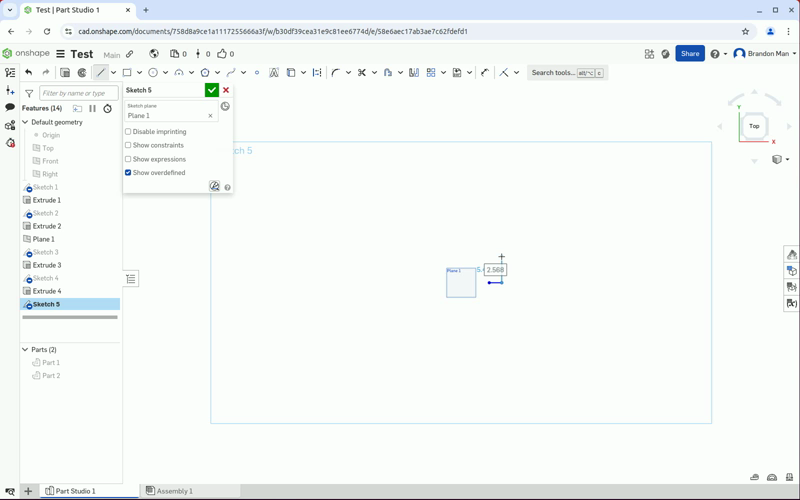
click(501, 256)
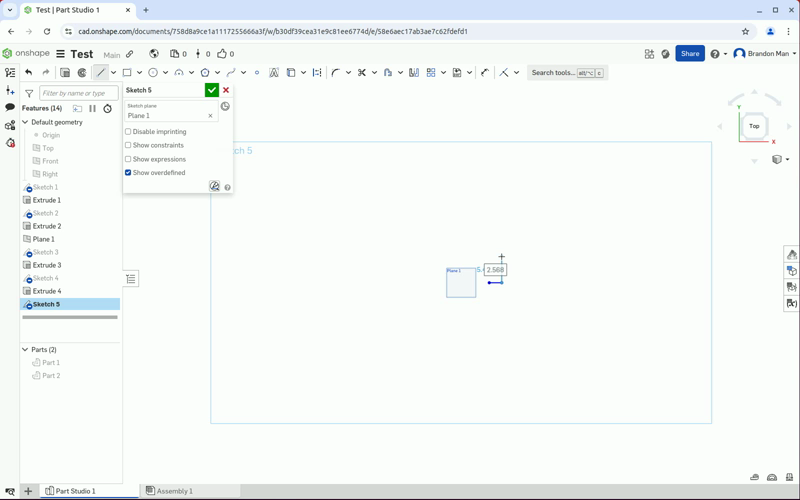
key_up(shift)
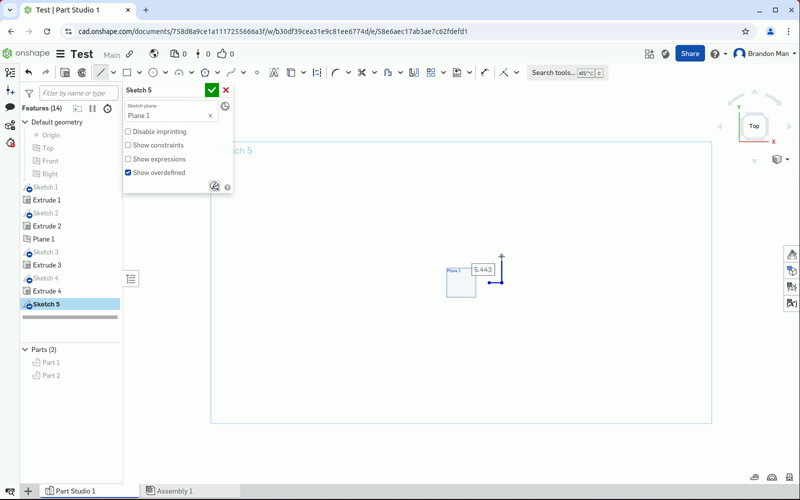
key_down(shift)
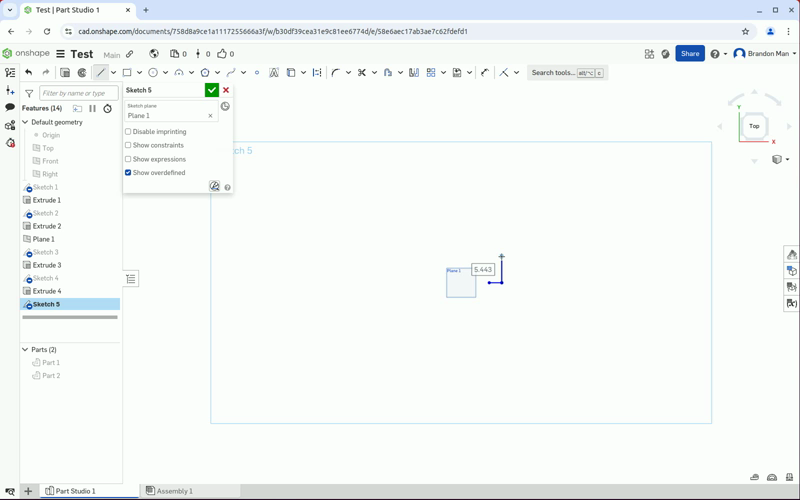
mouse_move(531, 256)
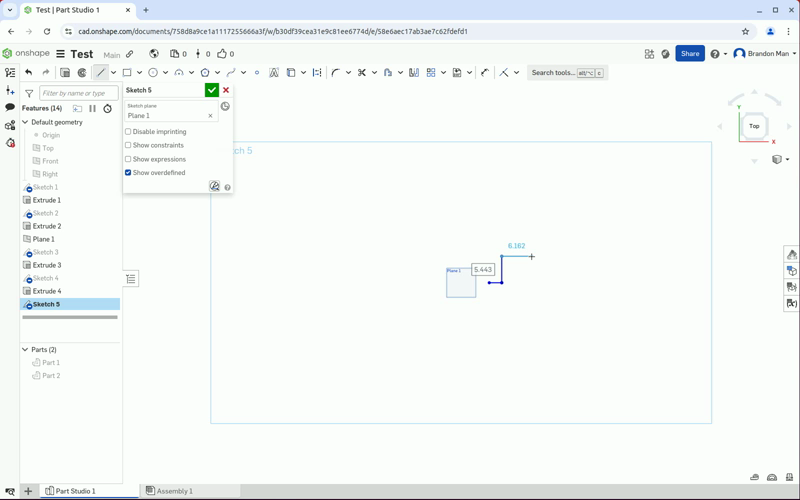
mouse_move(489, 256)
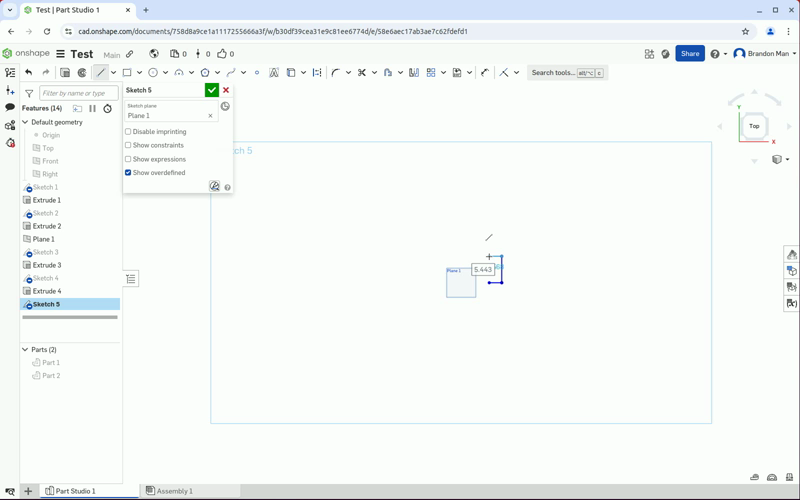
click(489, 256)
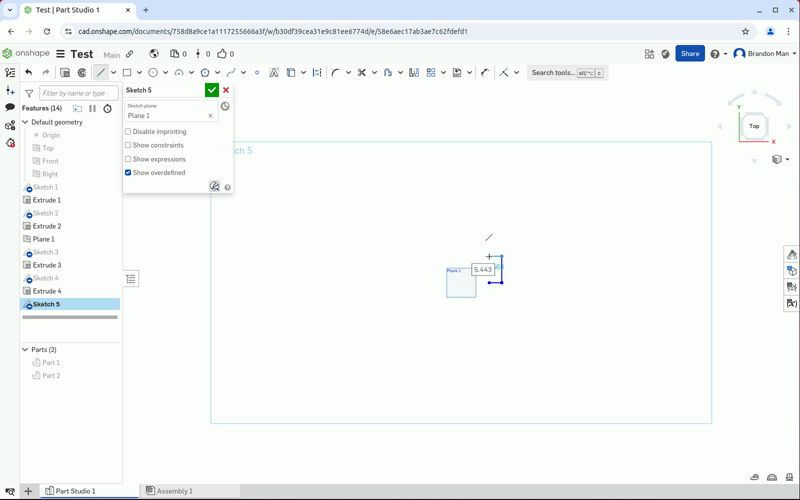
key_up(shift)
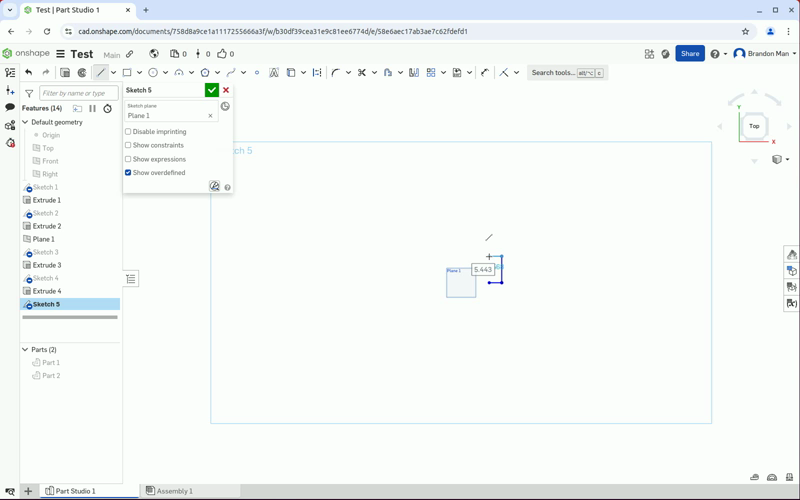
mouse_move(519, 256)
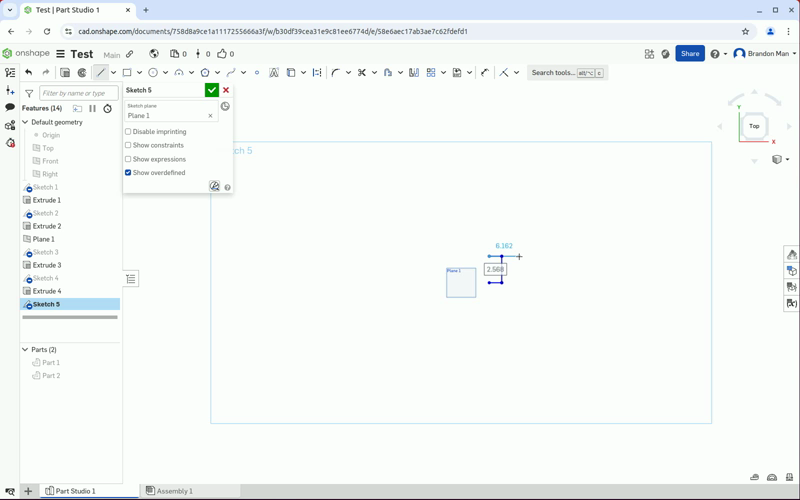
key_down(shift)
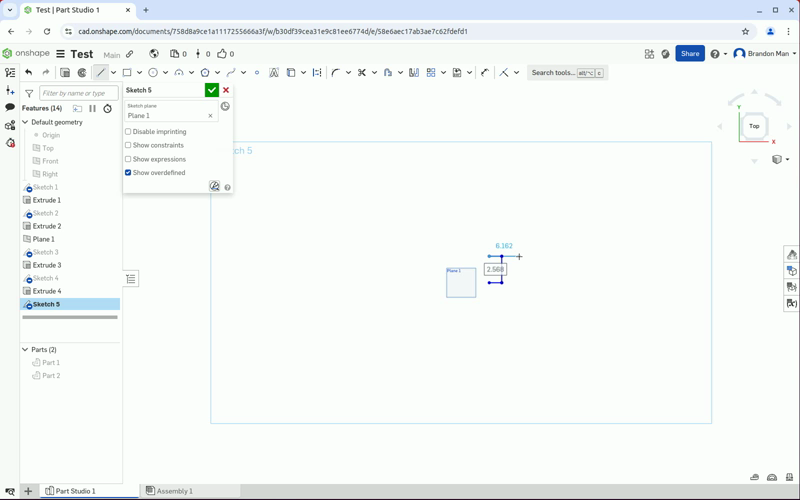
mouse_move(489, 282)
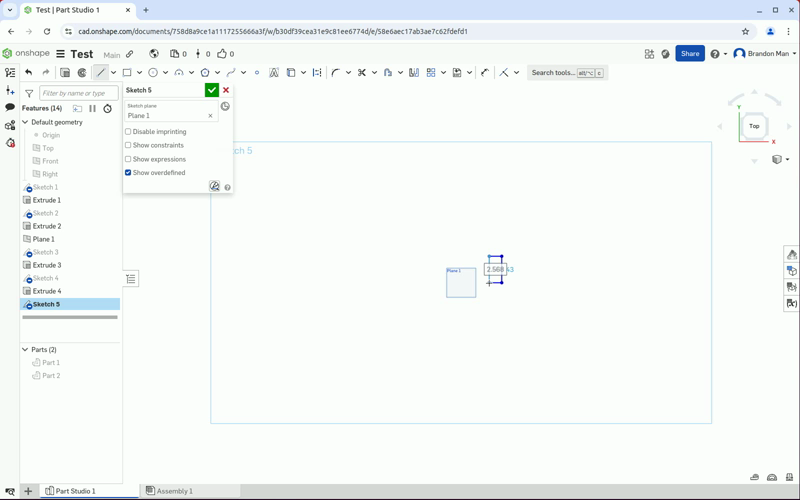
key_up(shift)
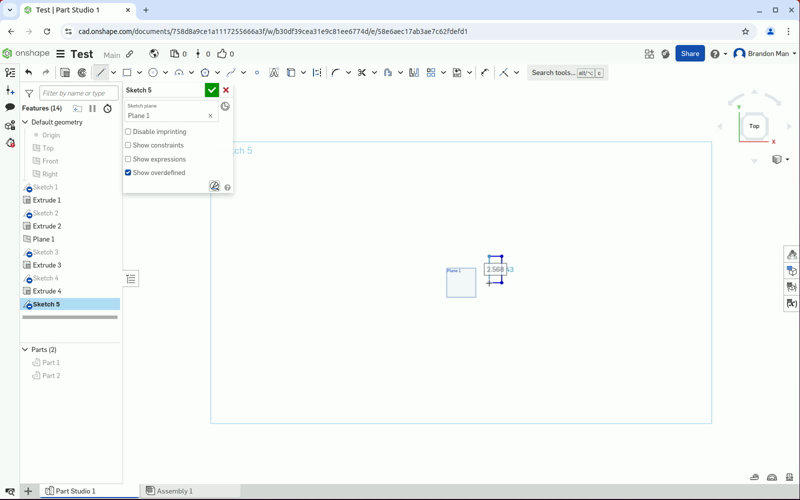
click(489, 282)
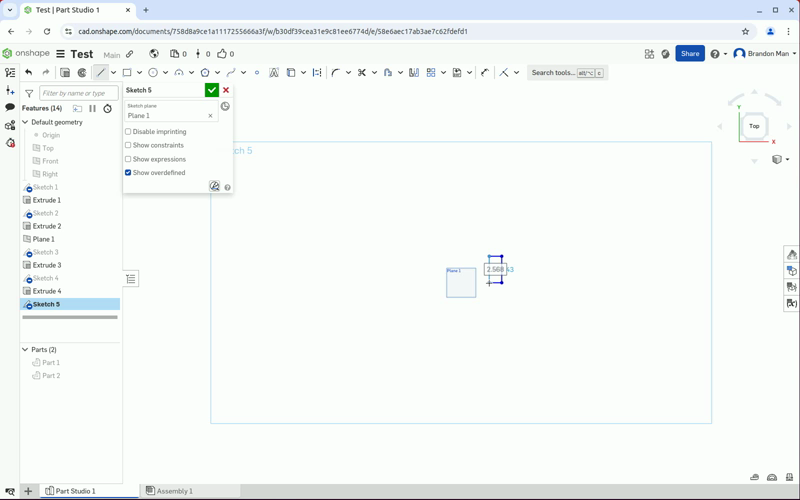
key(esc)
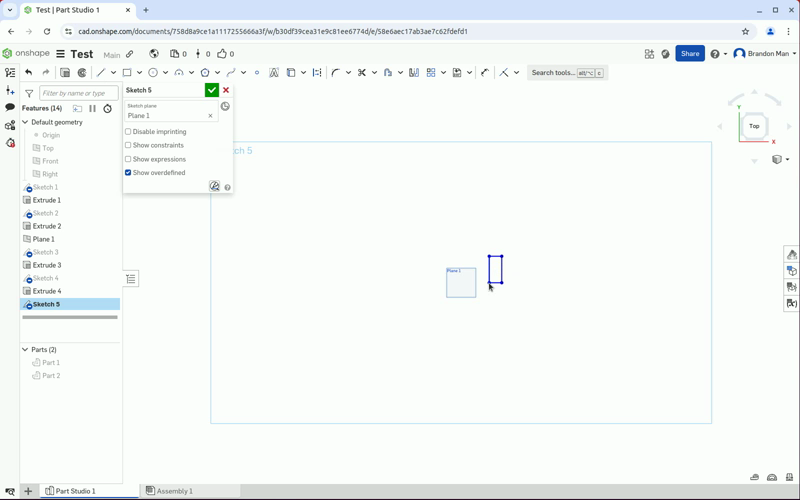
mouse_move(493, 270)
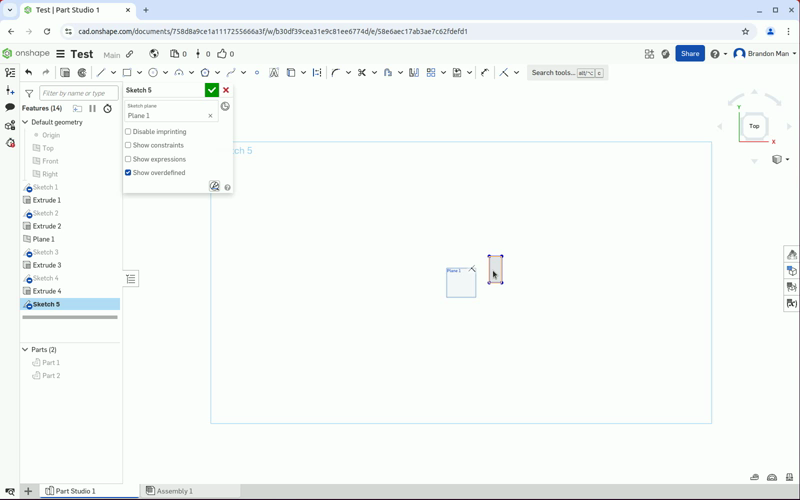
scroll(6)
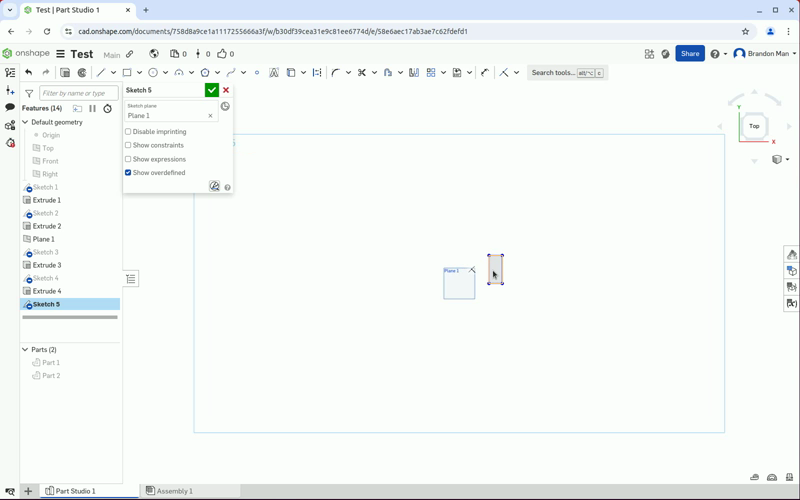
scroll(6)
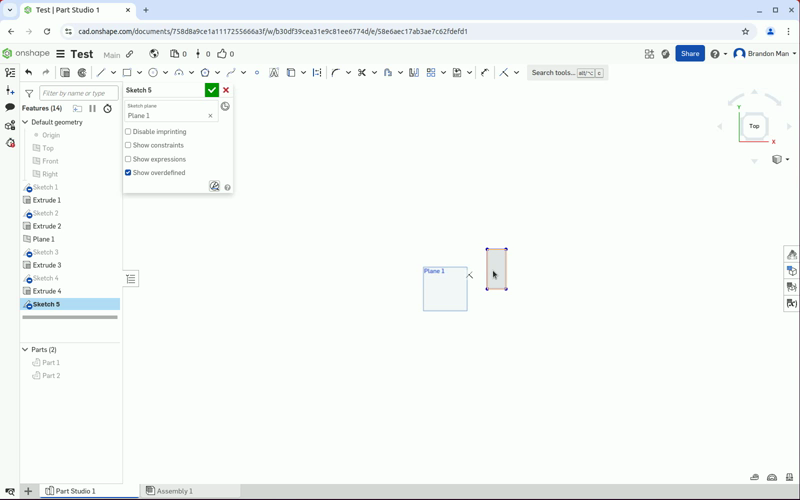
scroll(6)
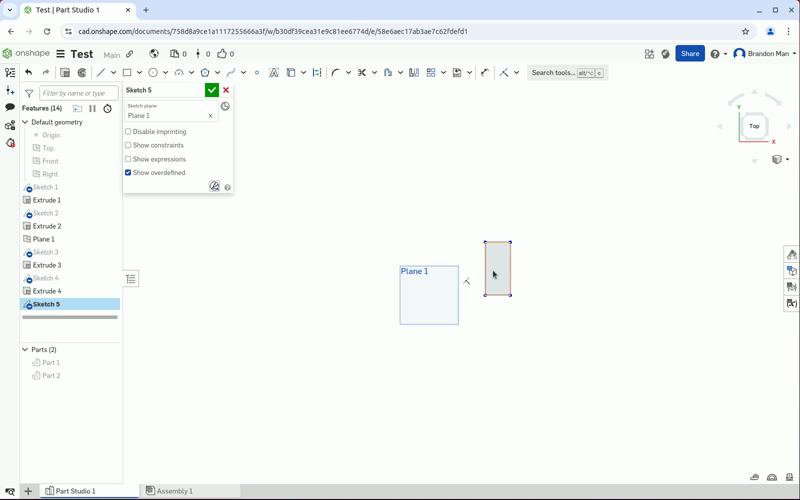
scroll(6)
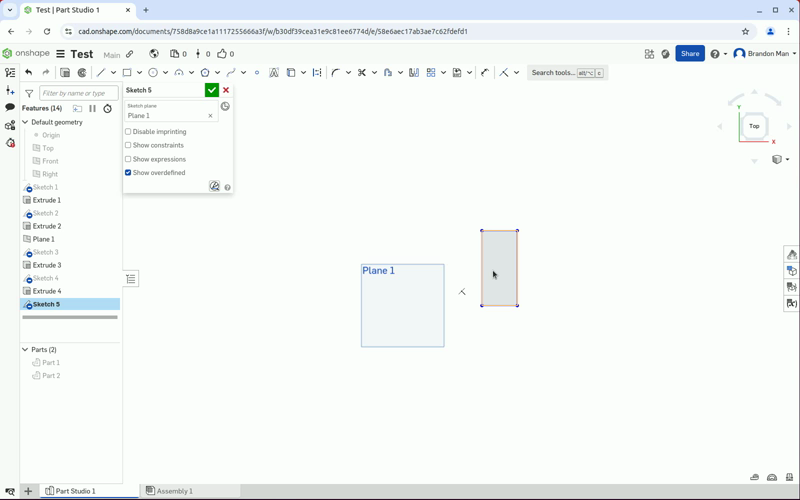
scroll(6)
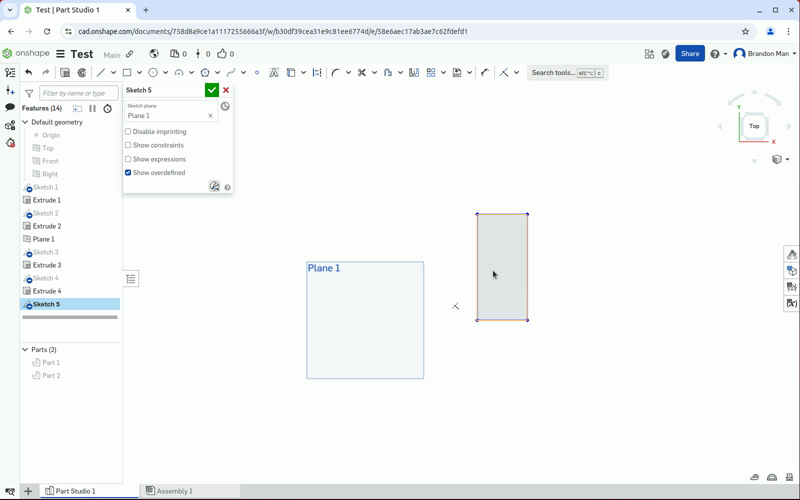
scroll(6)
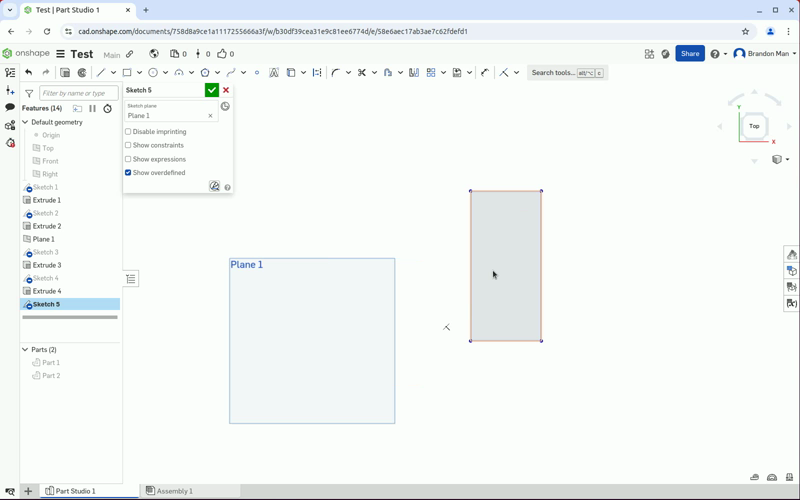
scroll(6)
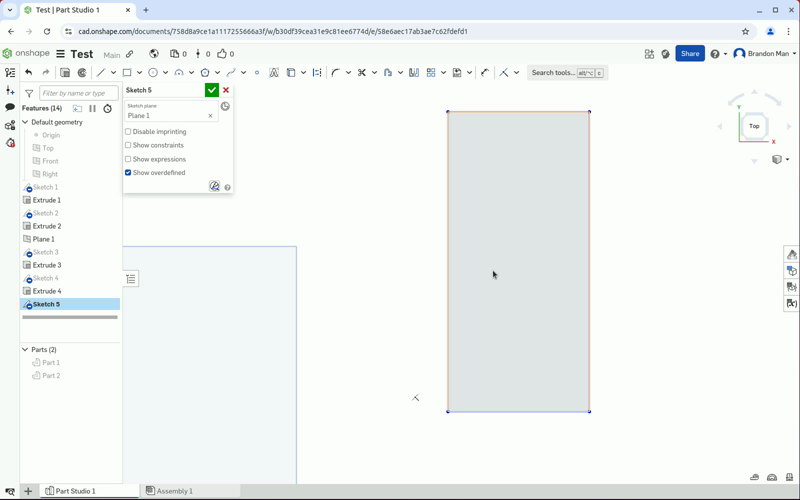
click(493, 270)
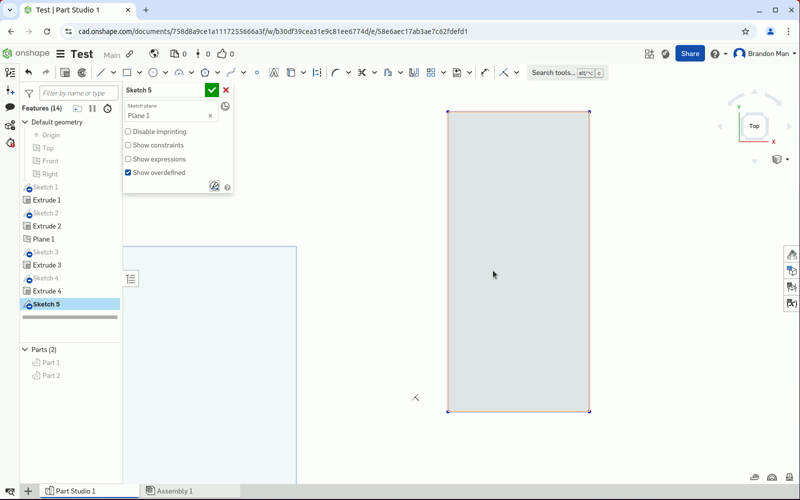
scroll(-6)
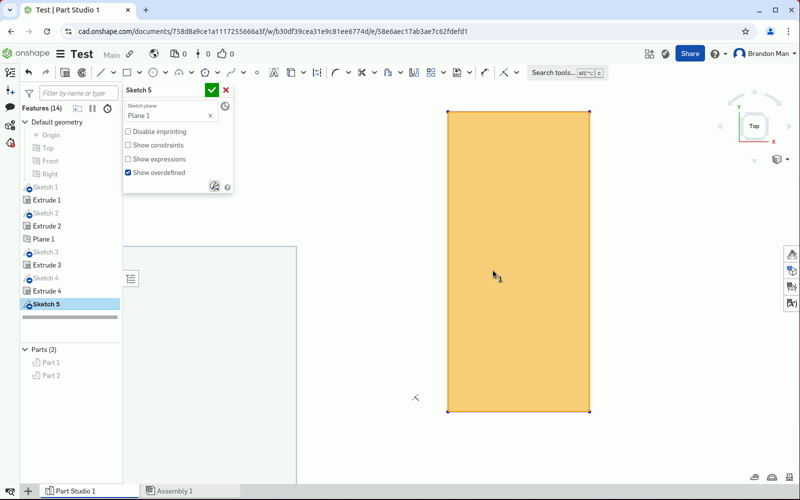
scroll(-6)
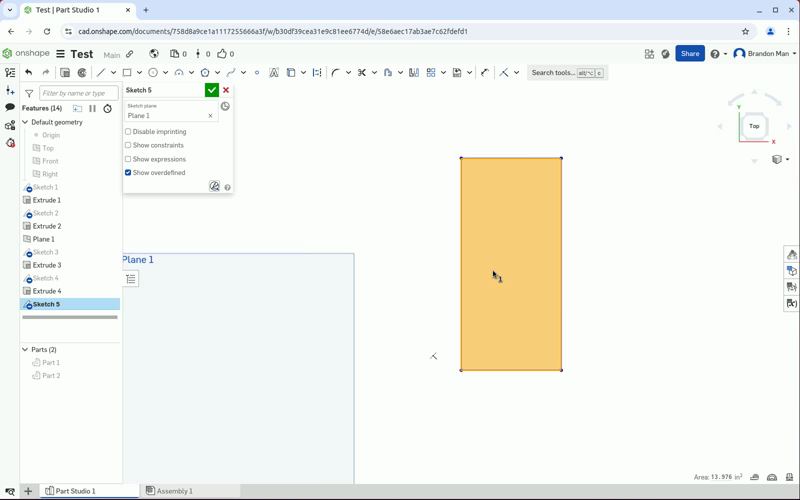
scroll(-6)
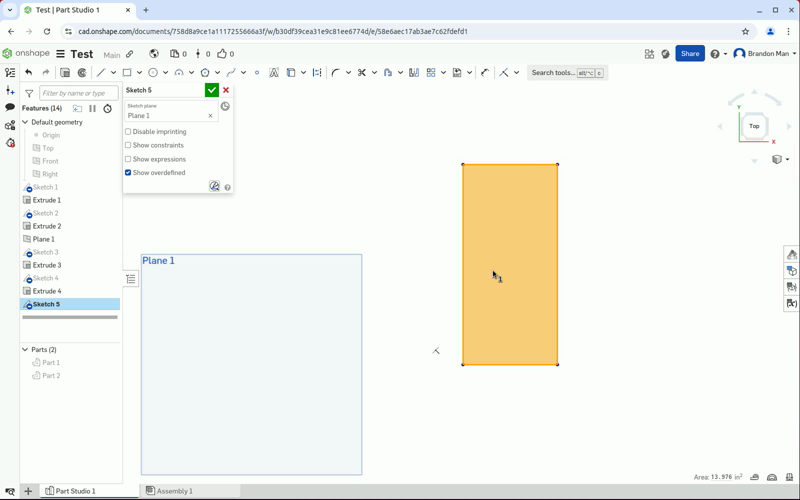
scroll(-6)
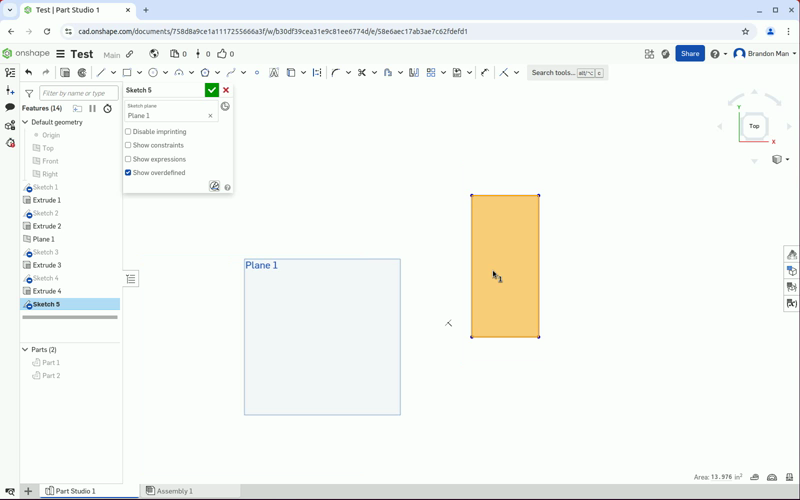
scroll(-6)
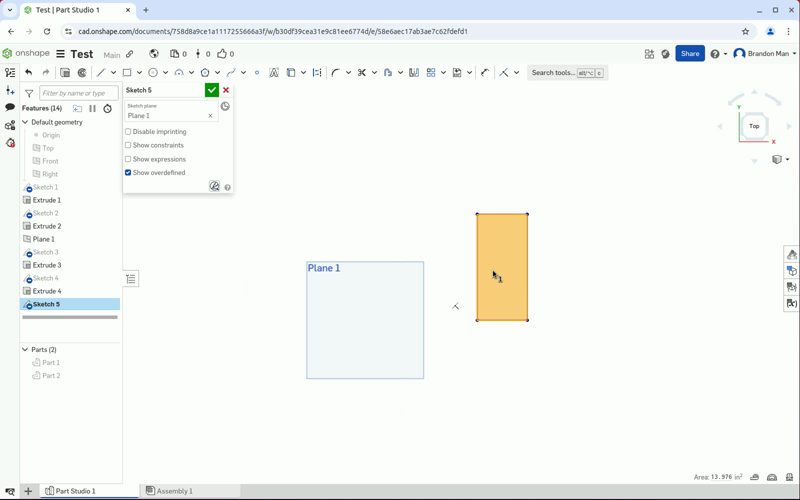
scroll(-6)
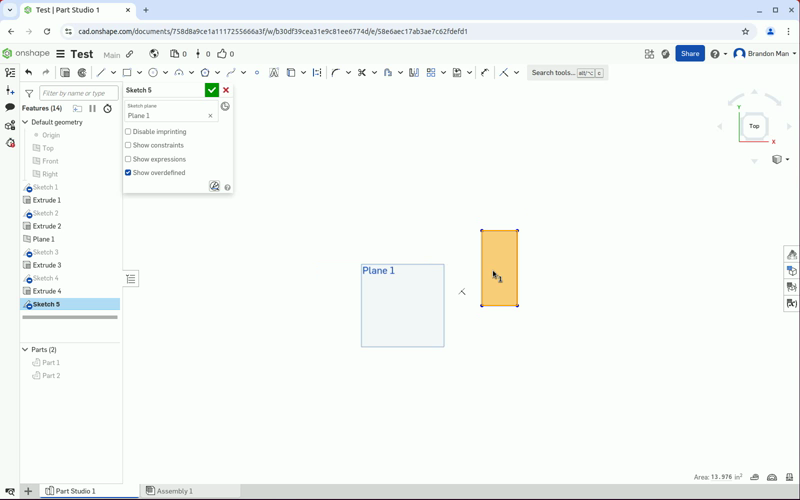
scroll(-6)
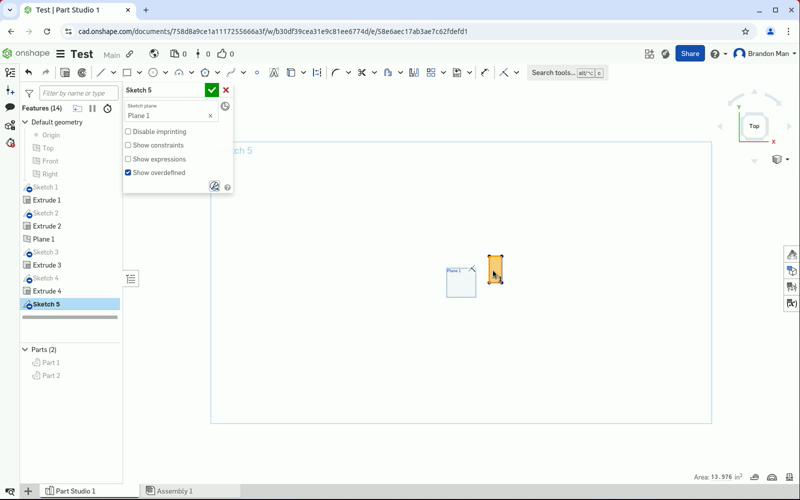
mouse_move(73, 352)
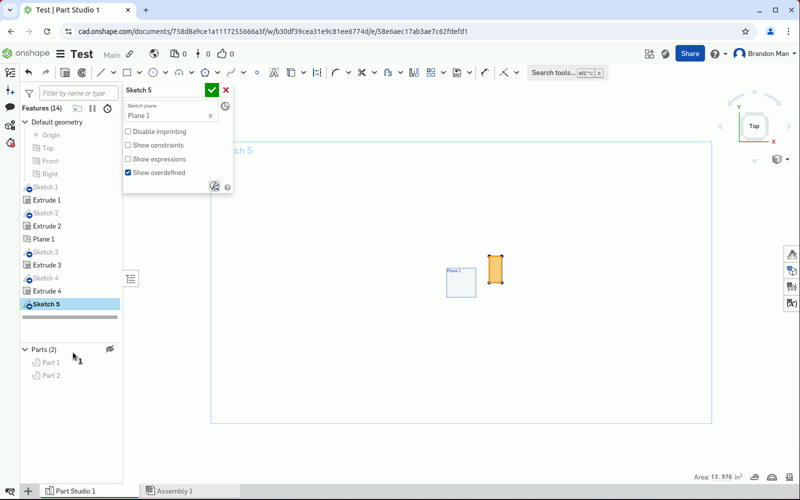
key(shift+y)
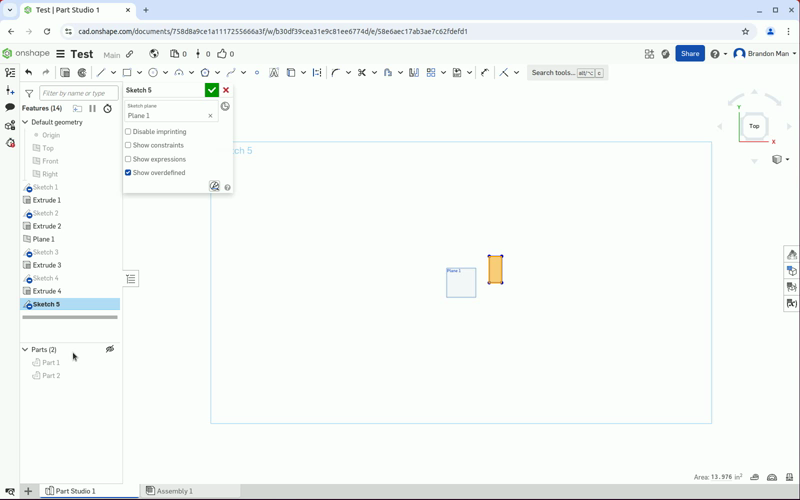
key(shift+e)
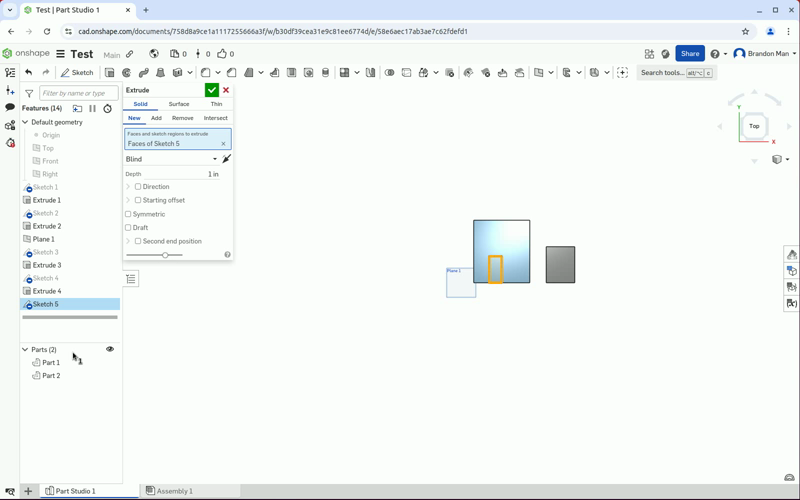
mouse_move(143, 106)
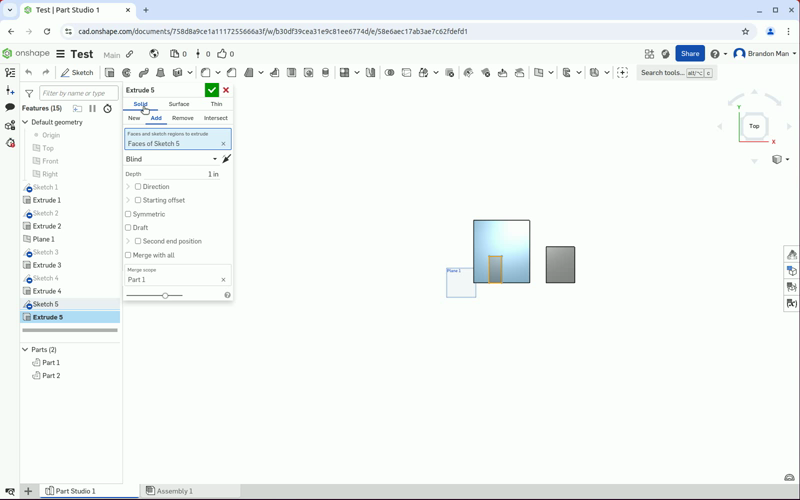
click(143, 106)
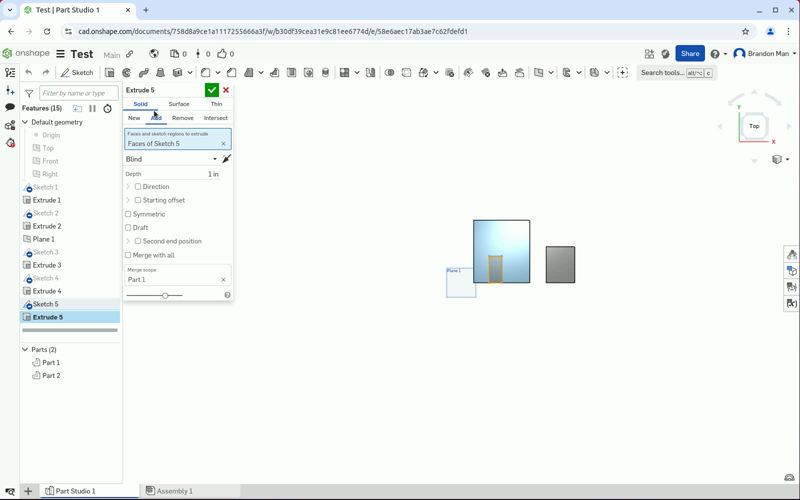
mouse_move(186, 120)
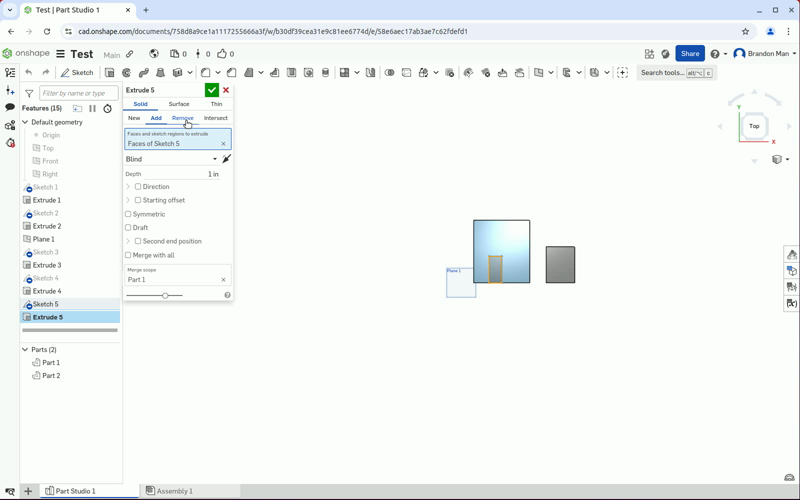
click(186, 120)
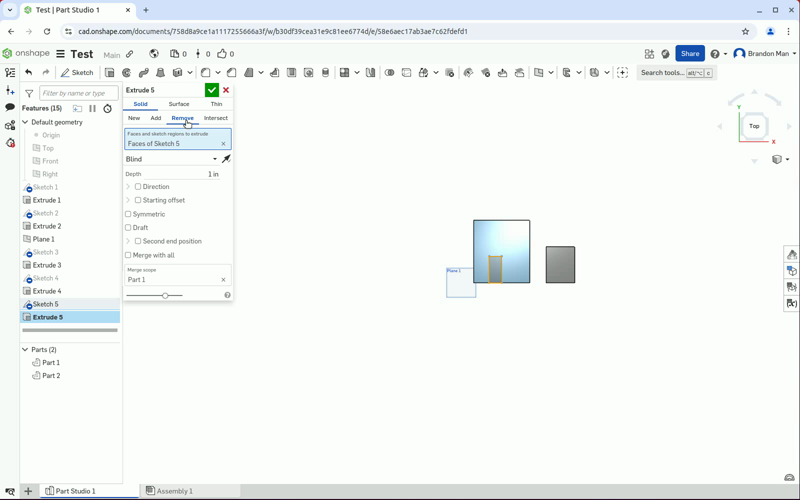
key(tab, 4)
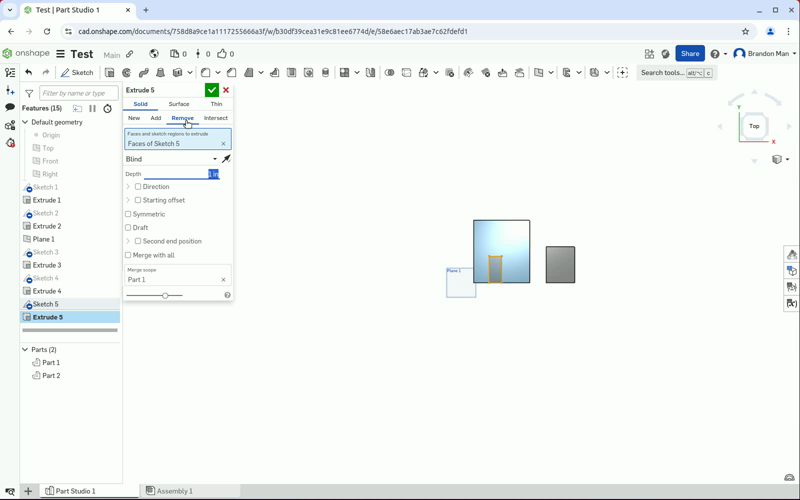
text(0.241)
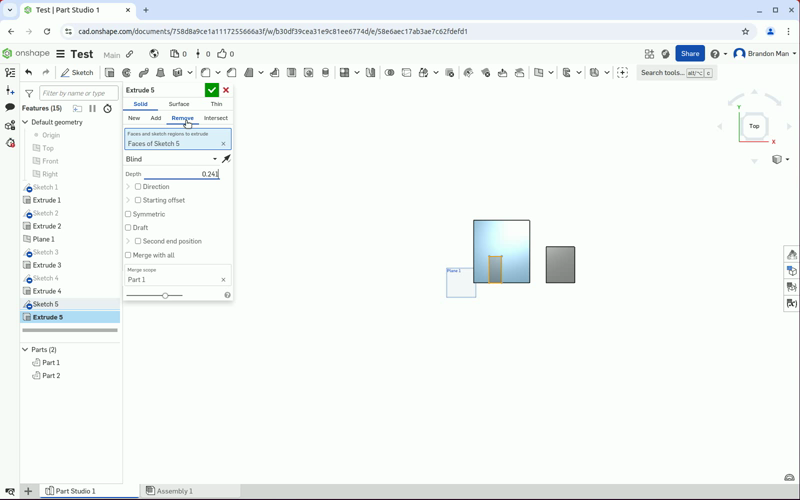
key(tab, 6)
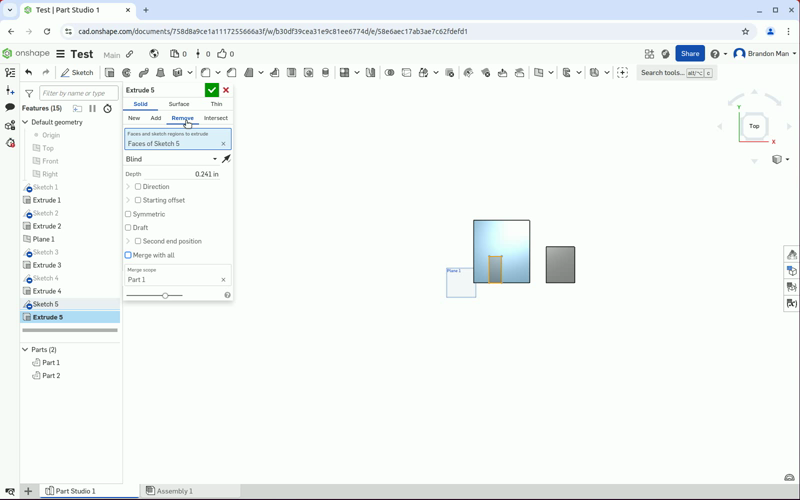
key(space)
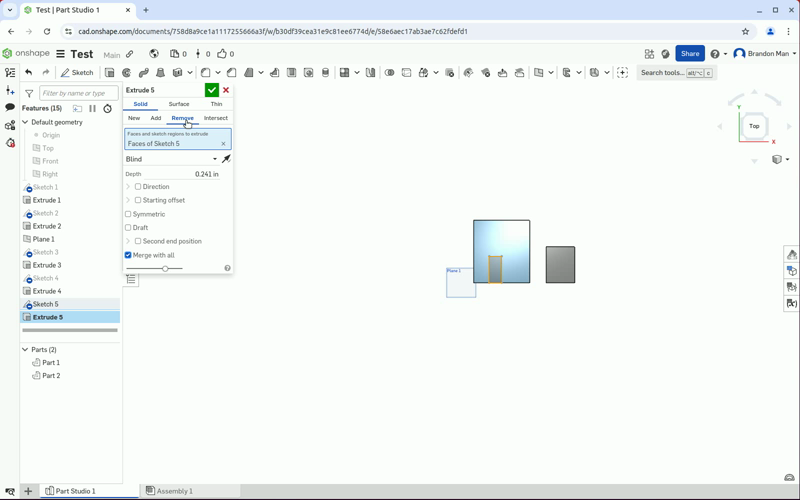
key(enter)
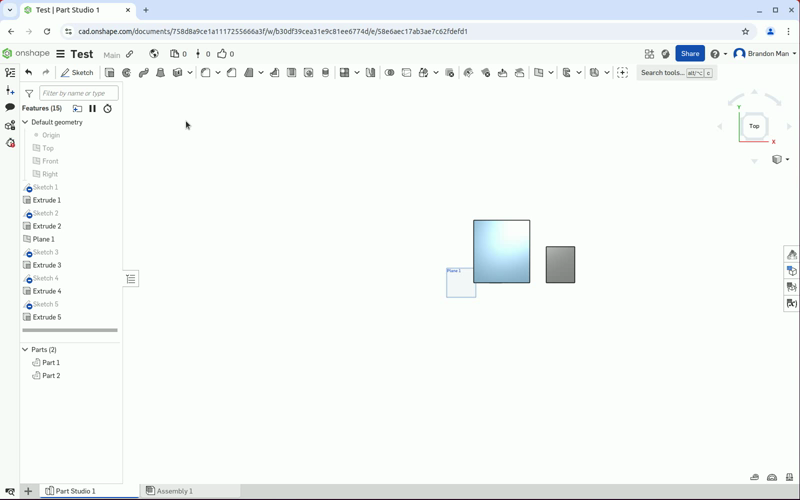
key(shift+h)
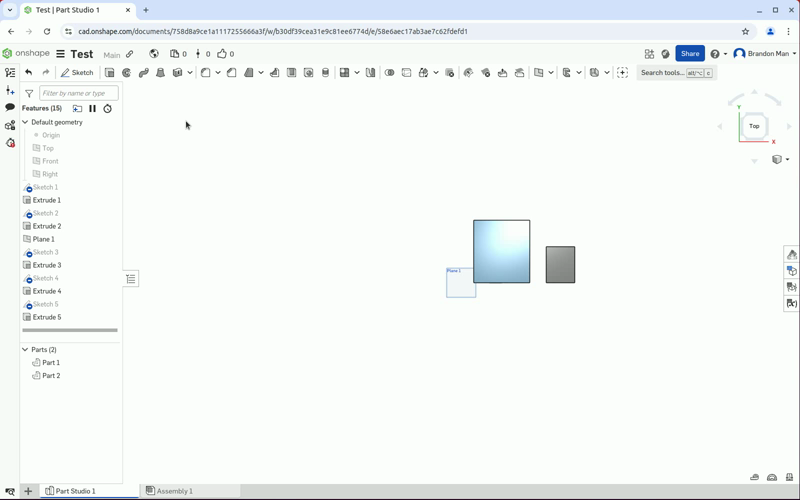
key(shift+h)
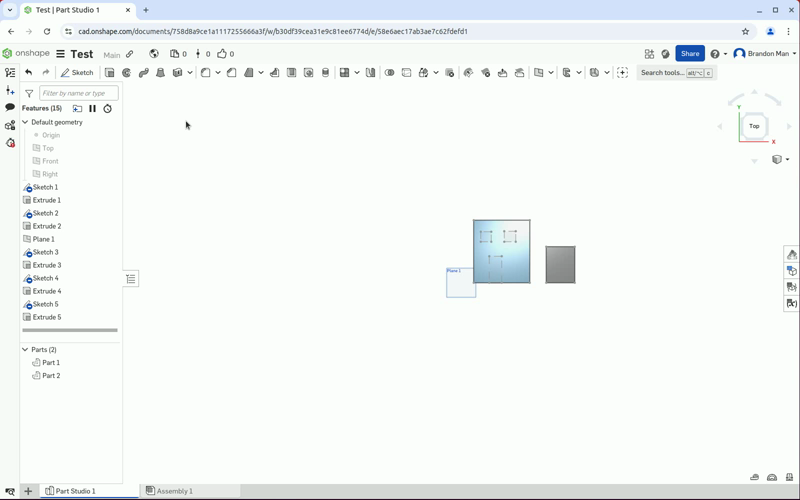
key(shift+7)
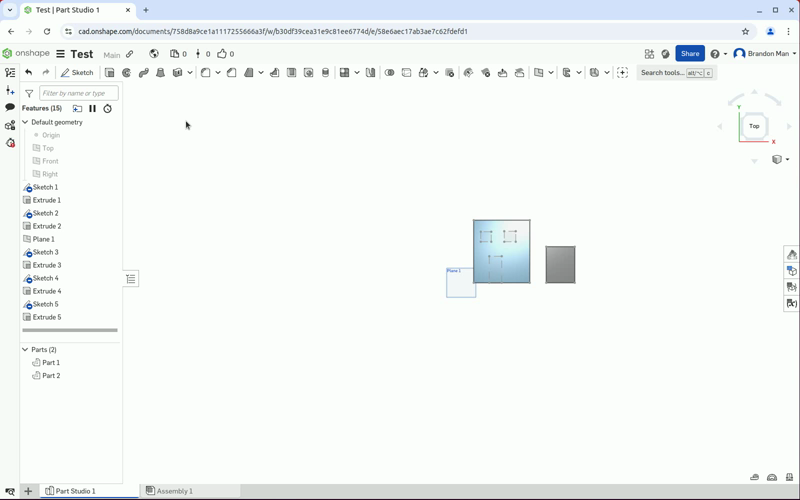
key(up, 3)
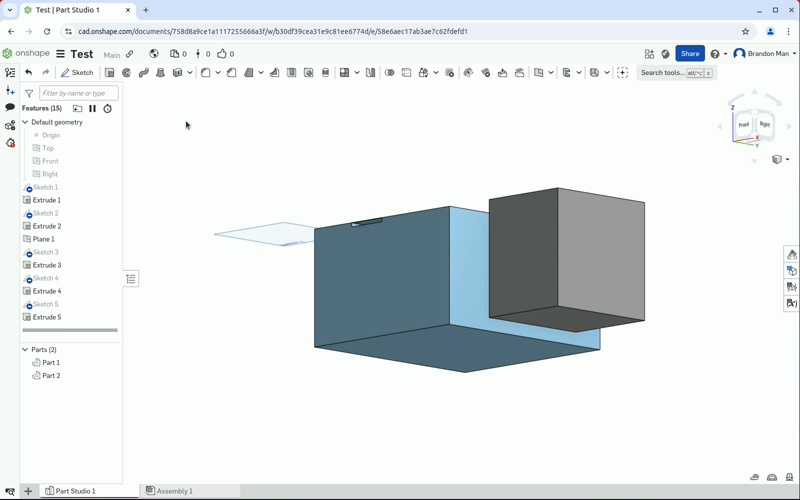
key(left, 3)
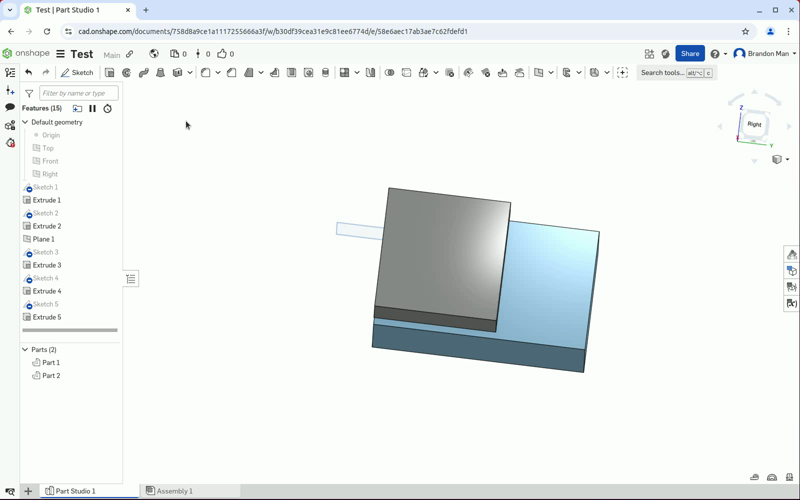
key(right, 3)
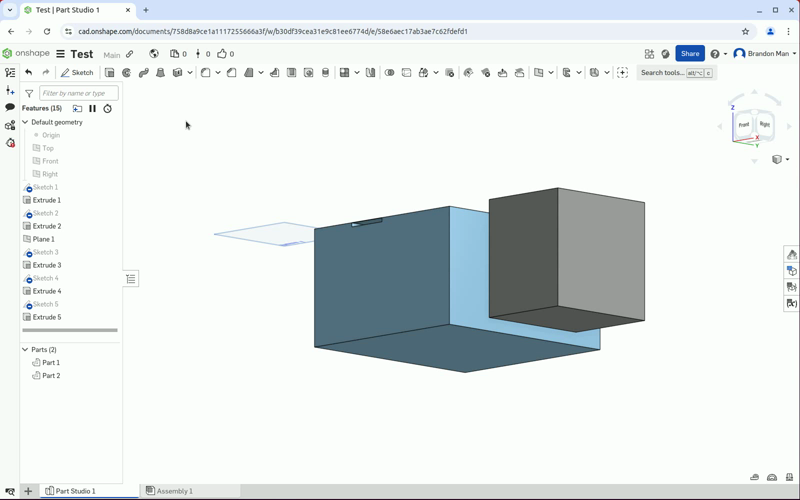
key(down, 3)
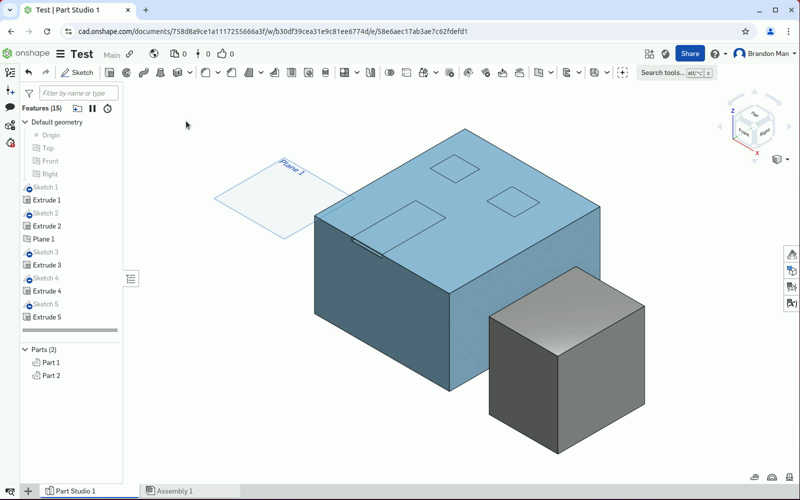
mouse_move(73, 189)
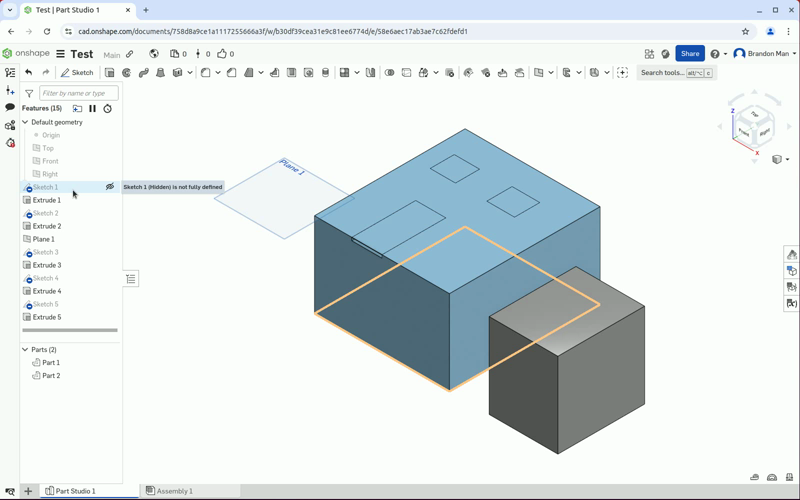
click(73, 189)